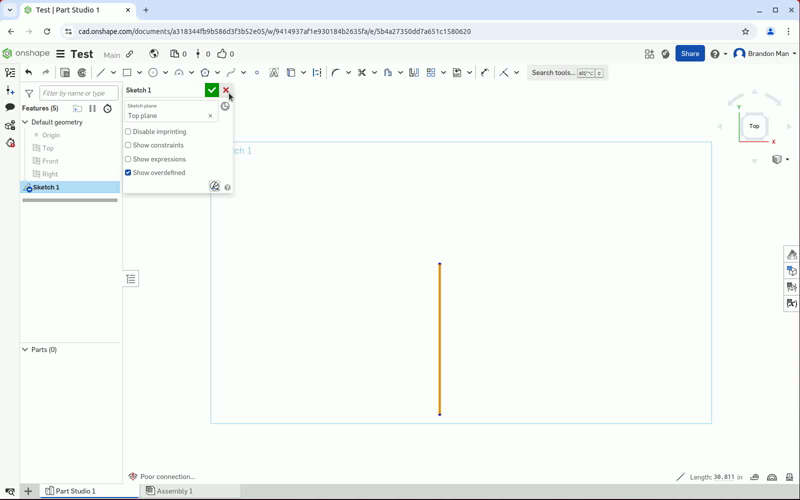
key(shift+h)
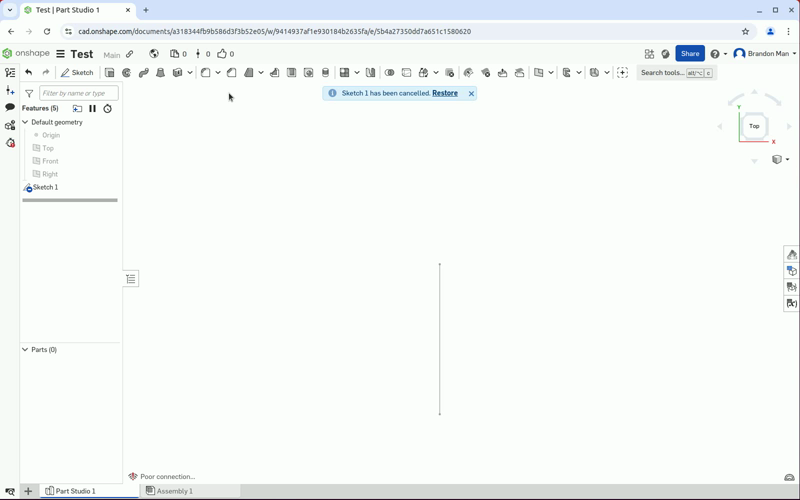
mouse_move(73, 352)
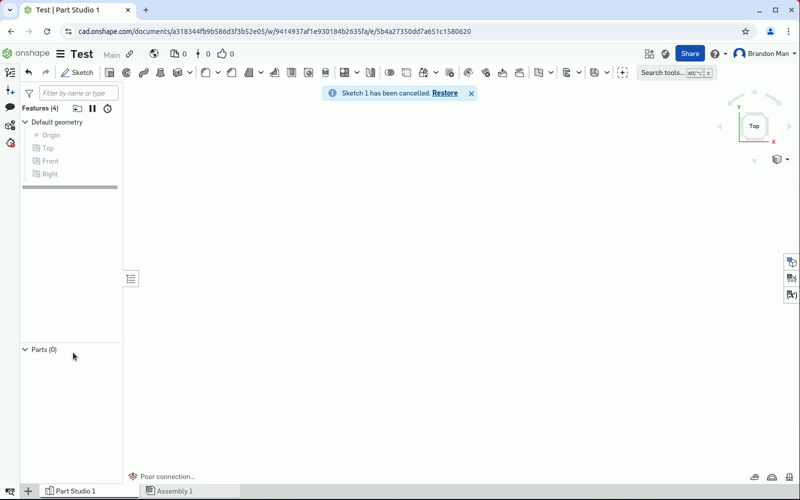
key(y)
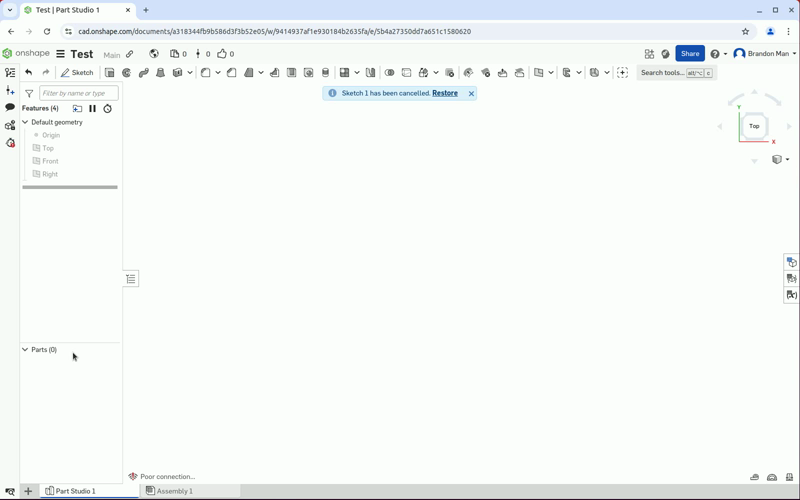
key(shift+p)
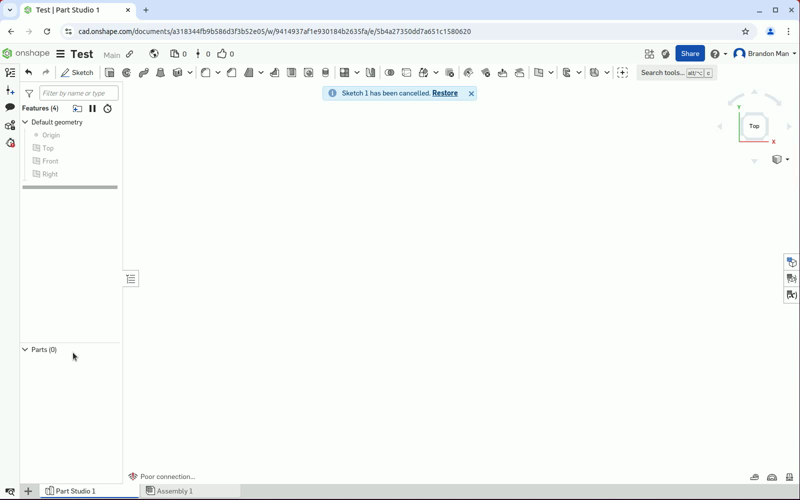
key(space)
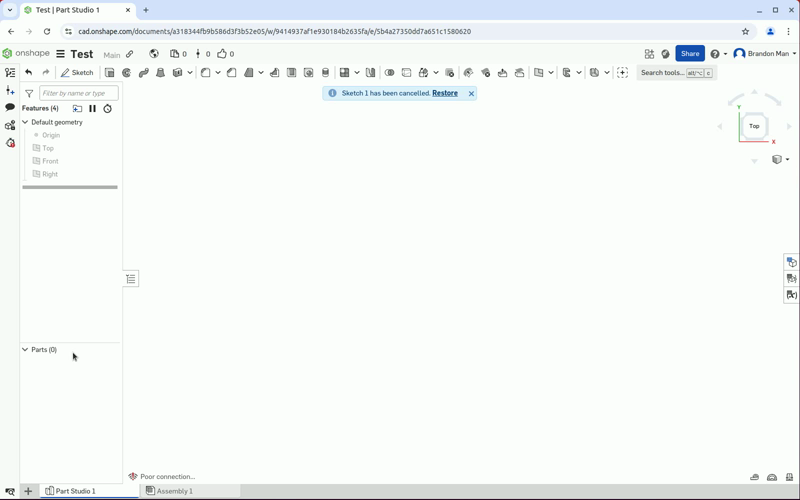
key_down(shift)
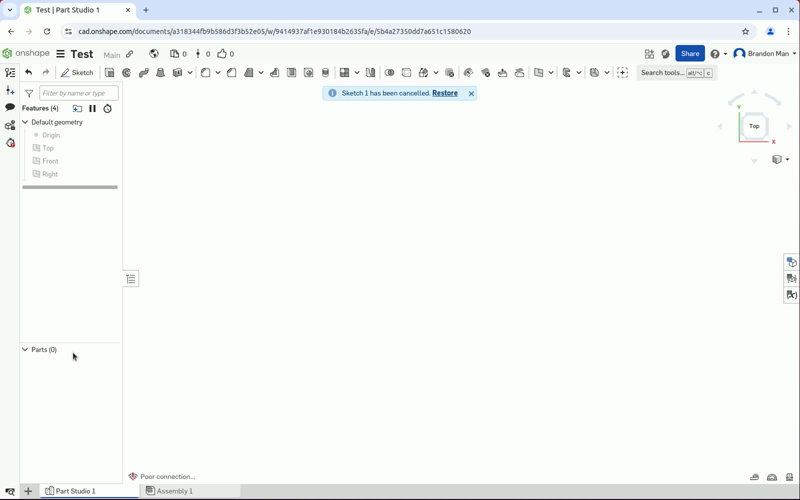
key(up)
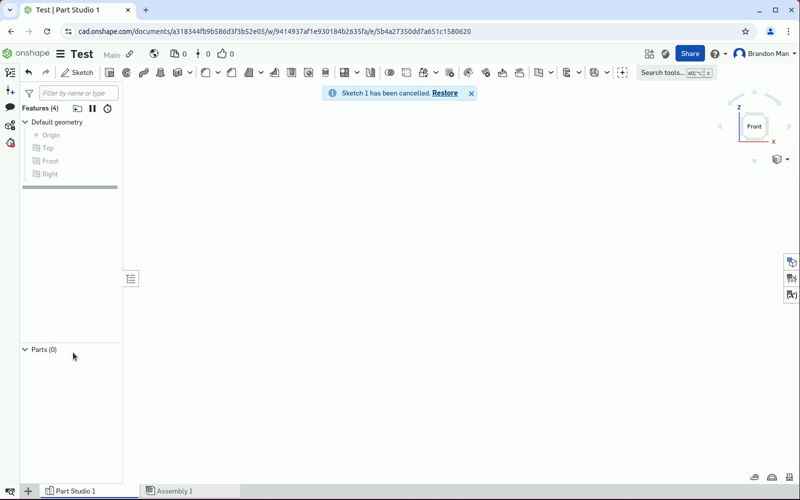
key_up(shift)
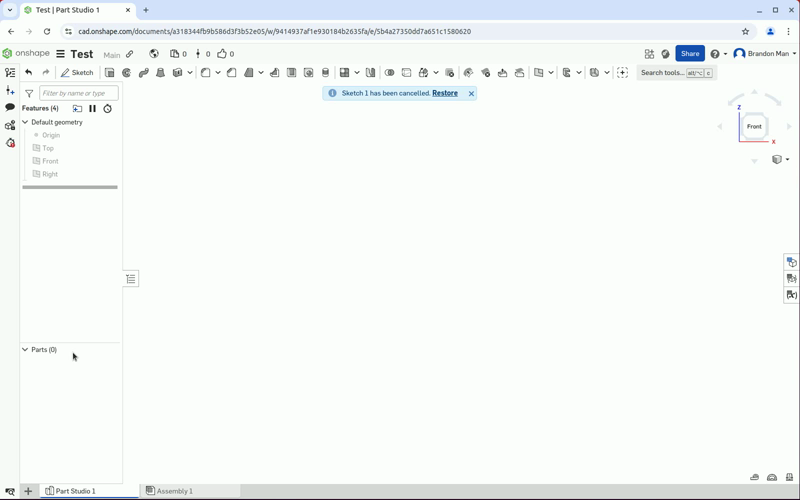
mouse_move(73, 352)
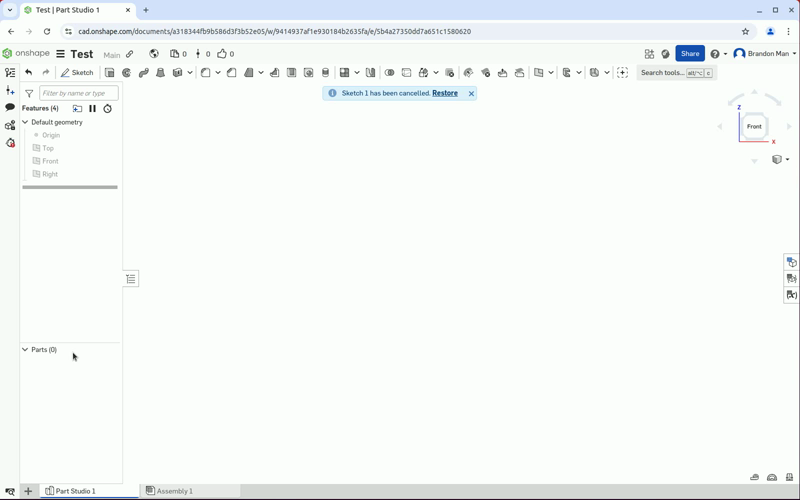
key(shift+y)
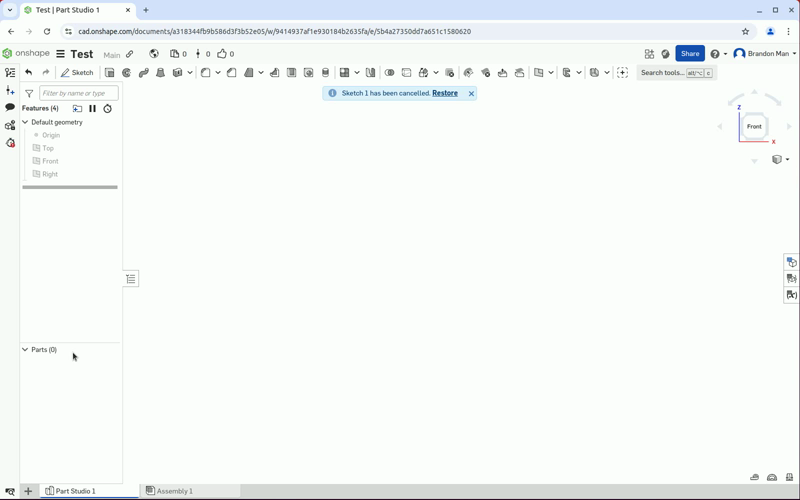
key(shift+s)
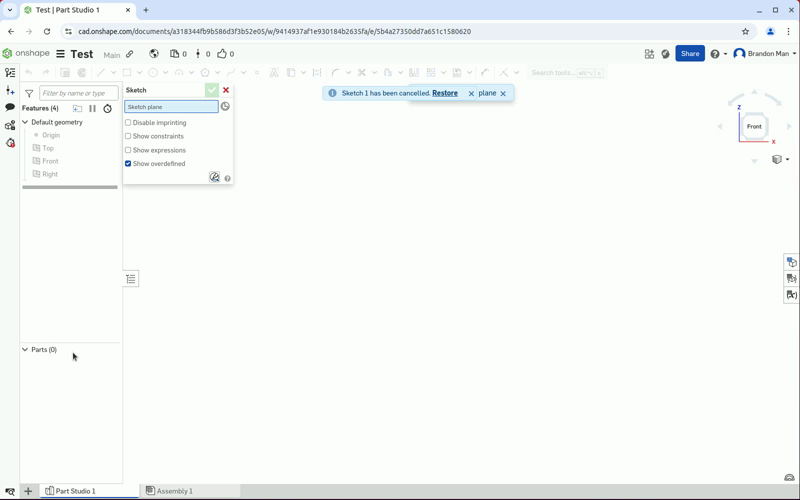
mouse_move(73, 163)
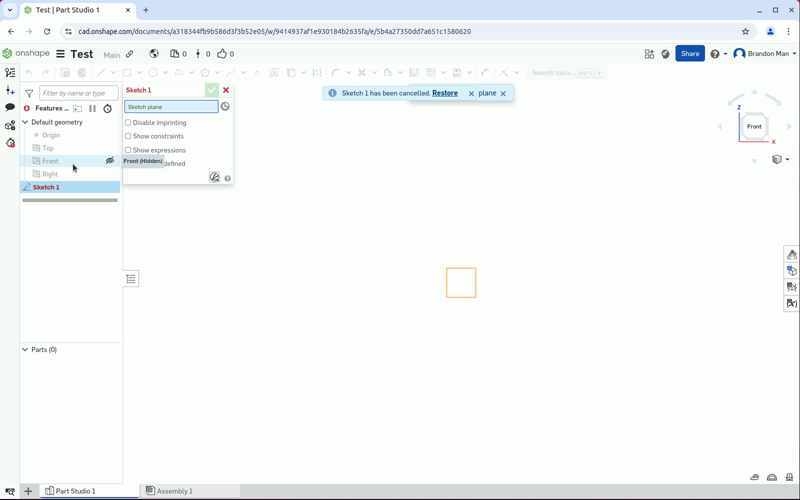
click(73, 163)
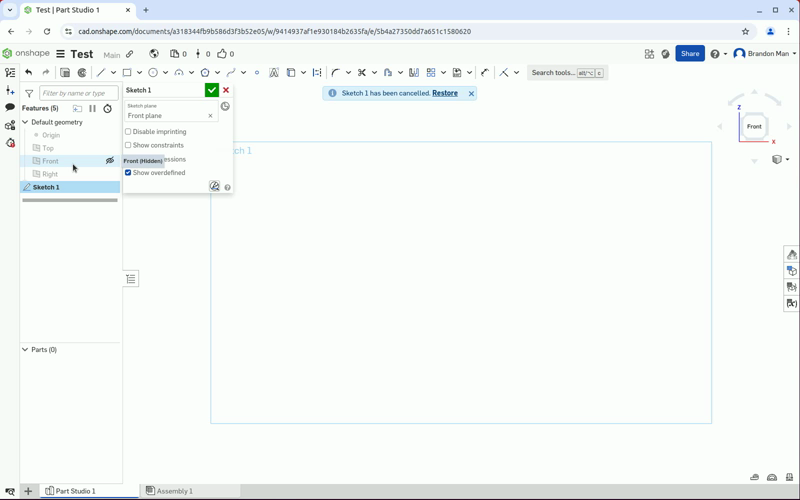
mouse_move(73, 352)
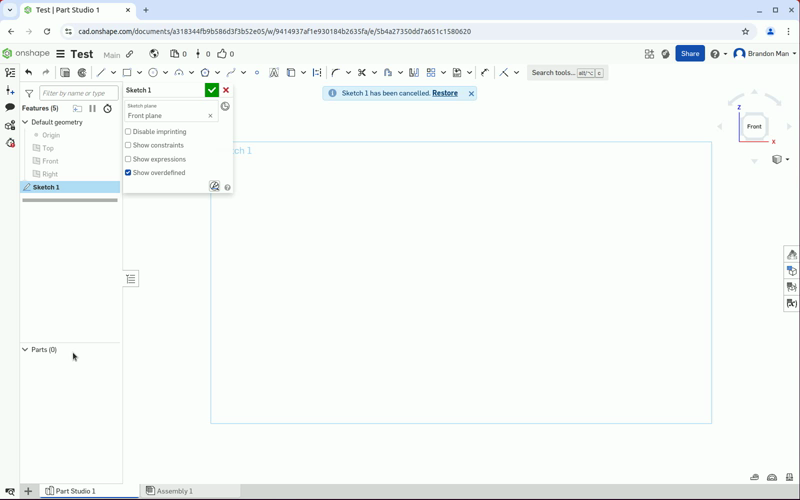
key(y)
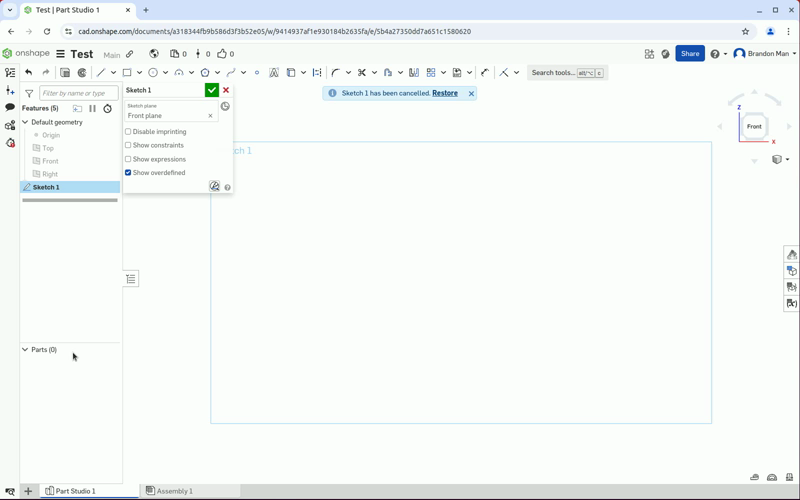
key(l)
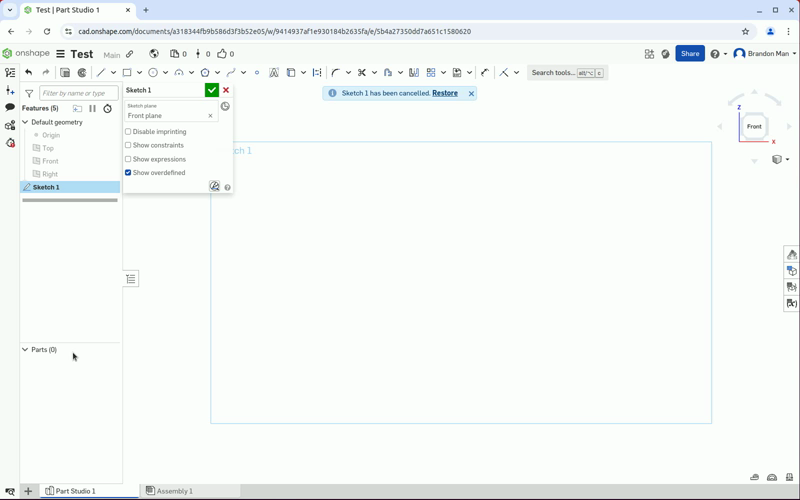
key_down(shift)
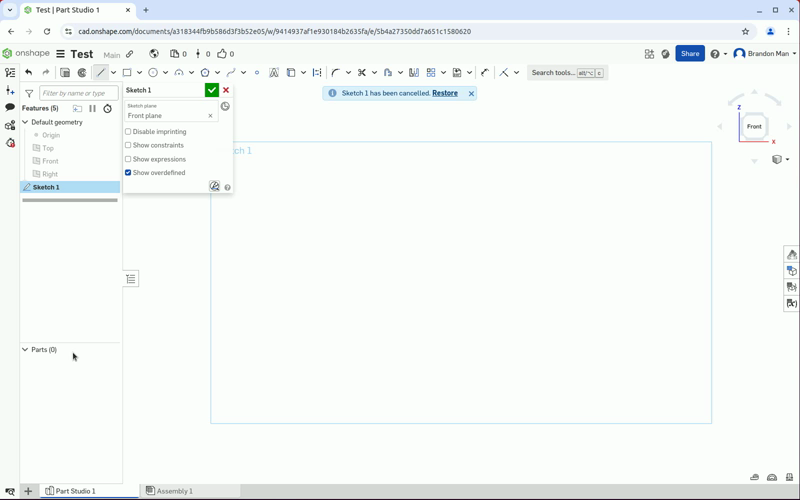
mouse_move(366, 353)
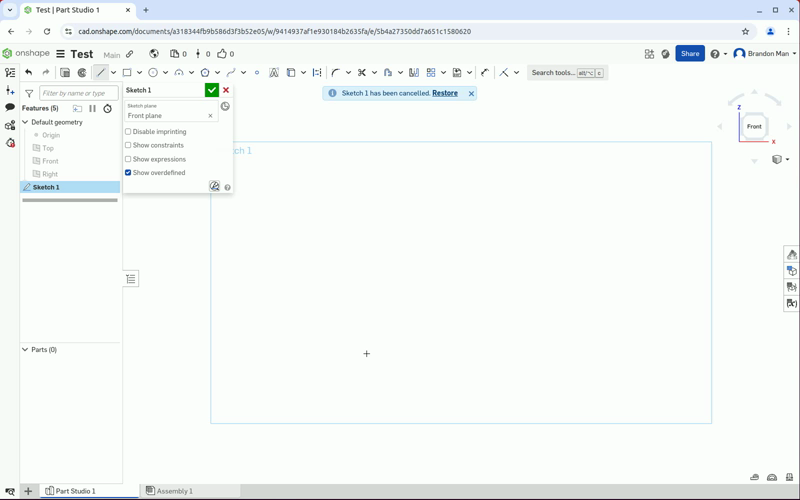
click(366, 353)
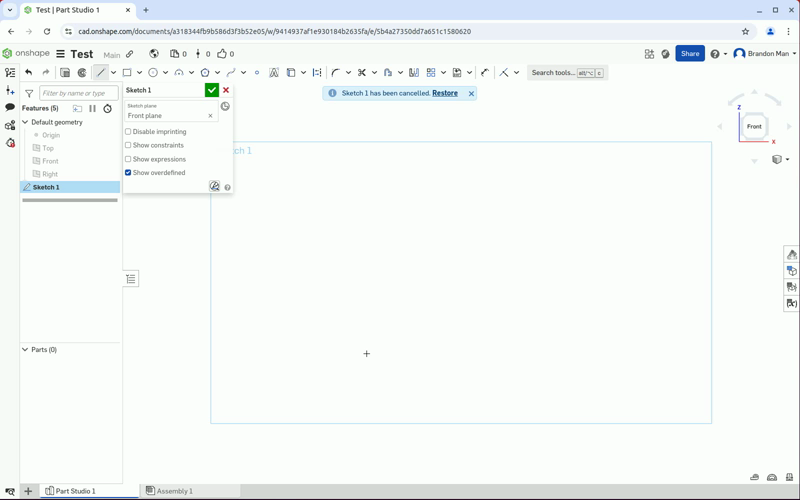
key_up(shift)
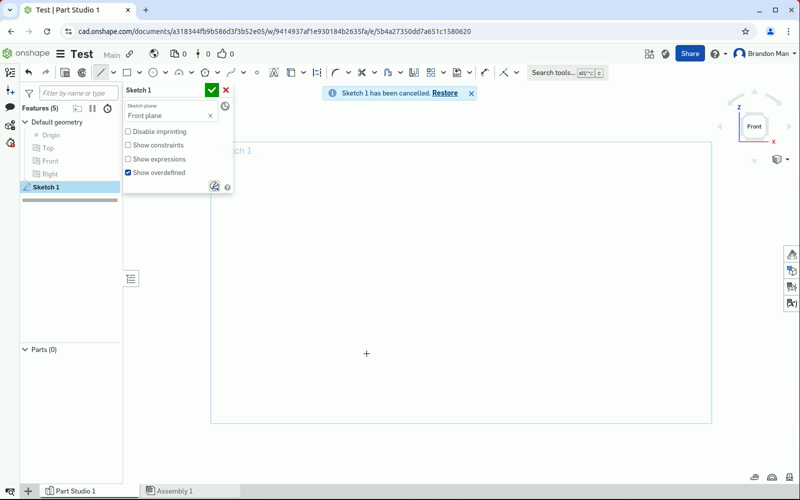
key_down(shift)
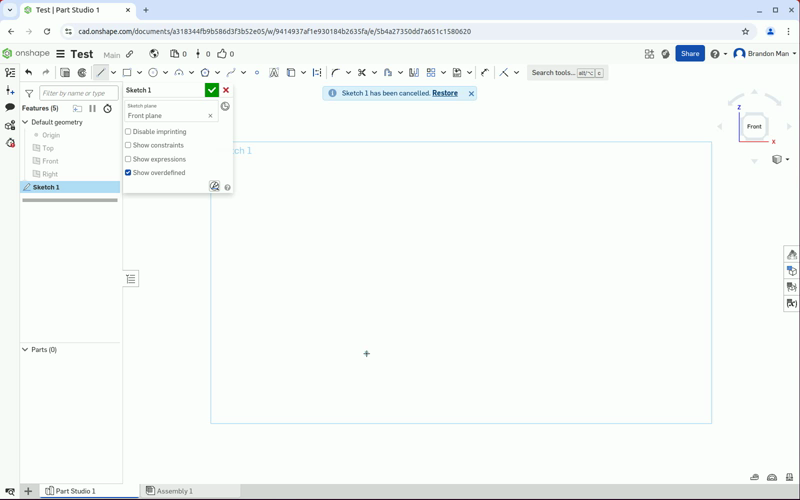
mouse_move(429, 353)
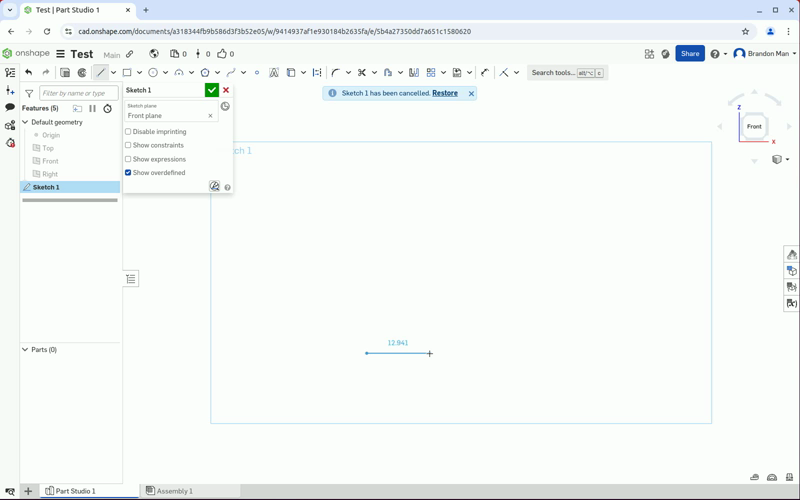
click(429, 353)
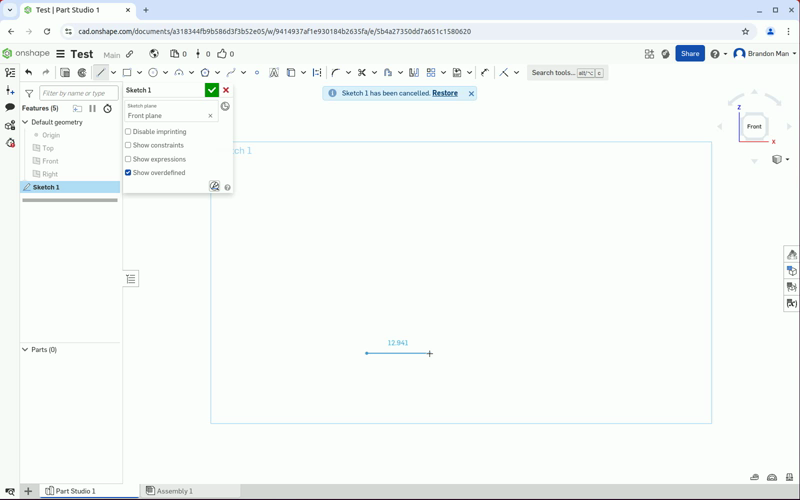
key_up(shift)
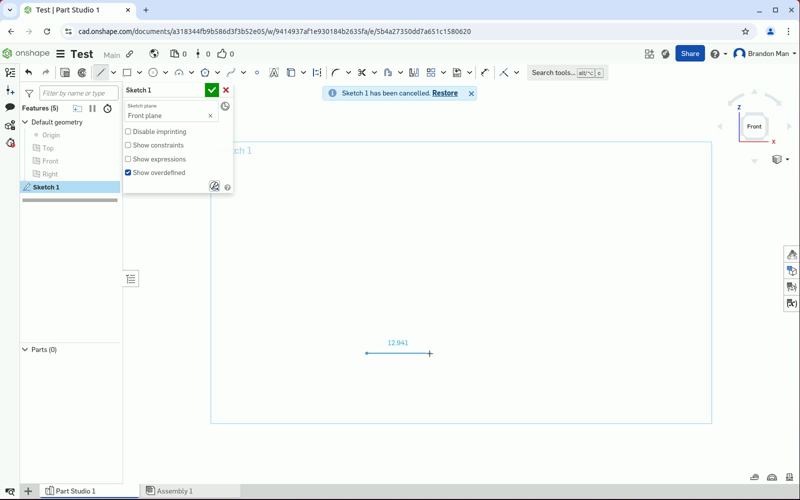
key_down(shift)
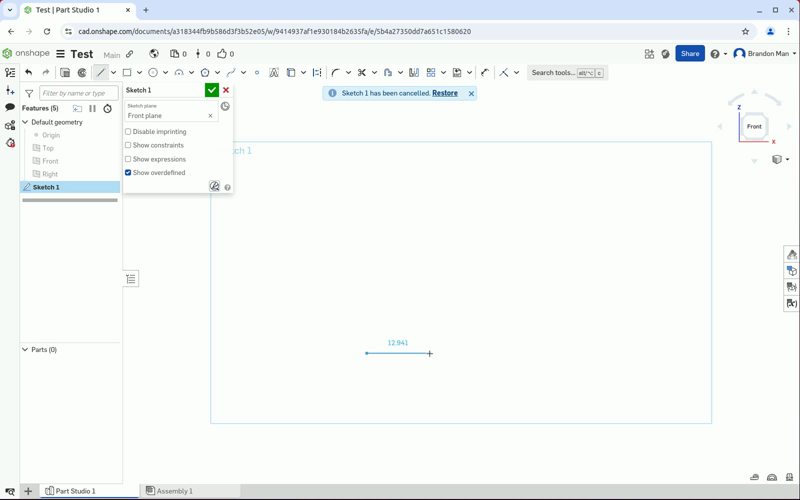
mouse_move(429, 274)
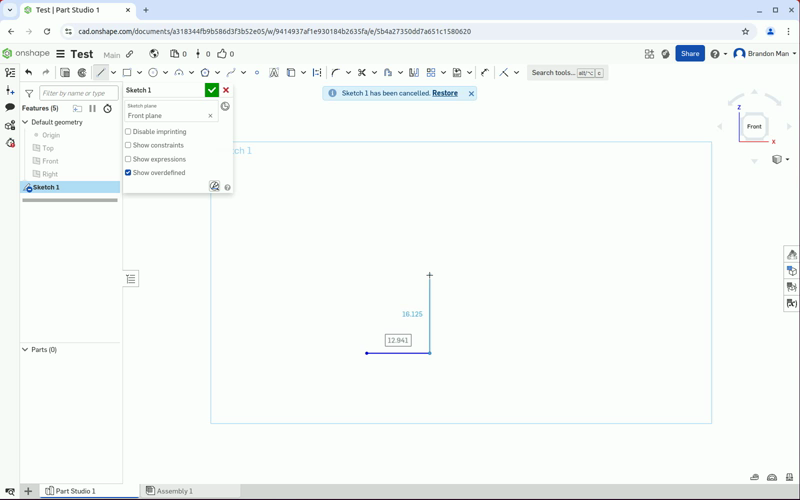
click(429, 274)
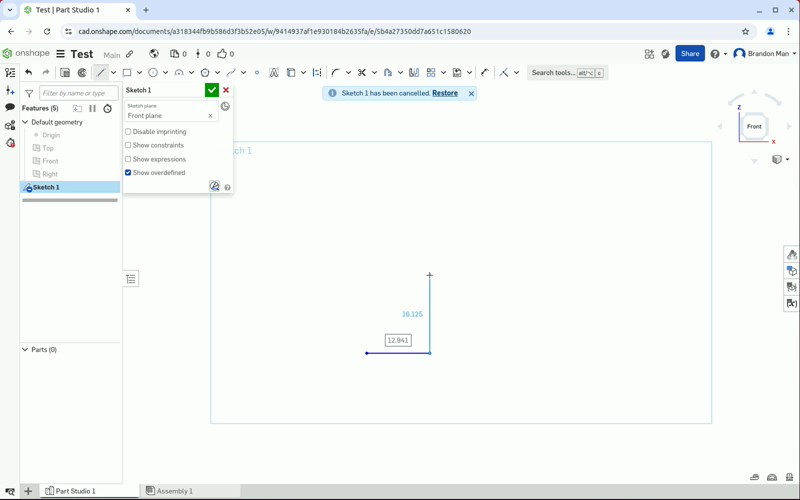
key_up(shift)
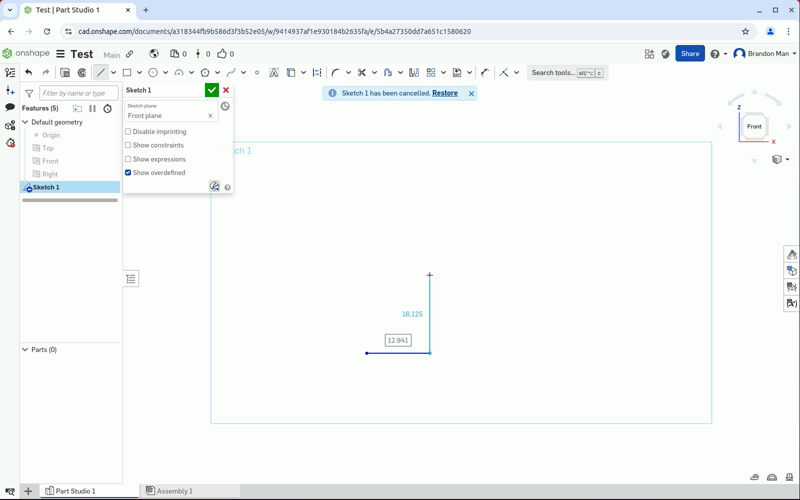
key_down(shift)
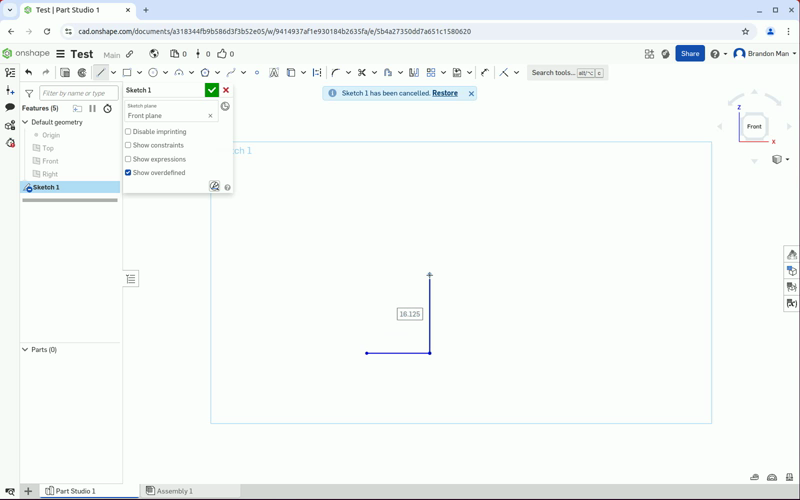
mouse_move(490, 274)
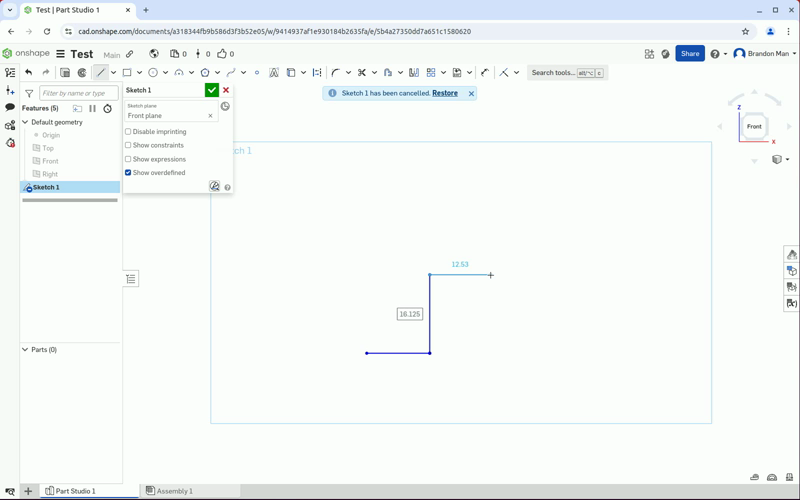
click(490, 274)
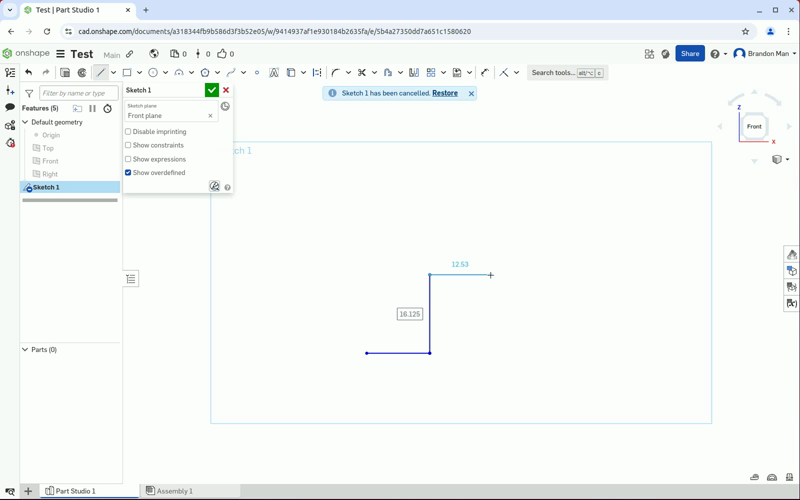
key_up(shift)
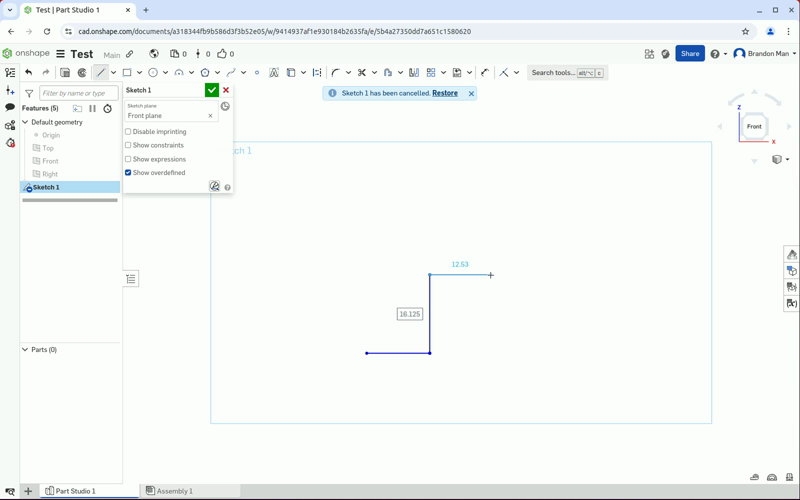
key_down(shift)
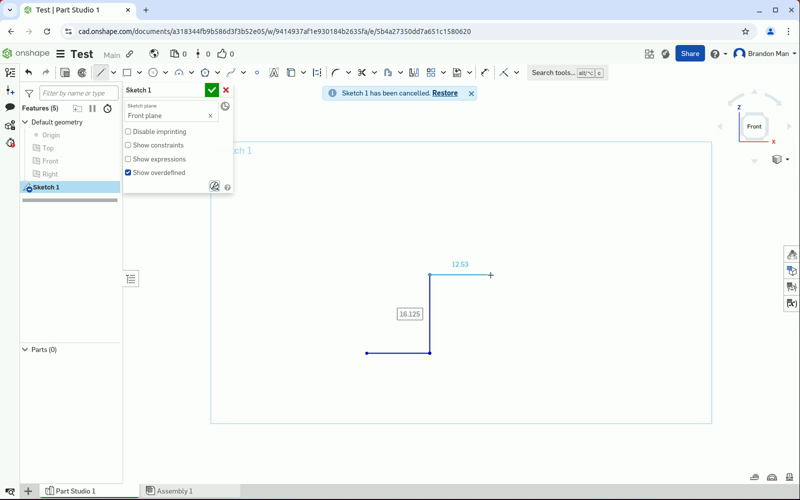
mouse_move(490, 353)
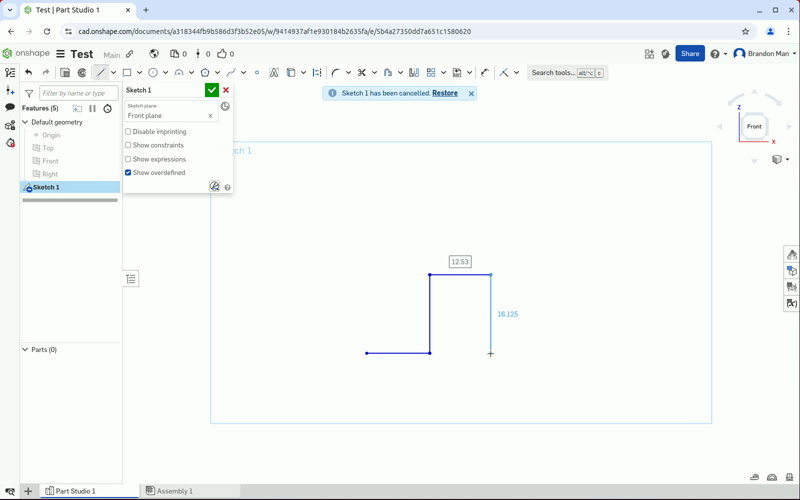
click(490, 353)
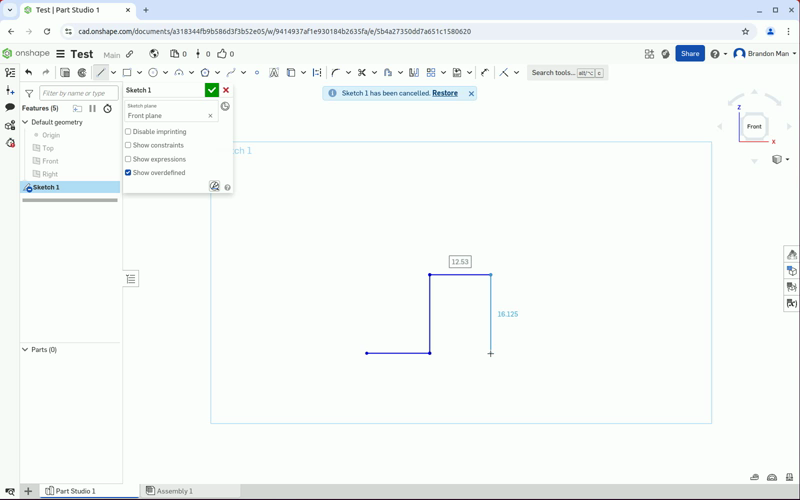
key_up(shift)
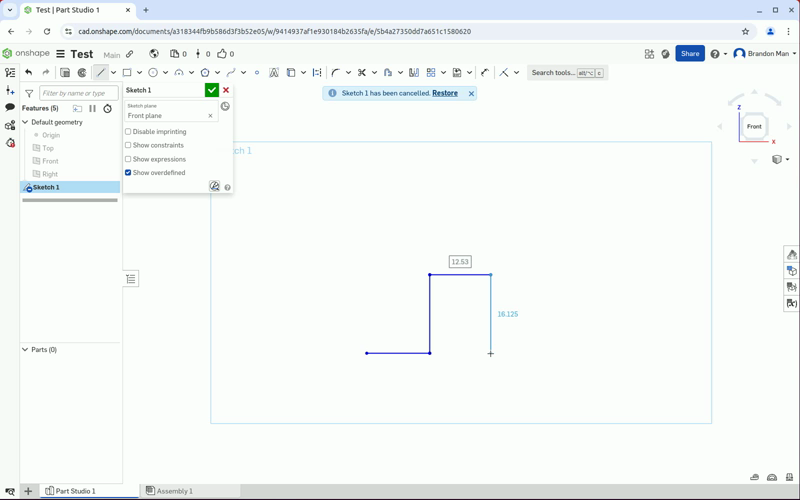
key_down(shift)
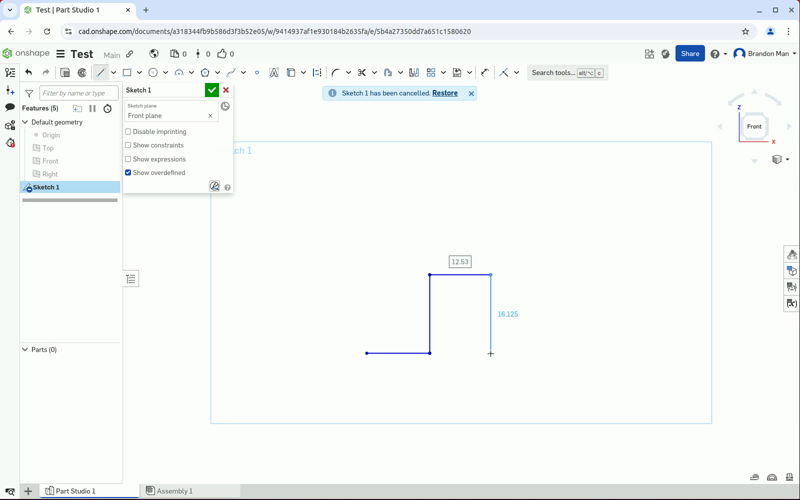
mouse_move(553, 353)
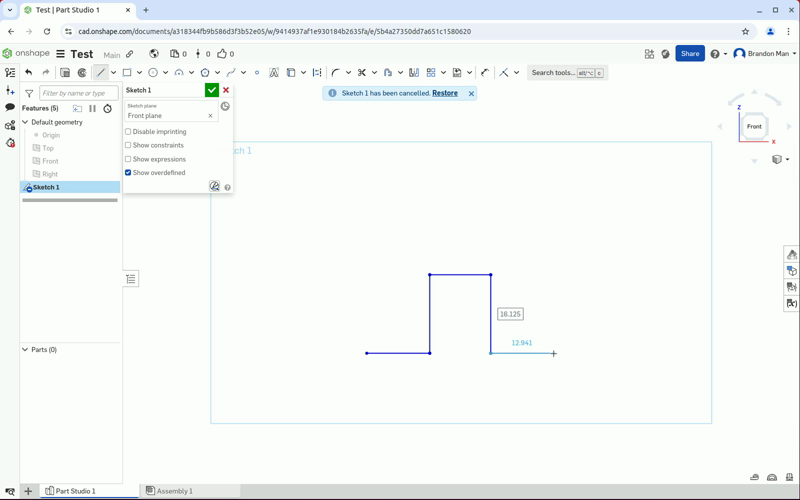
click(553, 353)
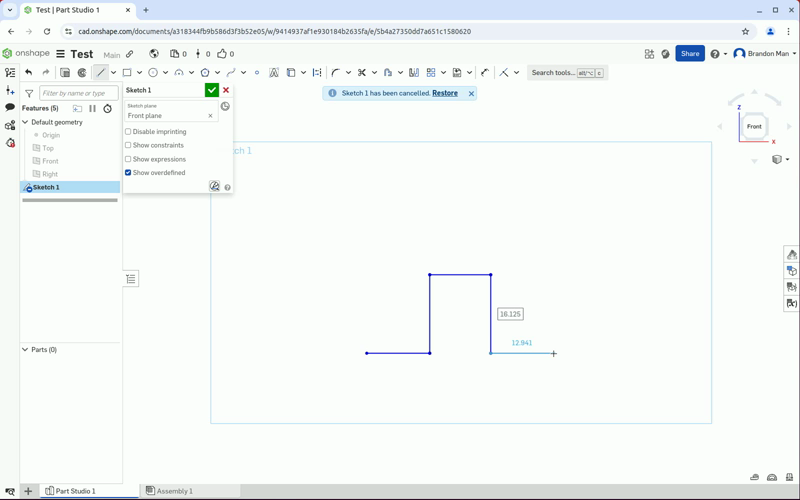
key_up(shift)
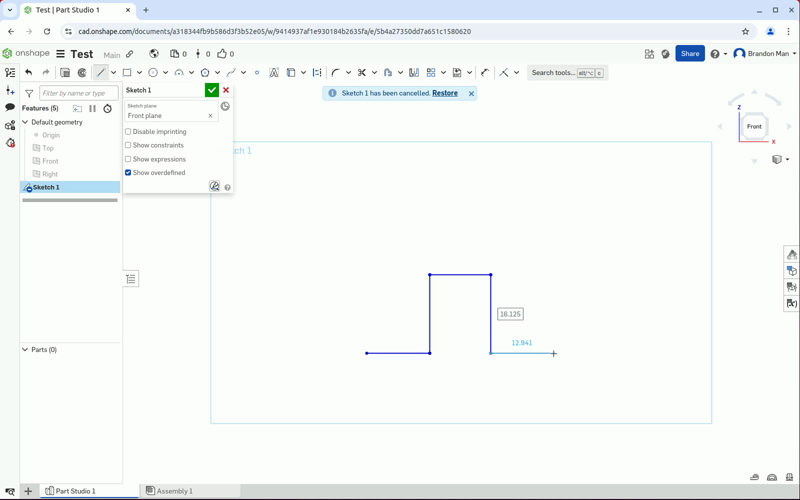
key_down(shift)
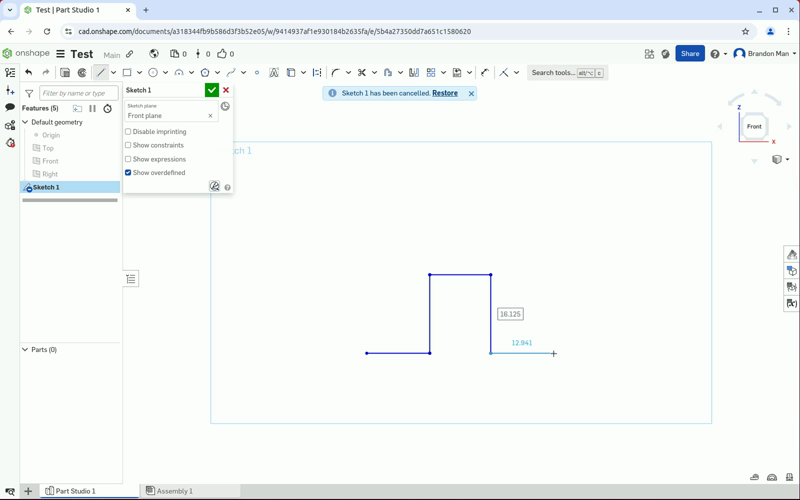
mouse_move(553, 213)
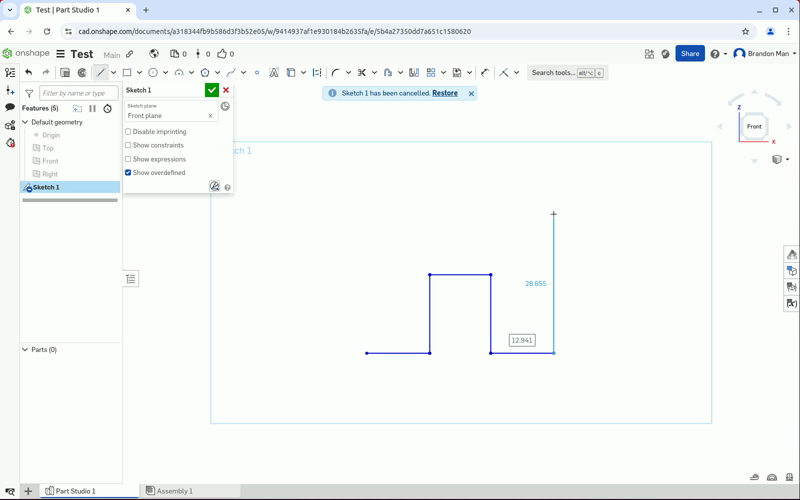
click(553, 213)
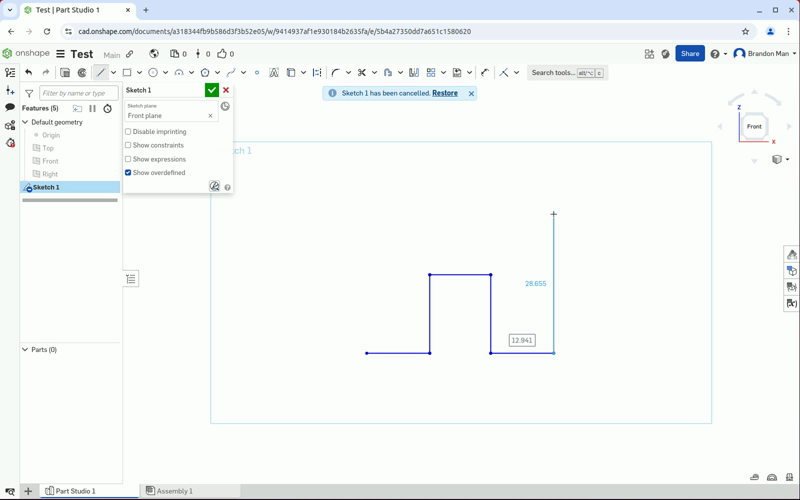
key_up(shift)
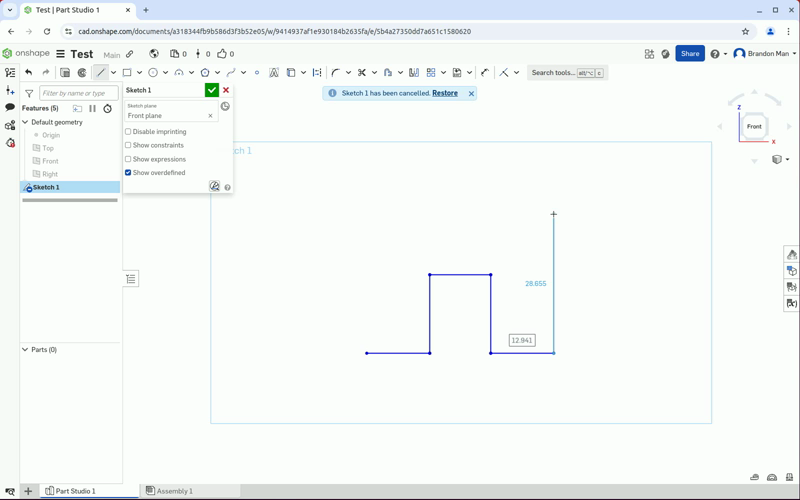
key_down(shift)
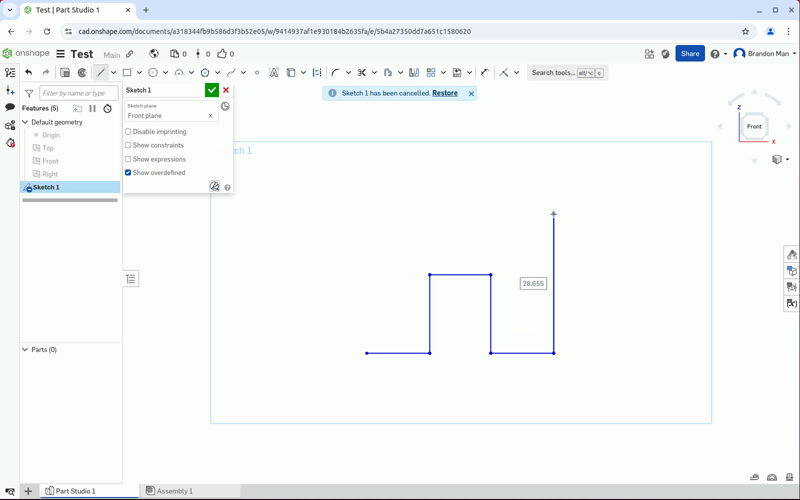
mouse_move(490, 213)
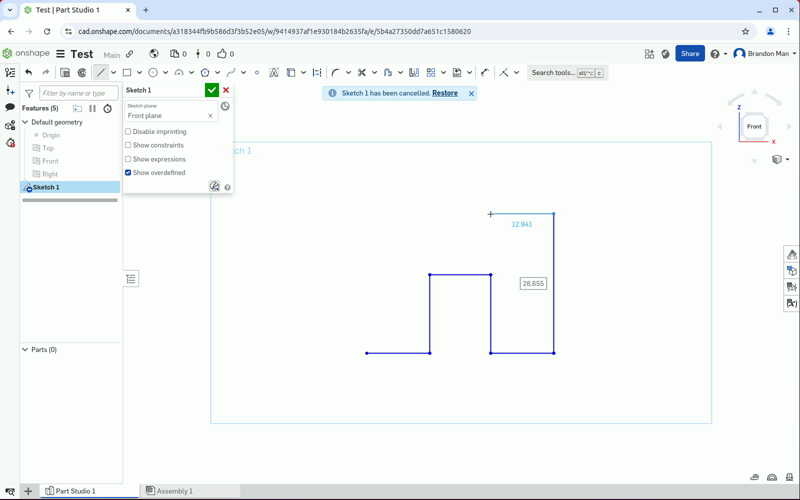
click(490, 213)
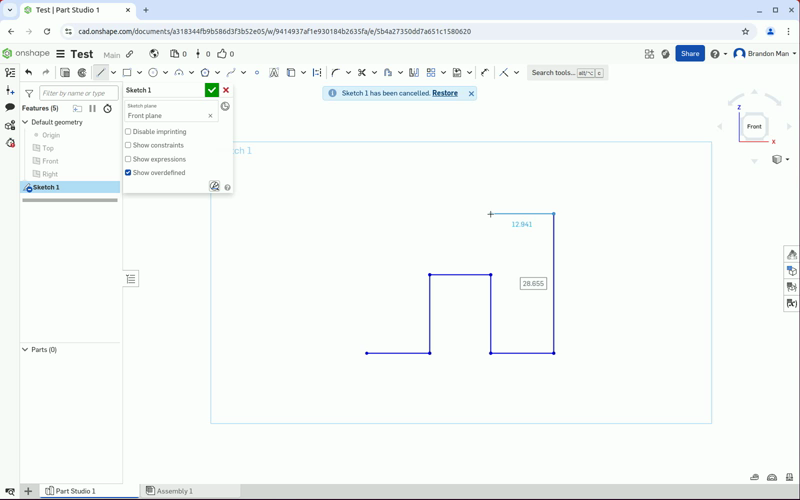
key_up(shift)
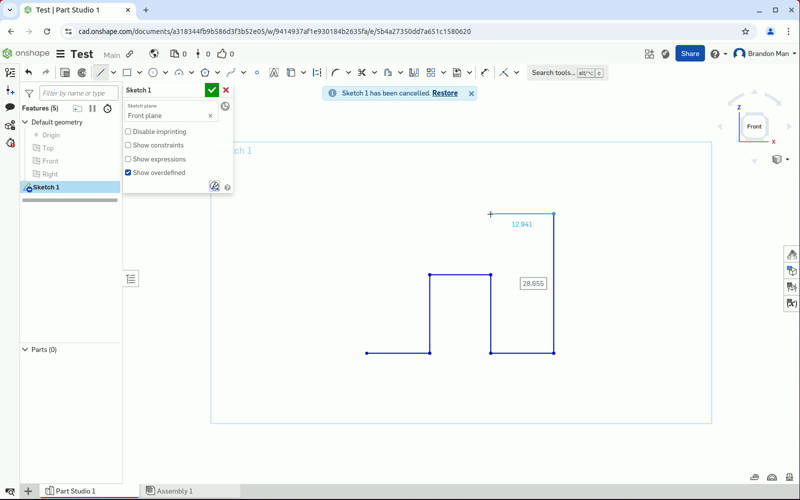
key_down(shift)
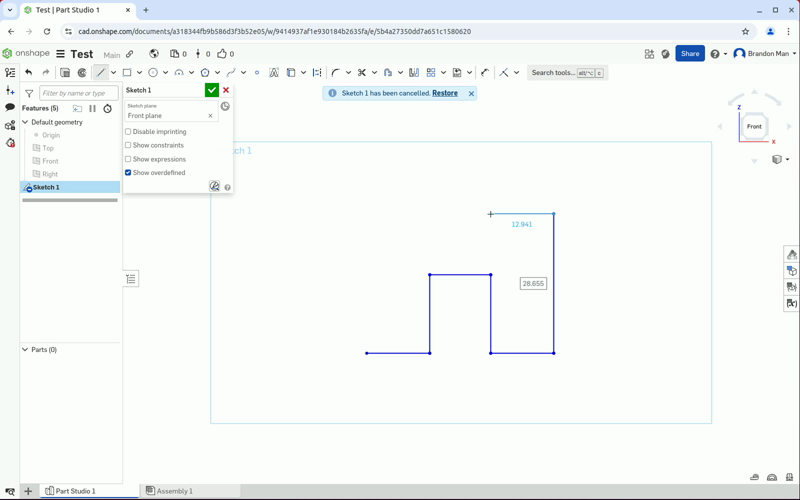
mouse_move(429, 213)
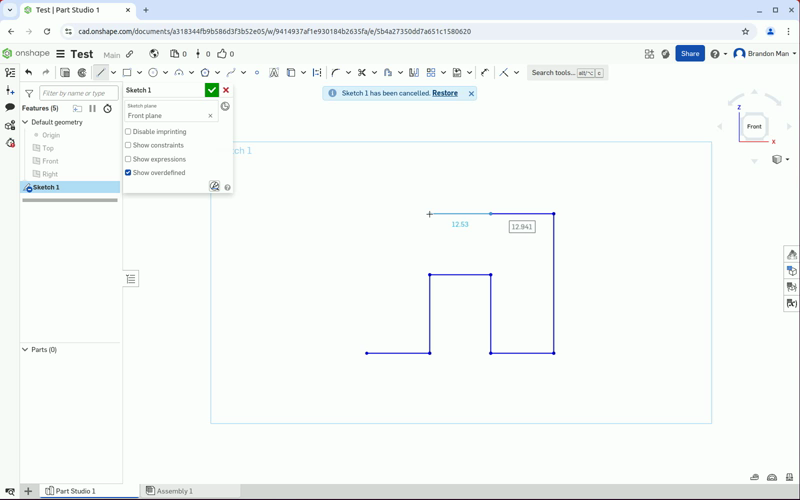
click(429, 213)
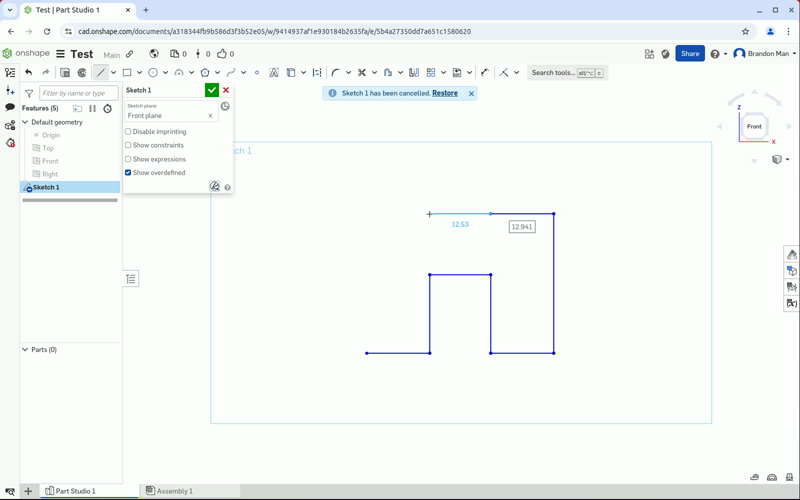
key_up(shift)
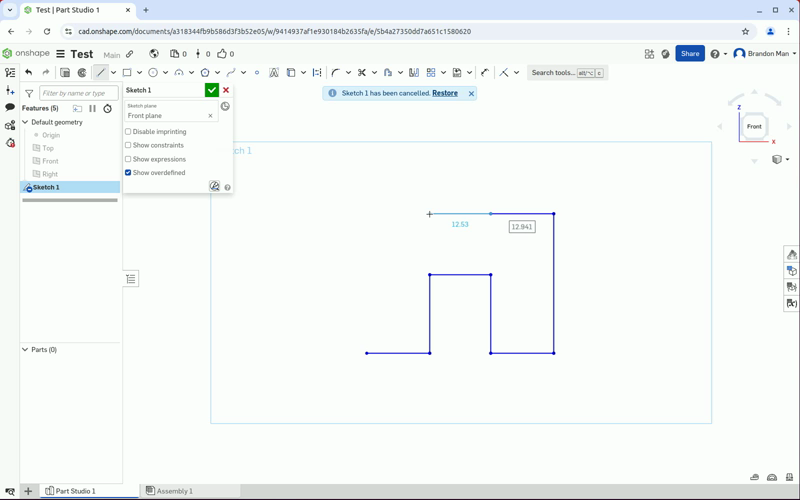
key_down(shift)
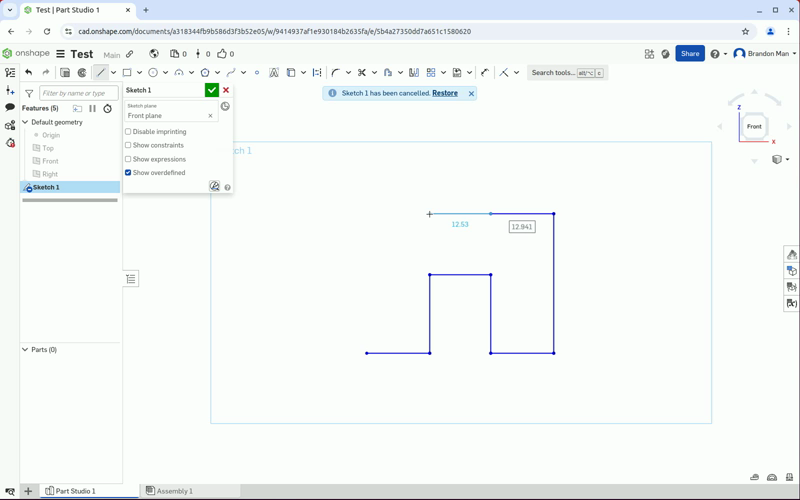
mouse_move(367, 213)
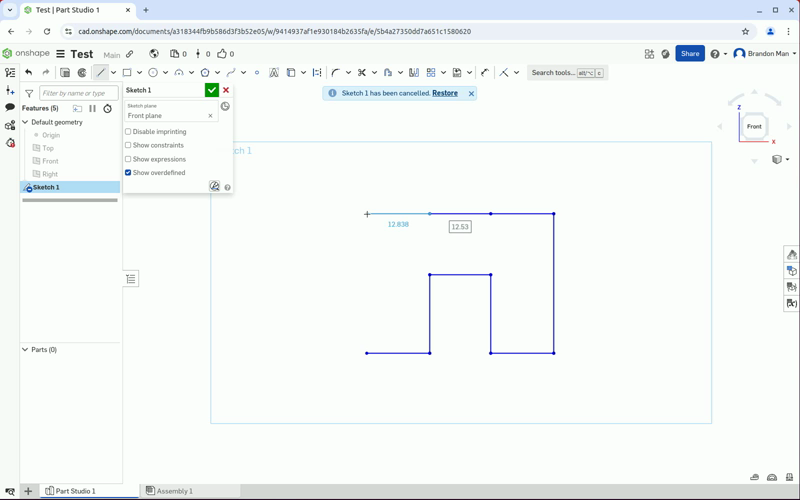
click(367, 213)
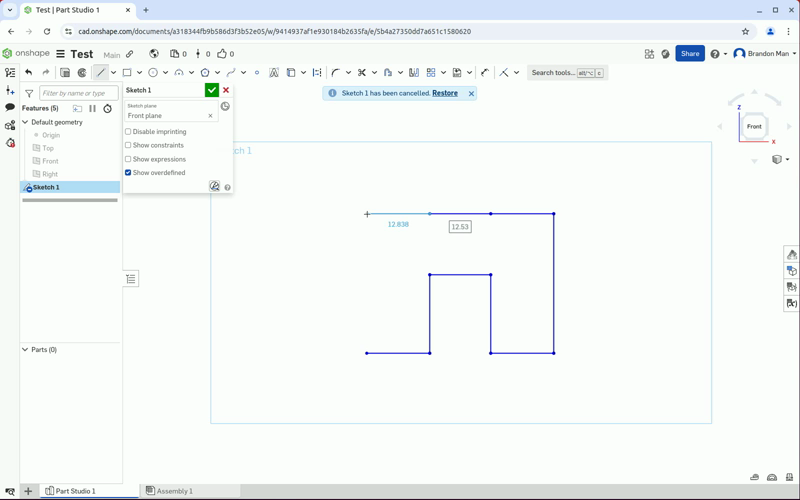
key_up(shift)
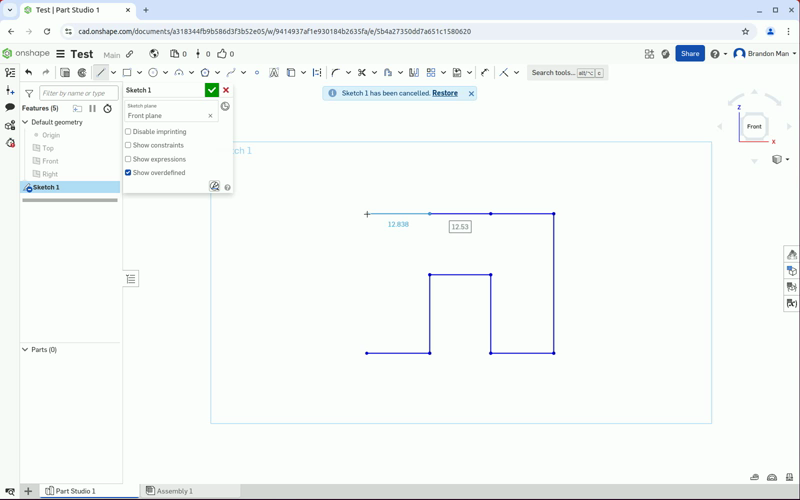
key_down(shift)
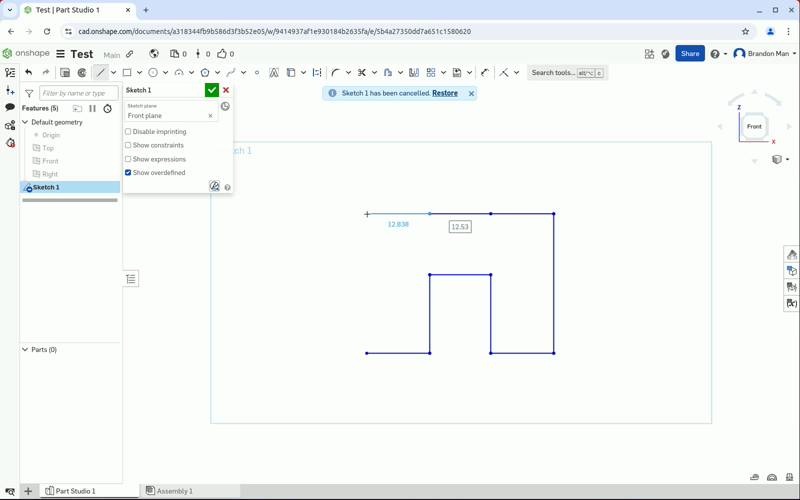
mouse_move(366, 353)
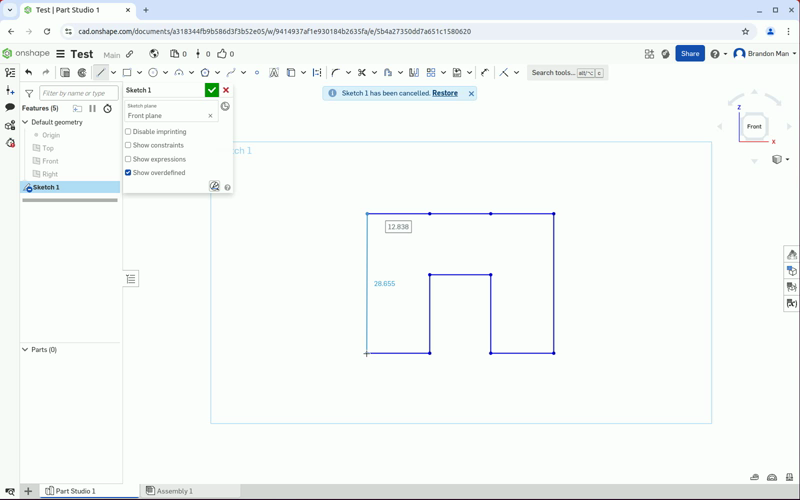
key_up(shift)
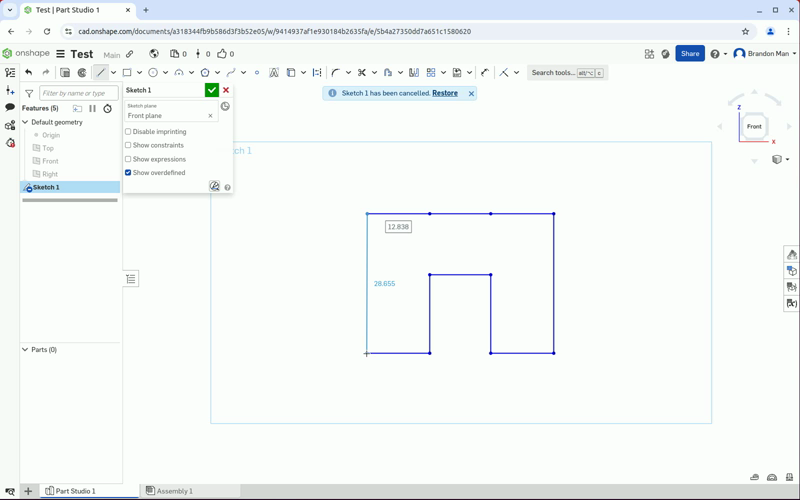
click(366, 353)
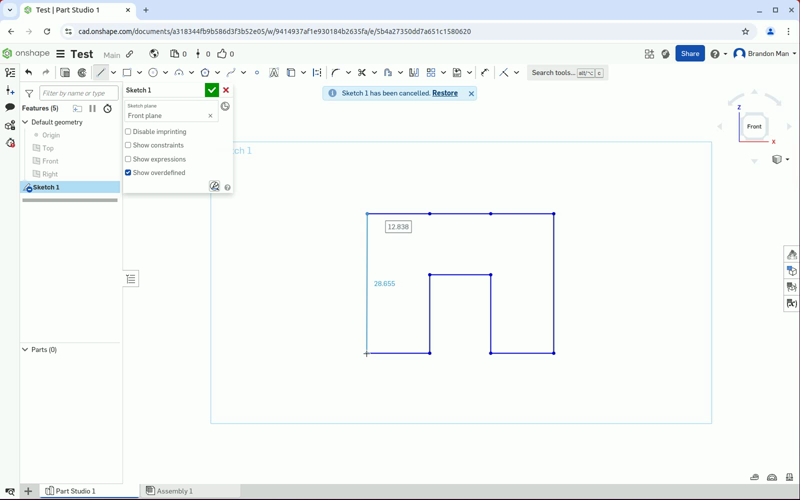
key(esc)
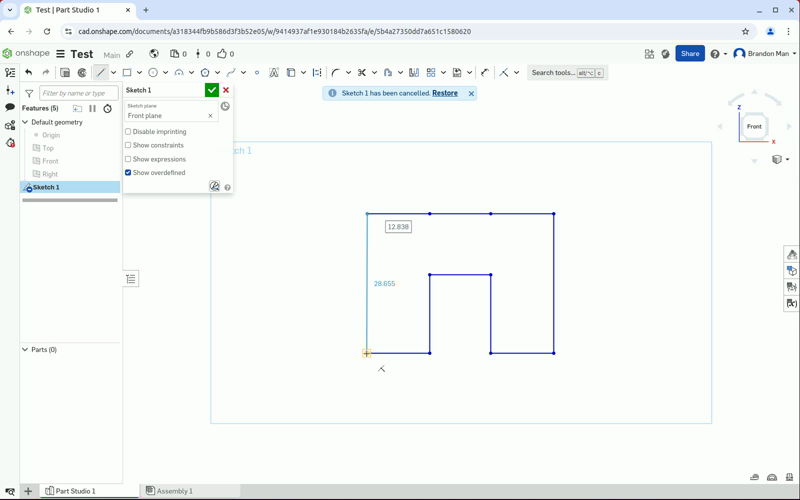
mouse_move(459, 255)
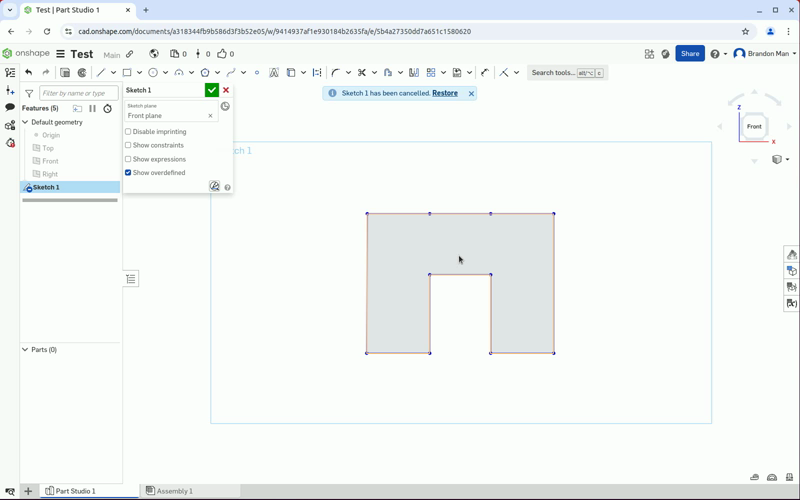
click(459, 255)
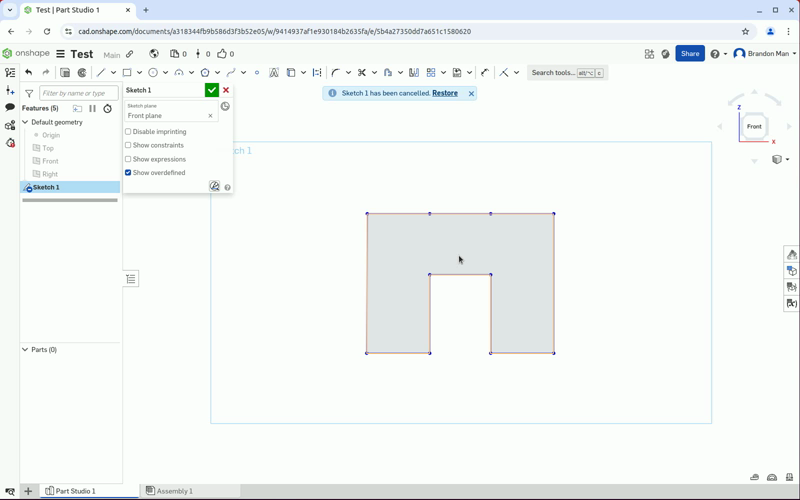
mouse_move(73, 352)
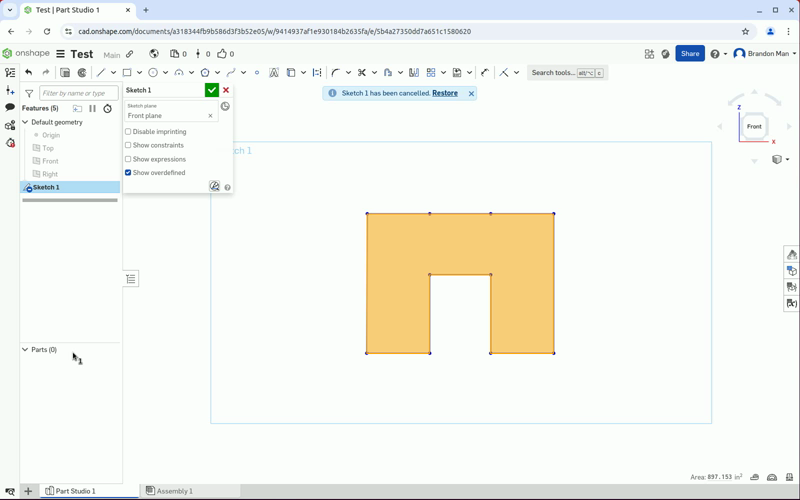
key(shift+y)
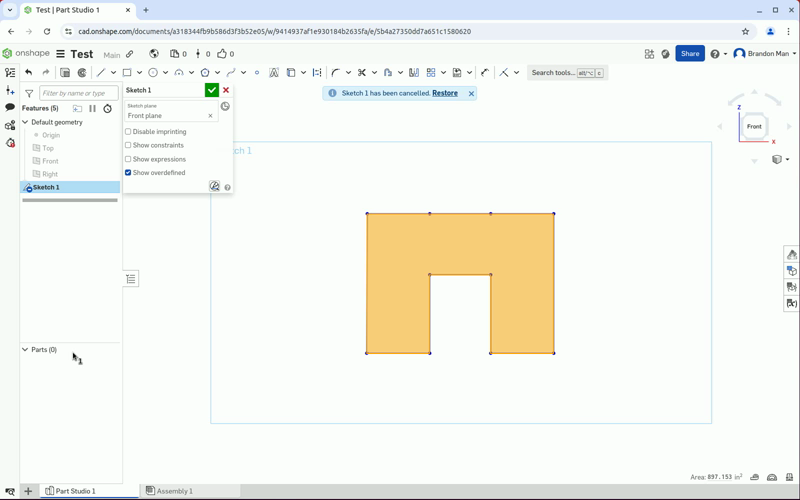
key(shift+e)
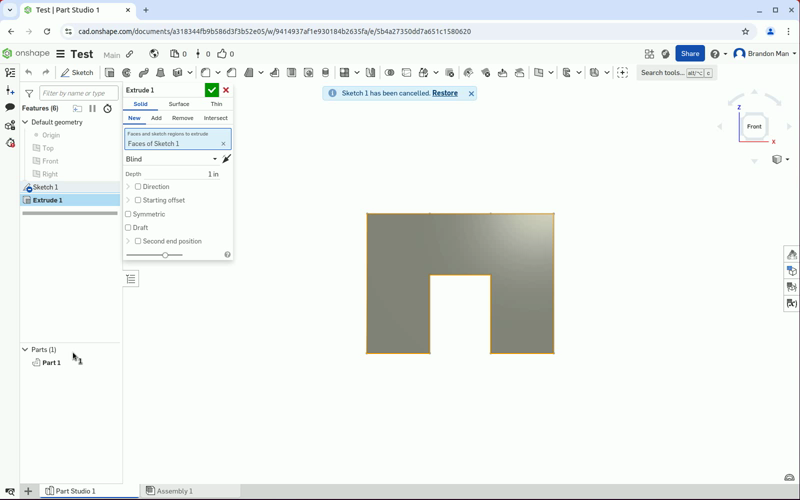
mouse_move(143, 106)
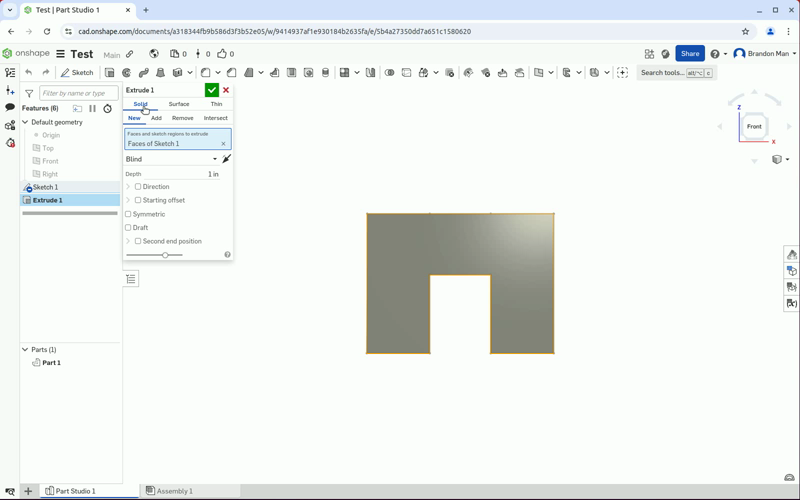
click(143, 106)
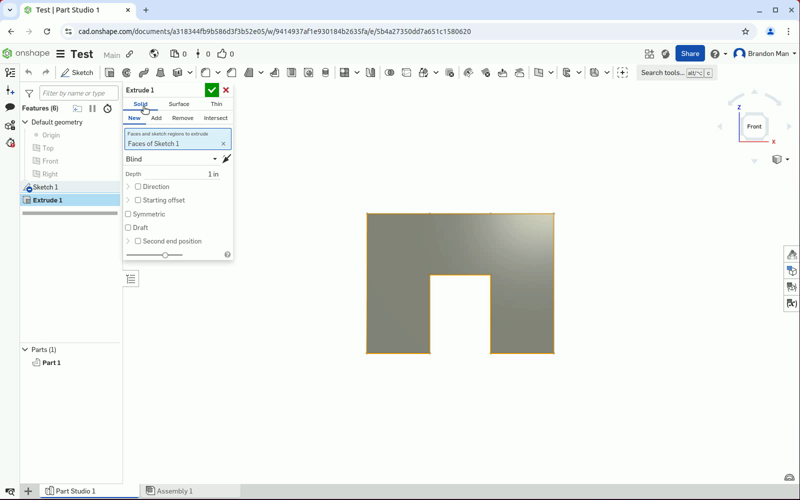
mouse_move(137, 120)
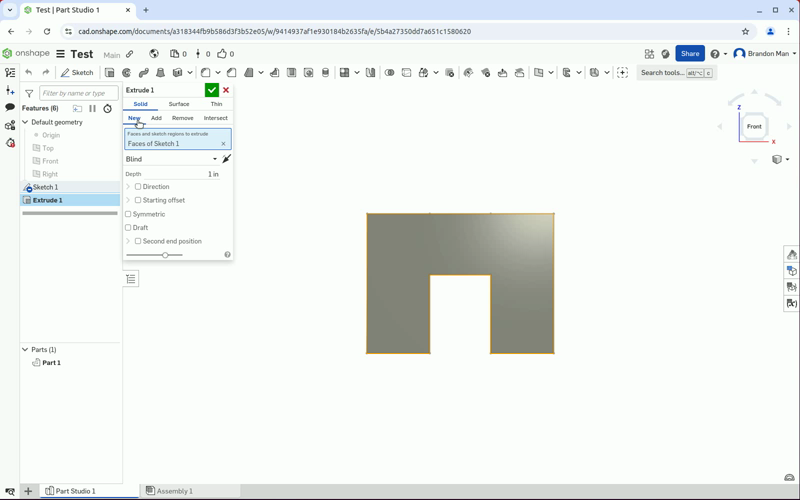
click(137, 120)
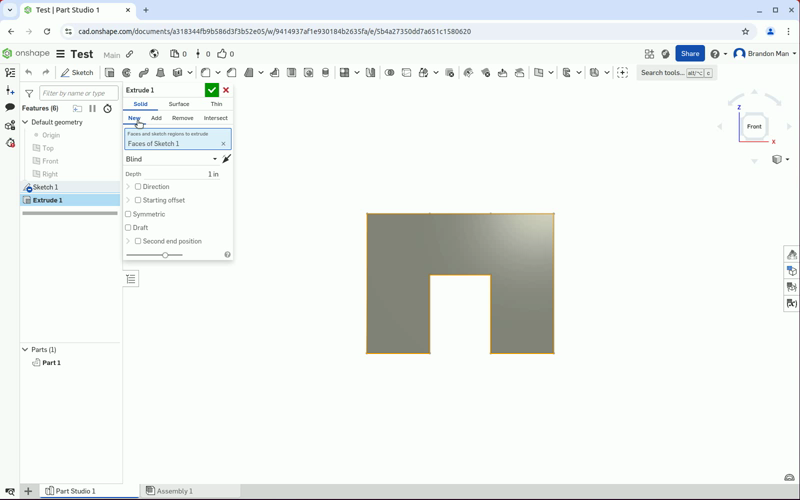
key(tab, 4)
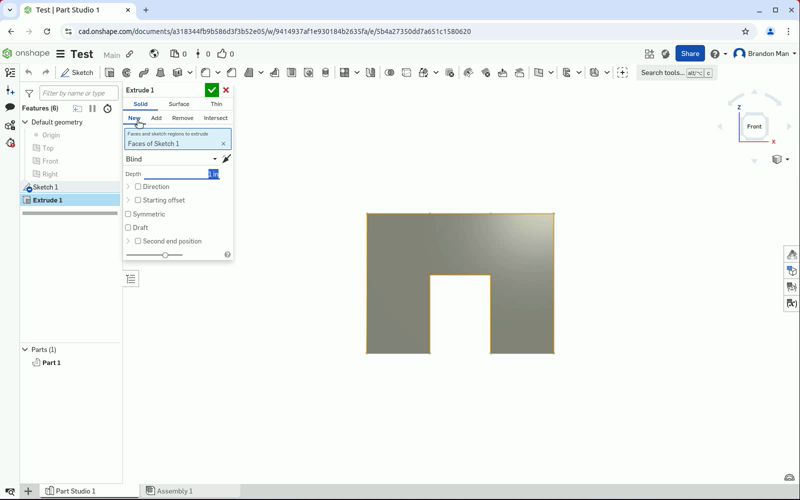
text(23.108)
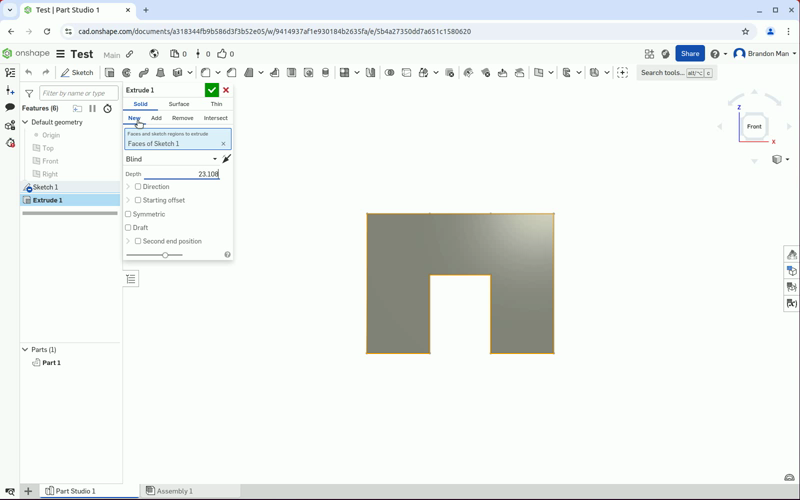
key(enter)
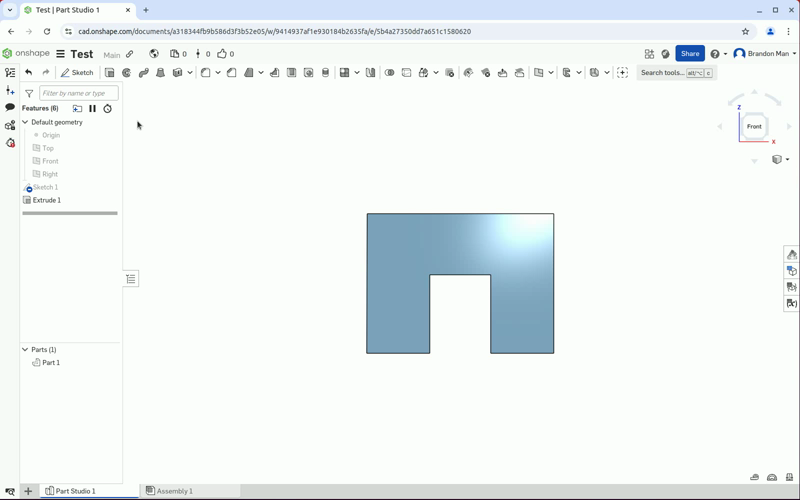
key(shift+h)
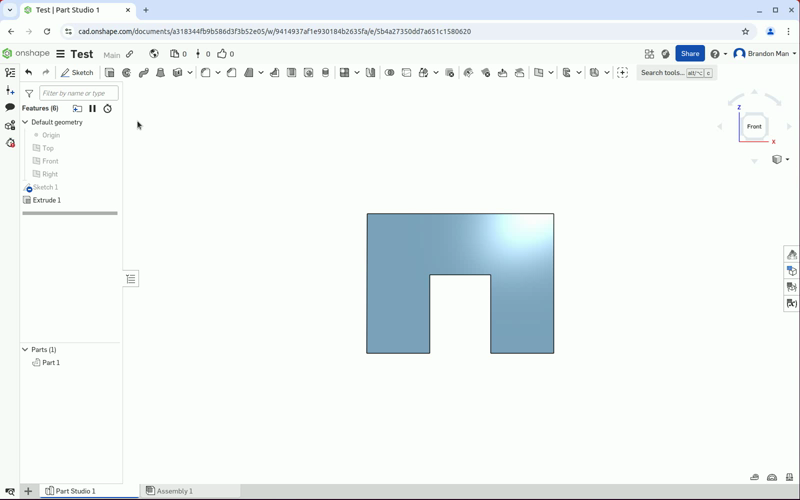
key(shift+h)
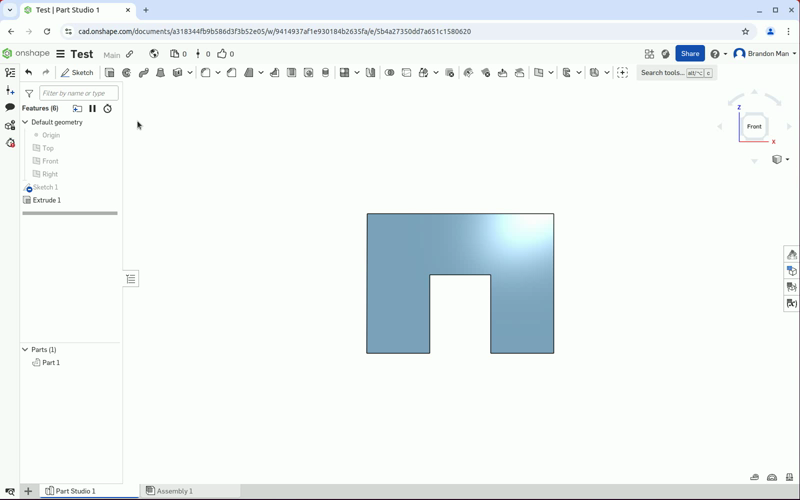
mouse_move(73, 189)
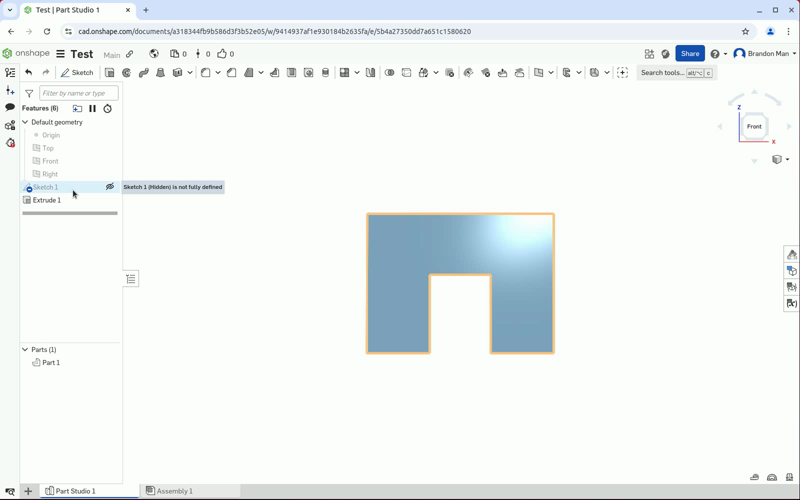
click(73, 189)
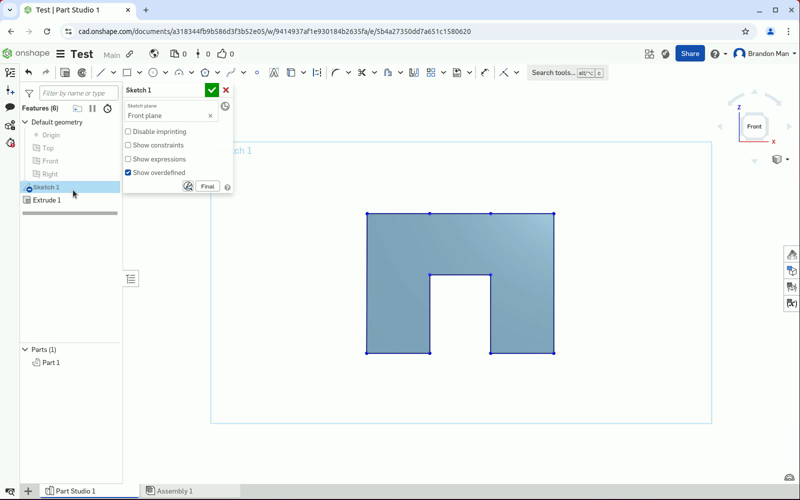
mouse_move(229, 92)
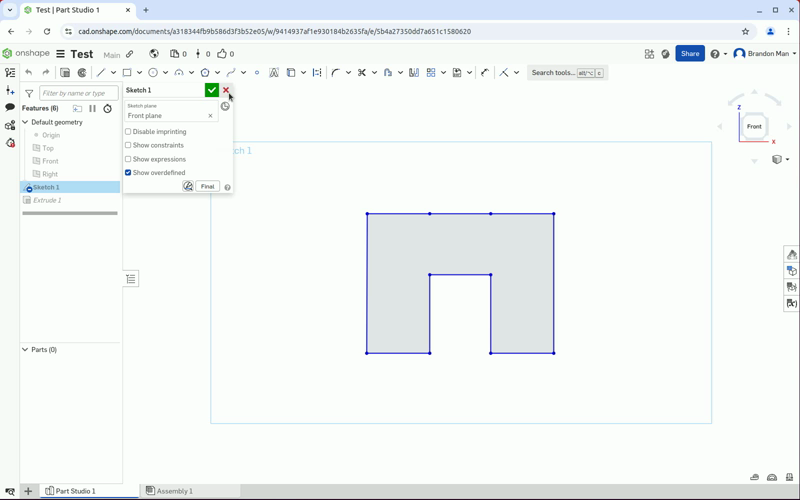
click(229, 92)
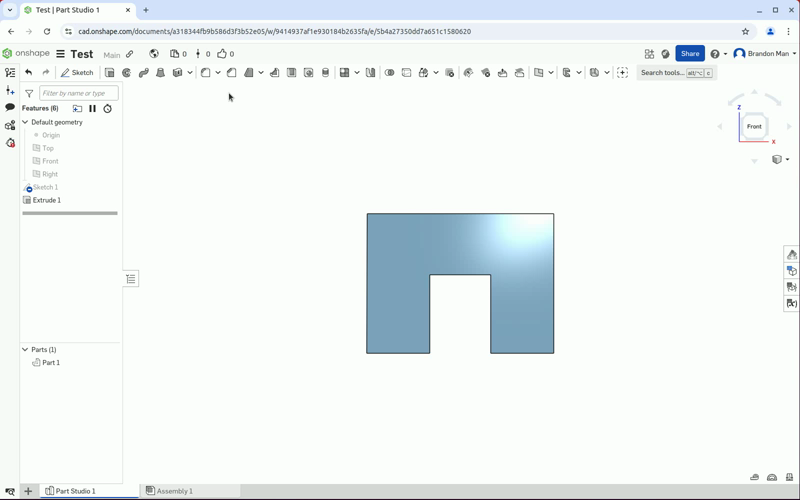
mouse_move(73, 352)
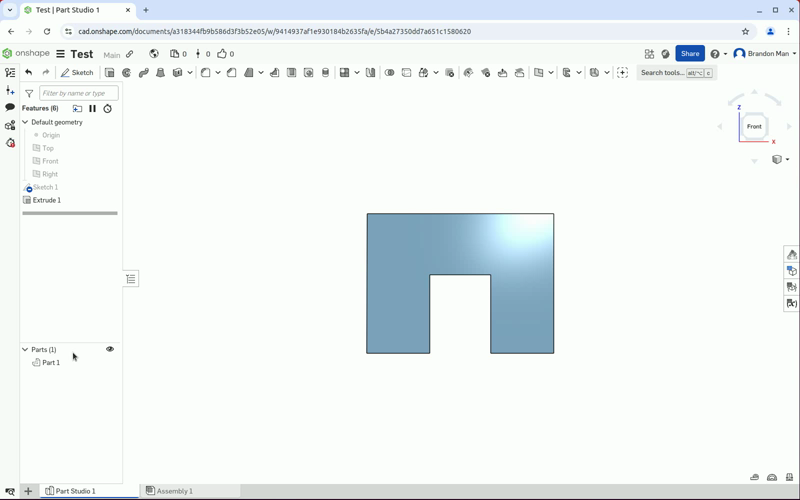
key(y)
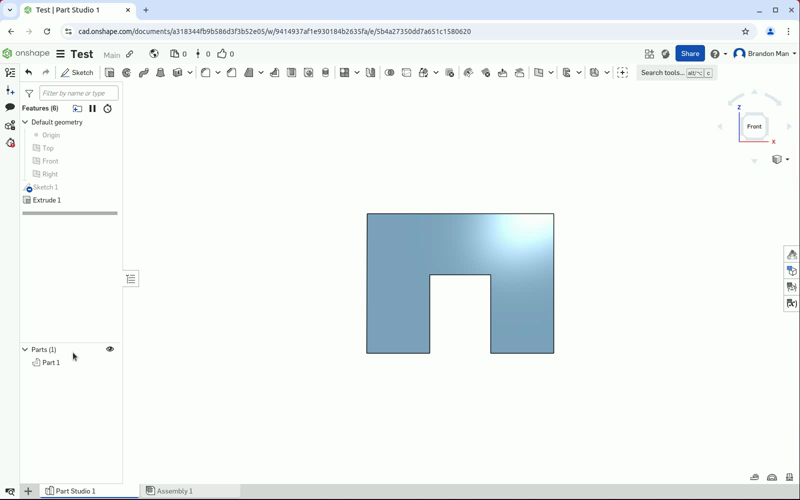
key(shift+p)
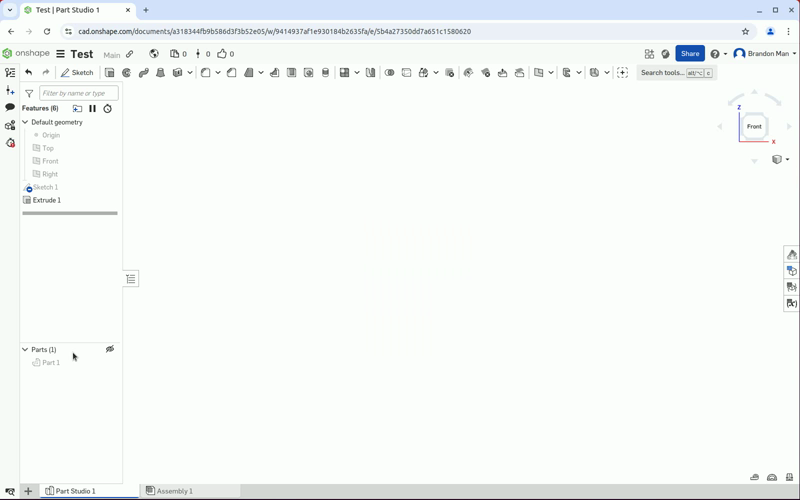
key(space)
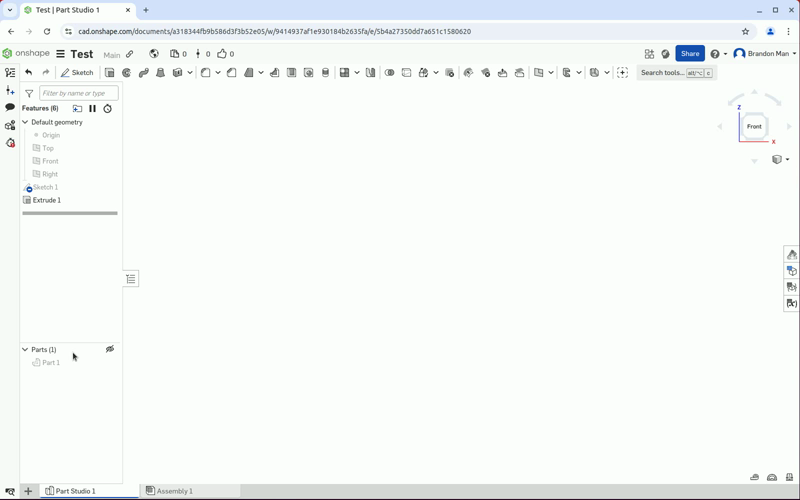
key_down(shift)
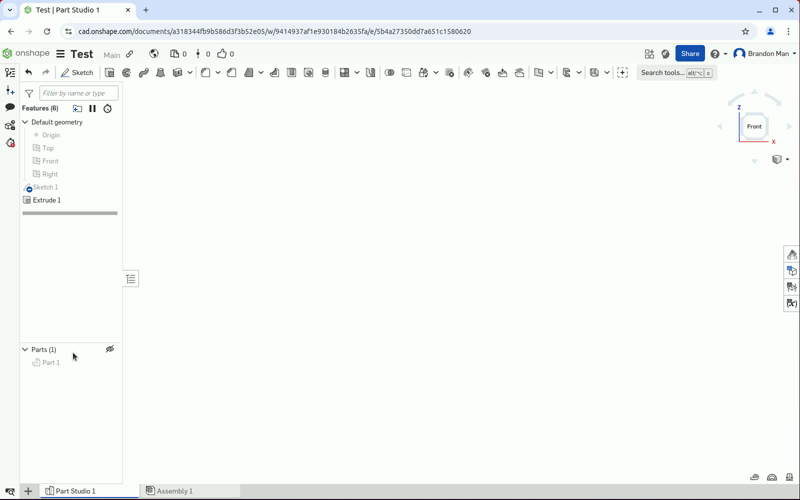
key(down)
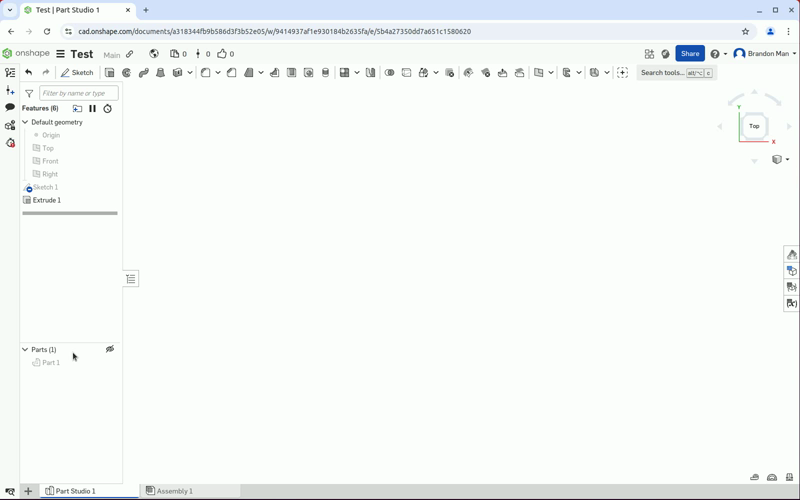
key_up(shift)
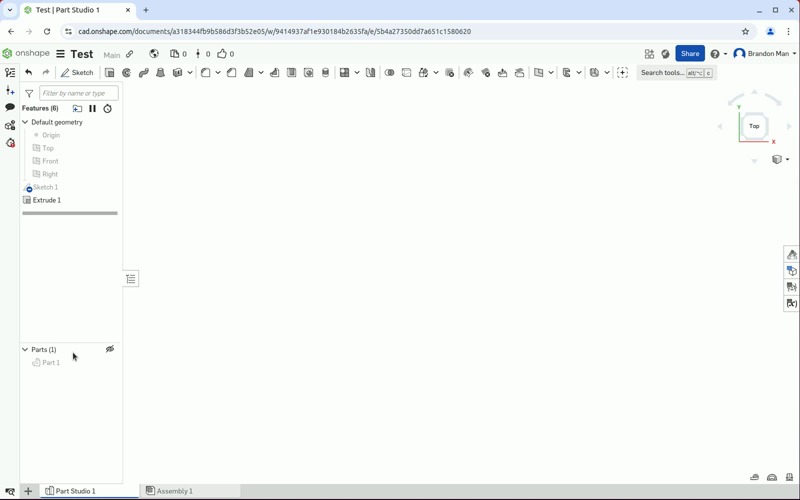
mouse_move(73, 352)
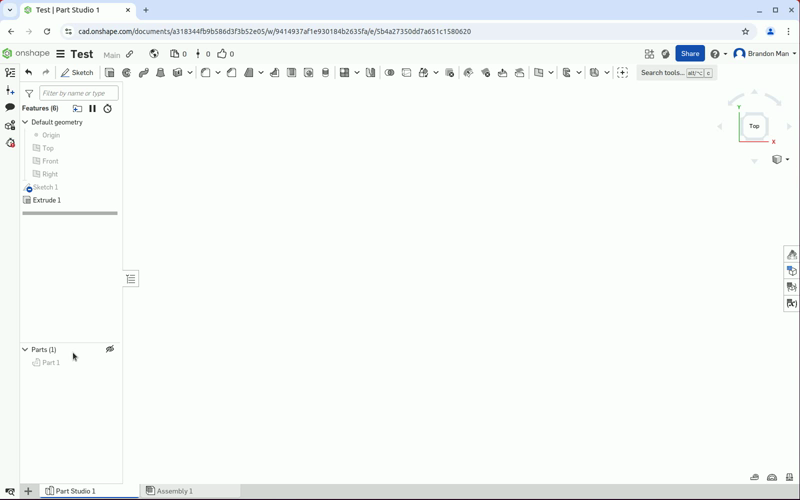
key(shift+y)
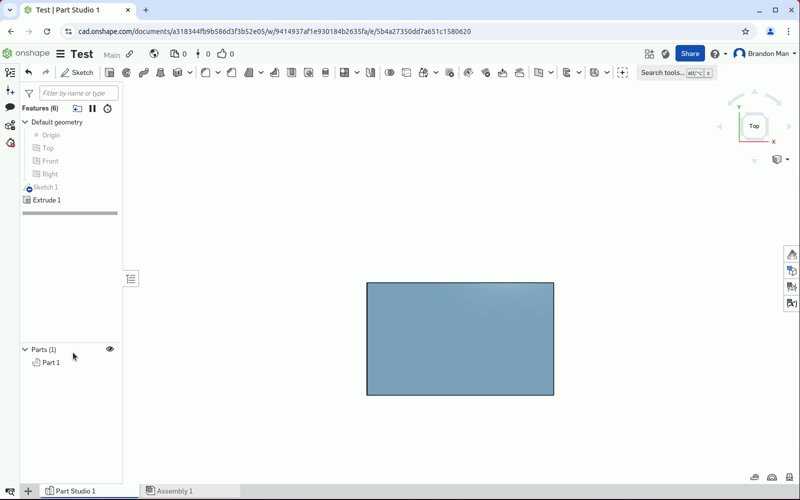
mouse_move(541, 75)
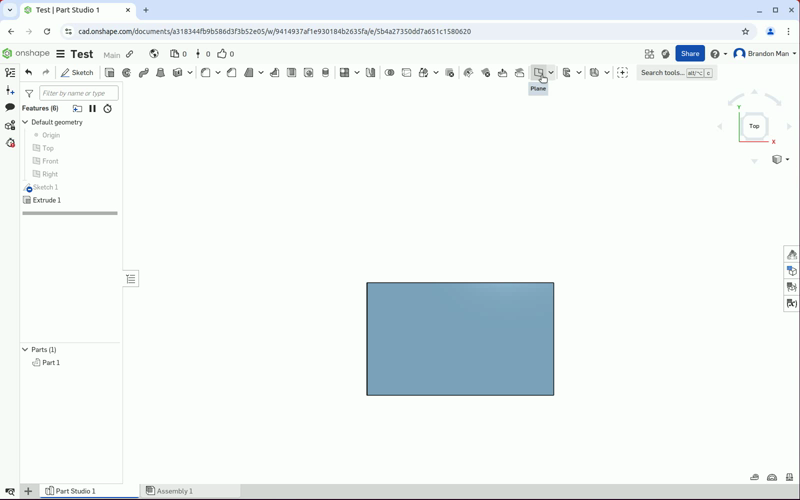
click(541, 75)
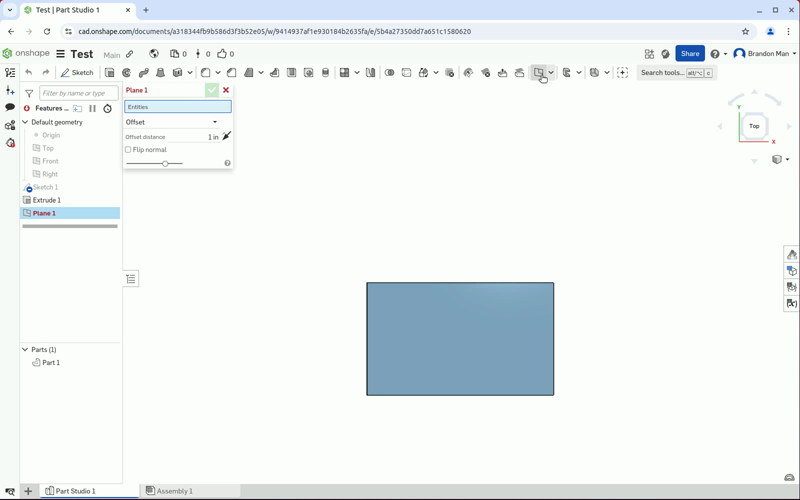
mouse_move(73, 150)
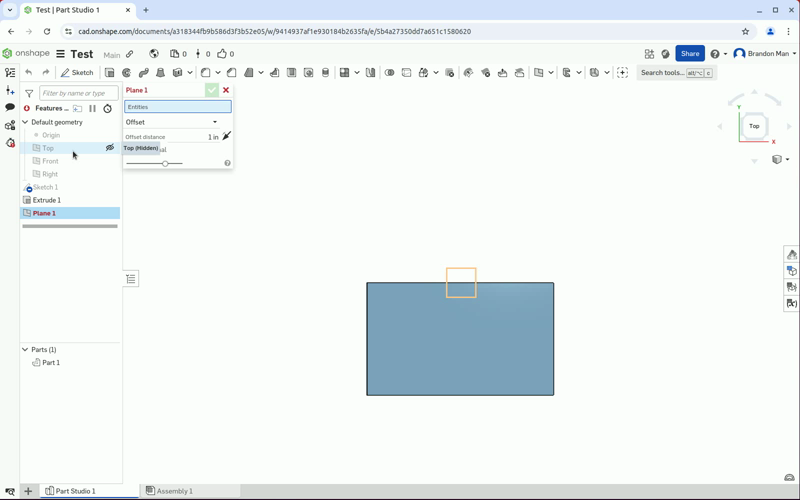
click(73, 150)
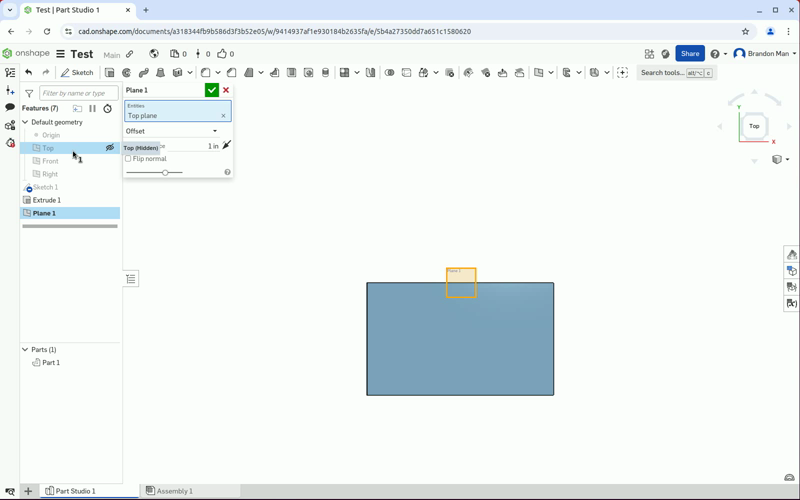
key(tab, 2)
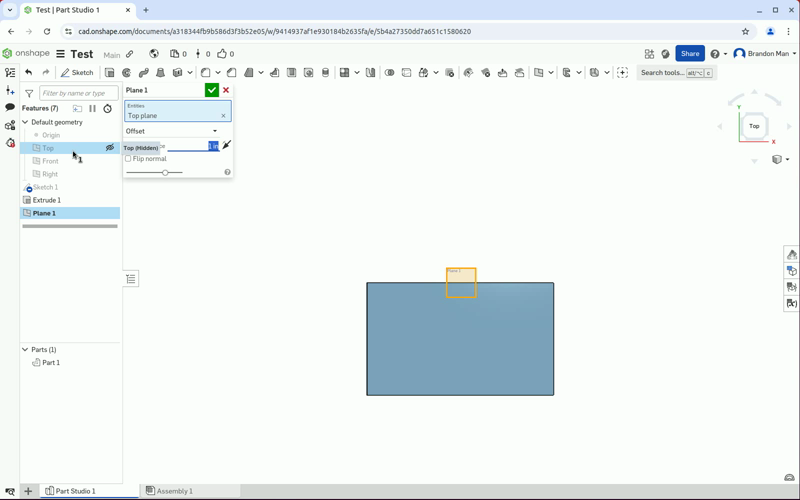
text(14.45)
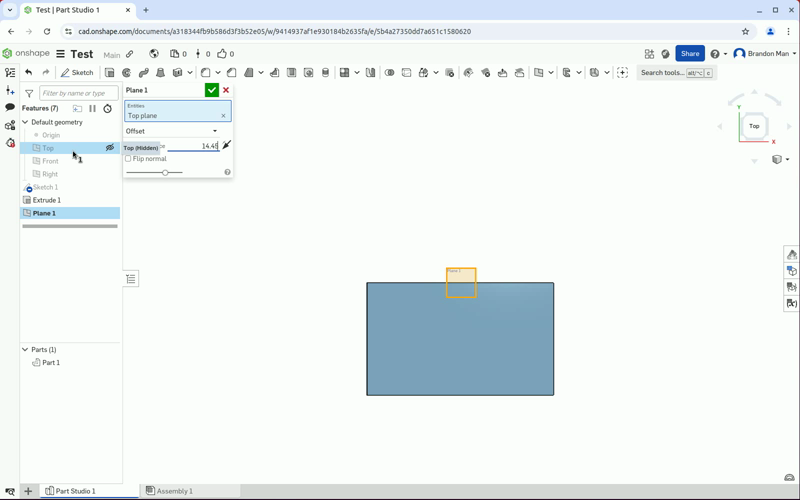
key(enter, 2)
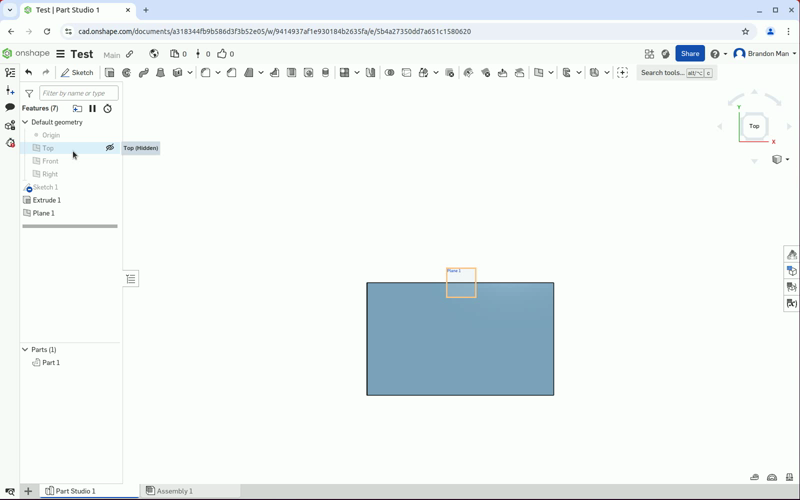
key(shift+s)
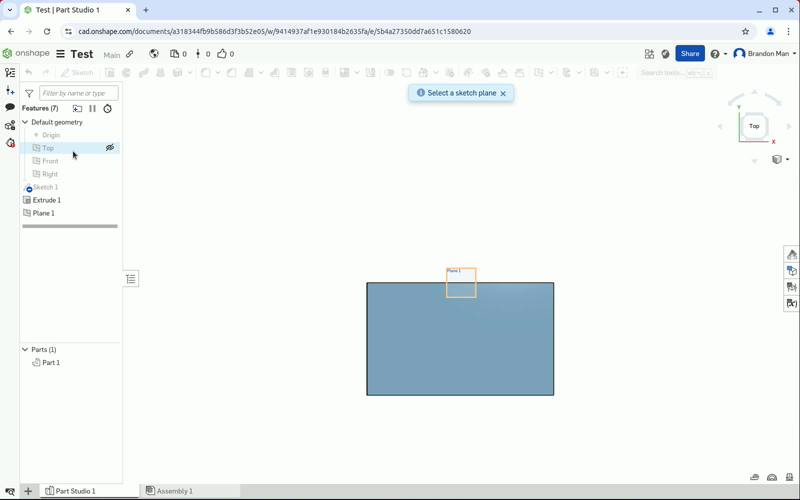
mouse_move(73, 215)
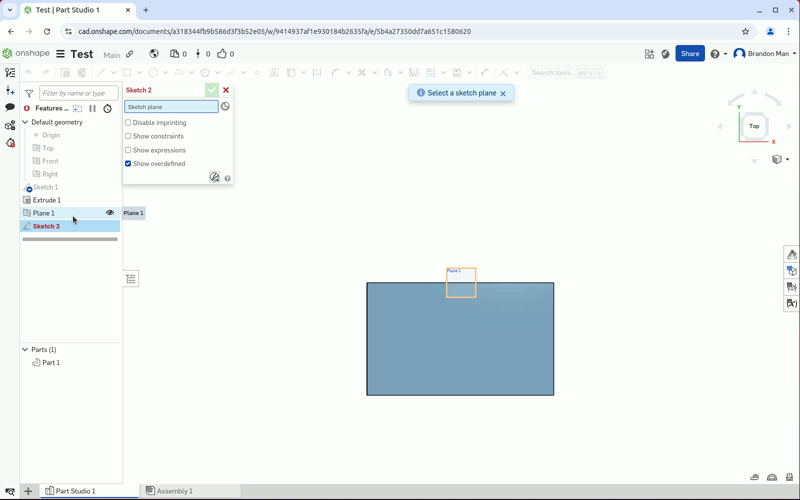
click(73, 215)
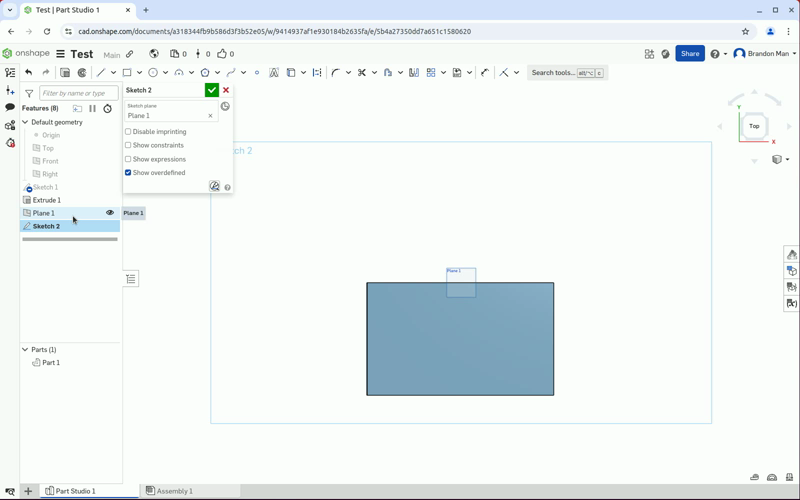
mouse_move(73, 352)
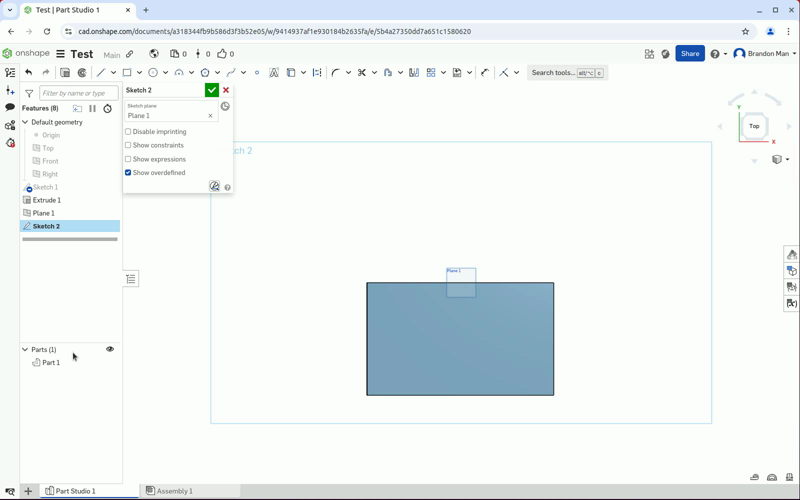
key(y)
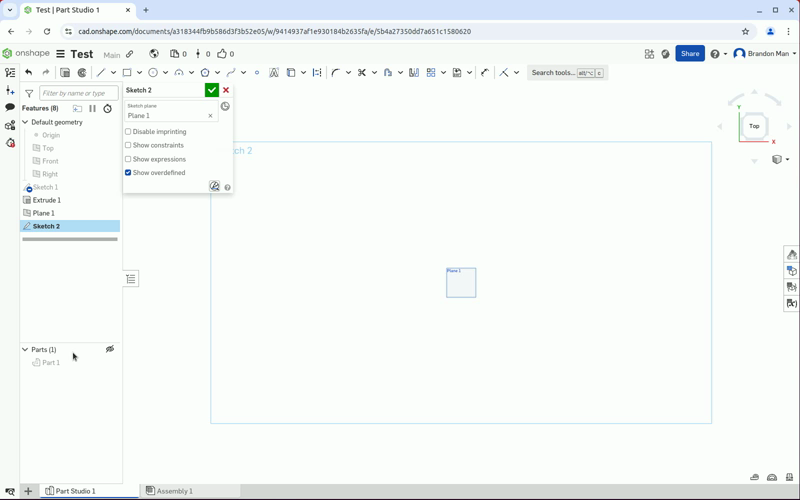
key(l)
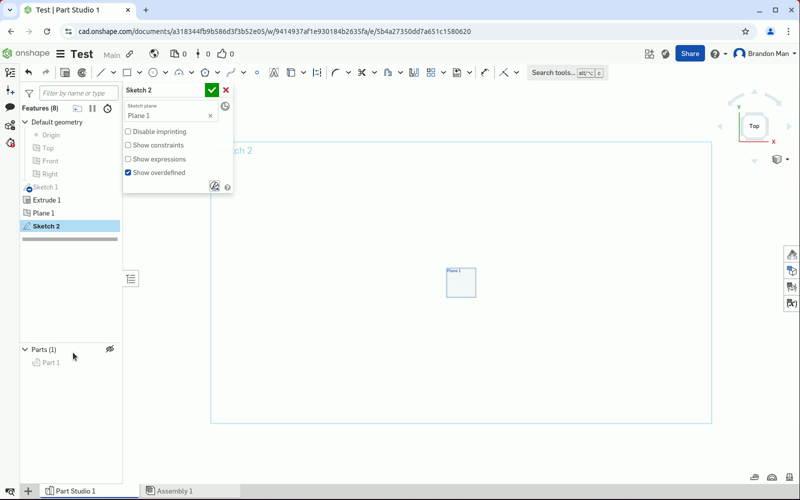
key_down(shift)
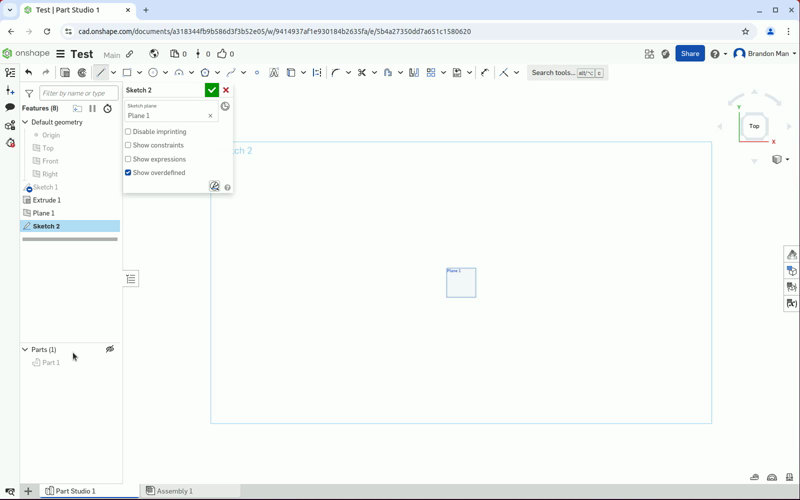
mouse_move(366, 395)
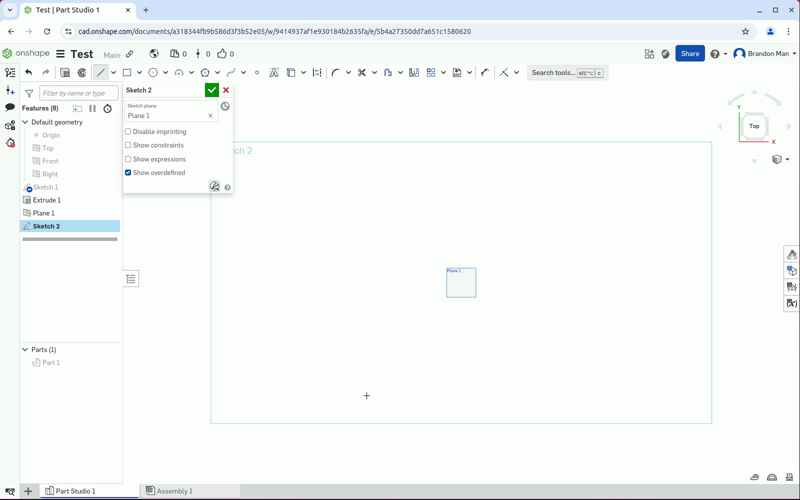
click(366, 395)
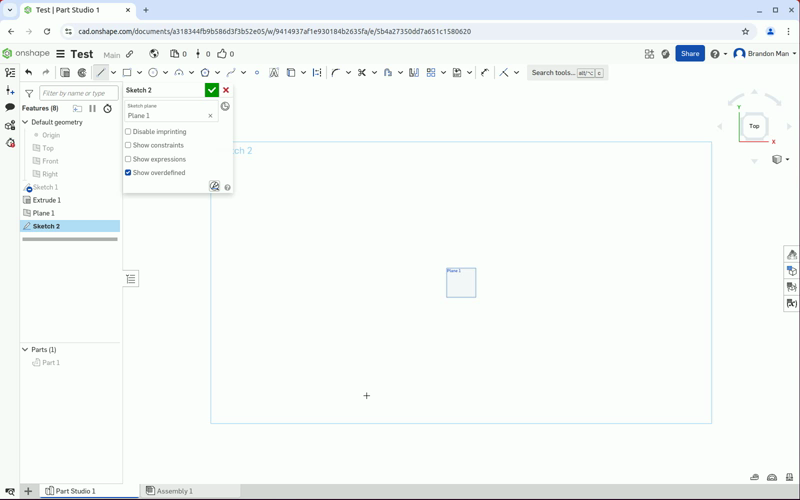
key_up(shift)
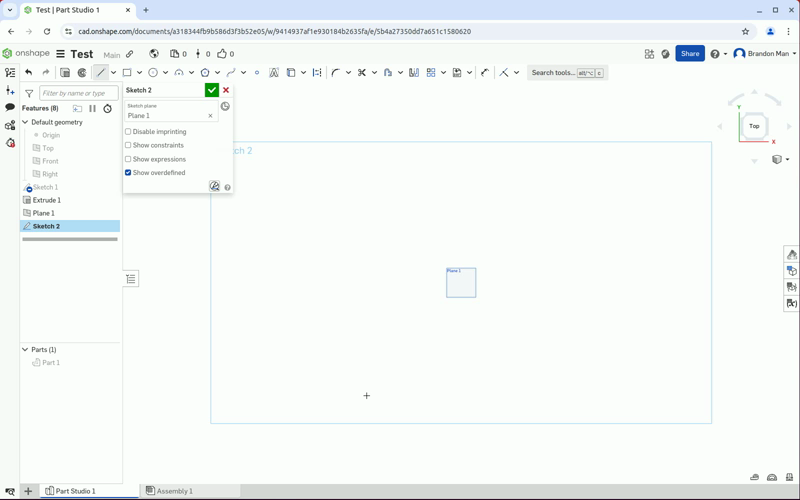
key_down(shift)
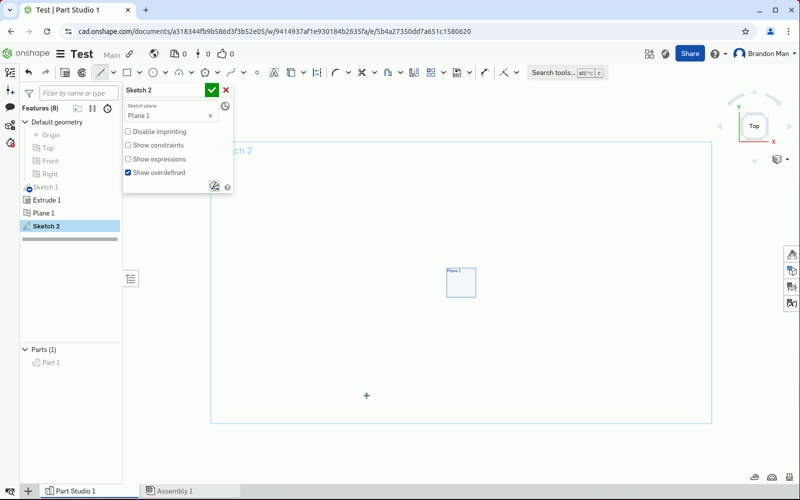
mouse_move(396, 395)
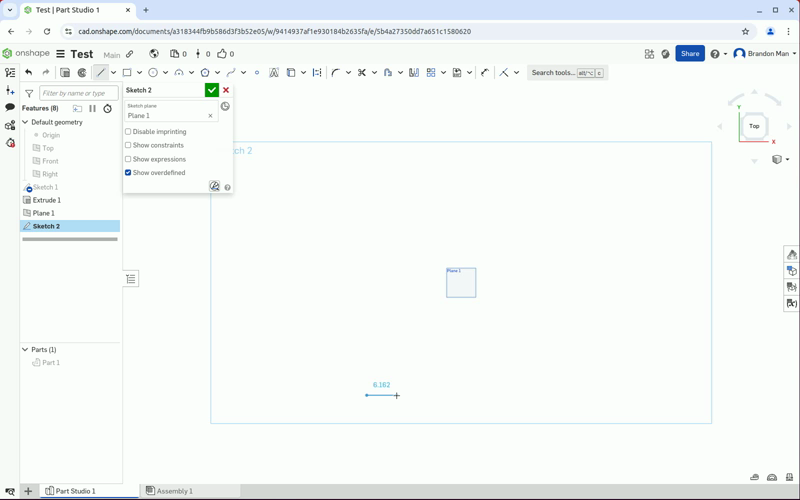
mouse_move(423, 395)
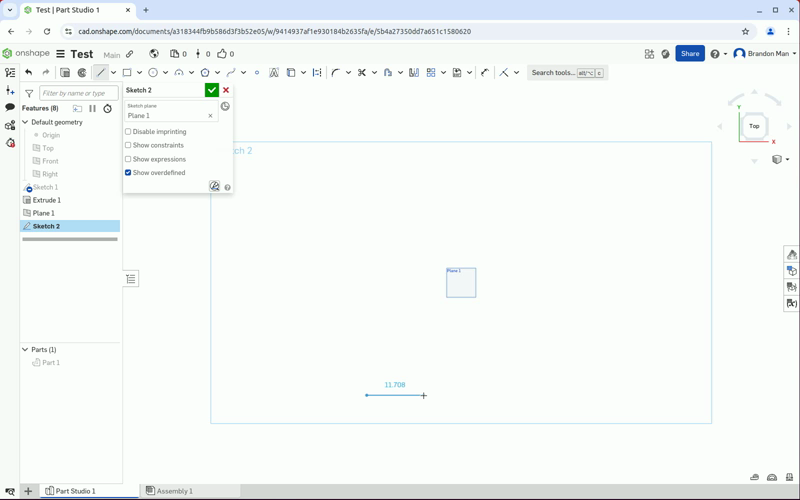
click(423, 395)
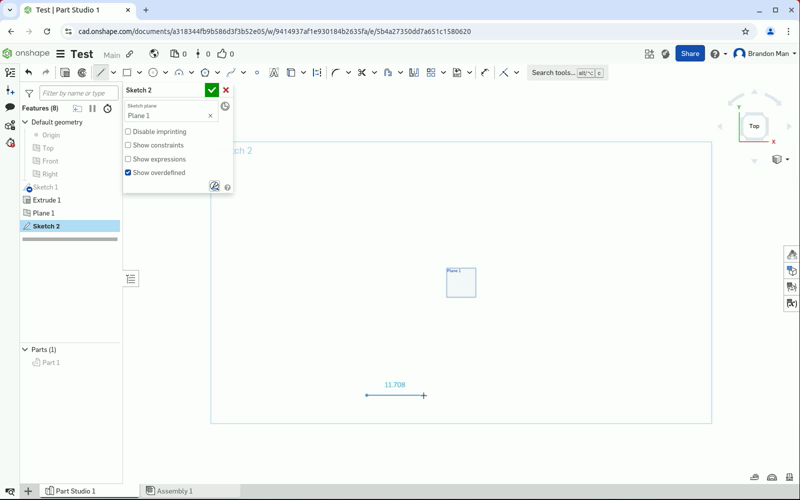
key_up(shift)
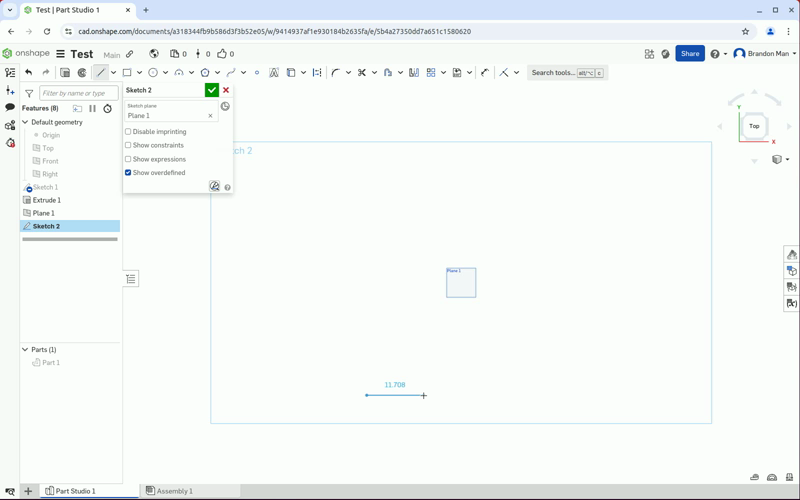
key_down(shift)
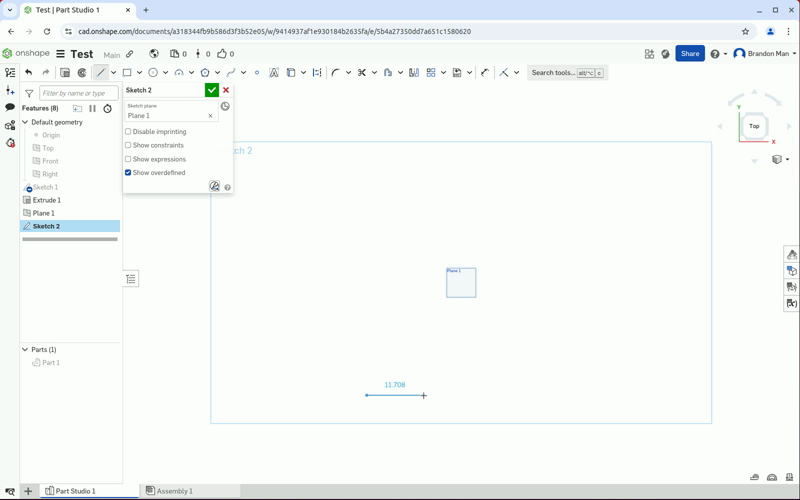
mouse_move(366, 338)
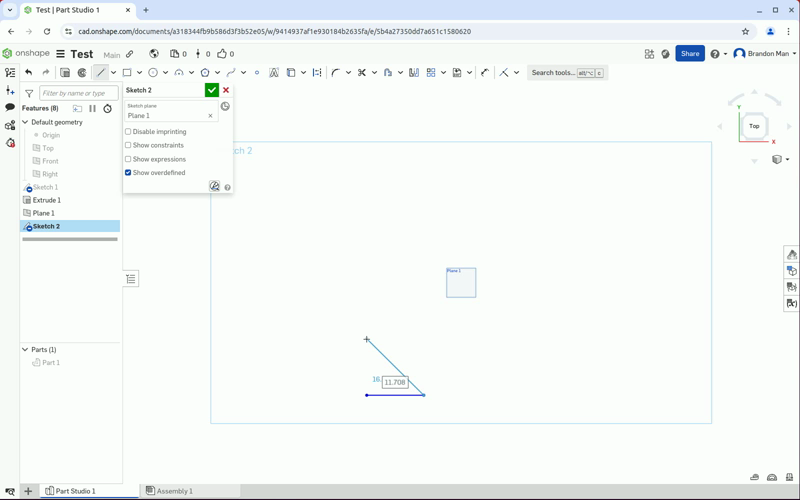
click(366, 338)
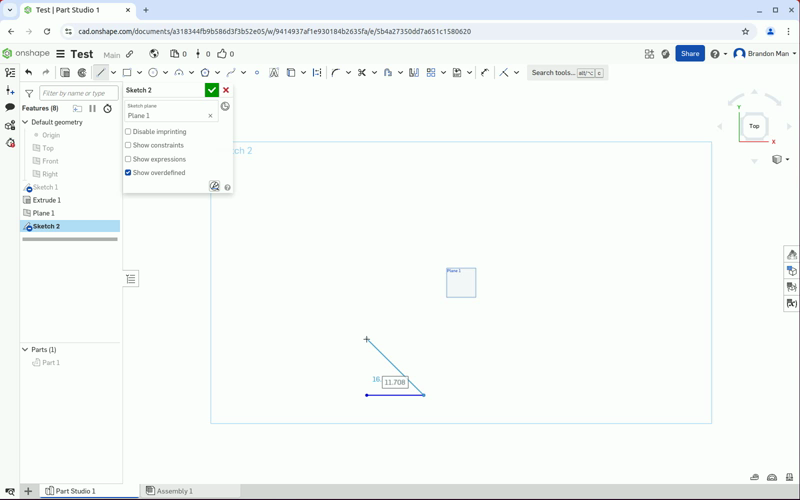
key_up(shift)
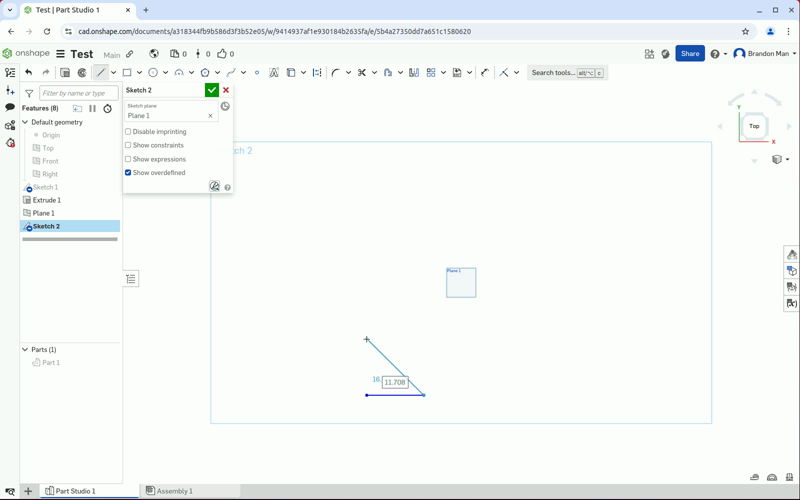
mouse_move(396, 338)
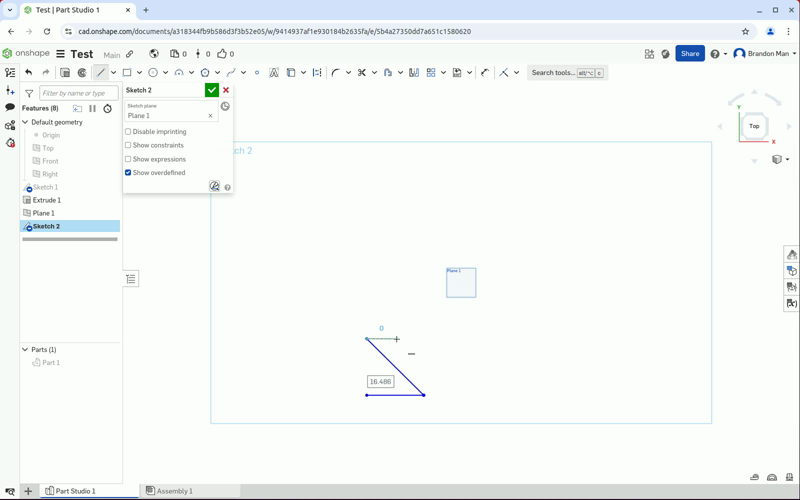
key_down(shift)
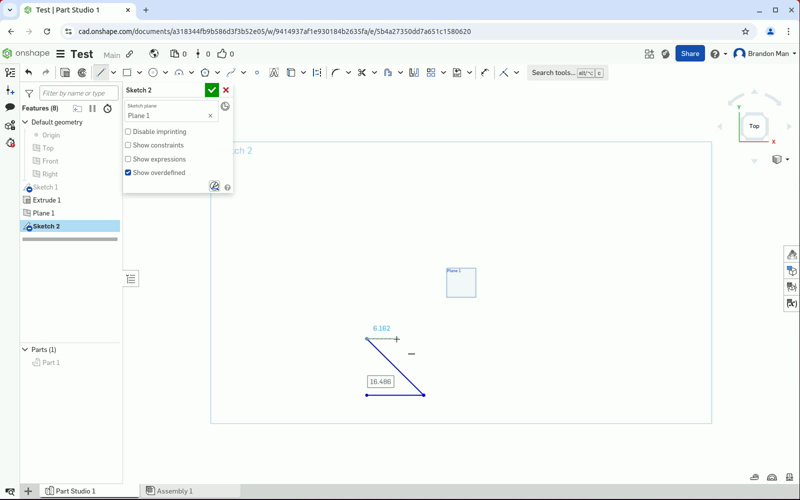
mouse_move(366, 395)
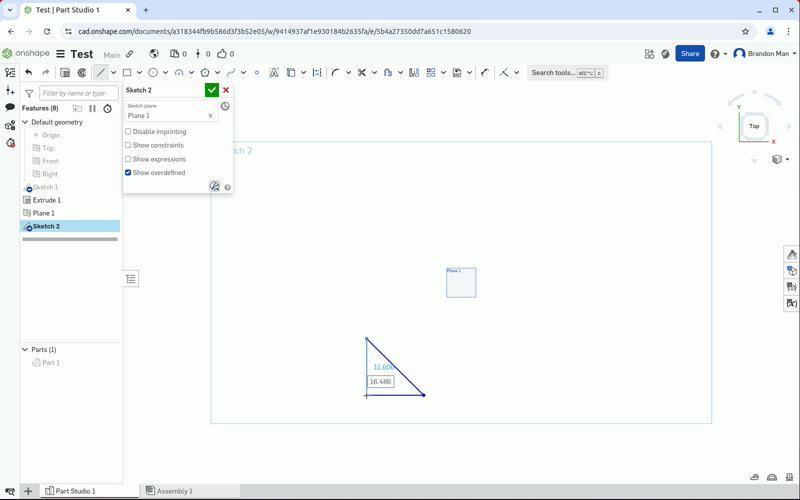
key_up(shift)
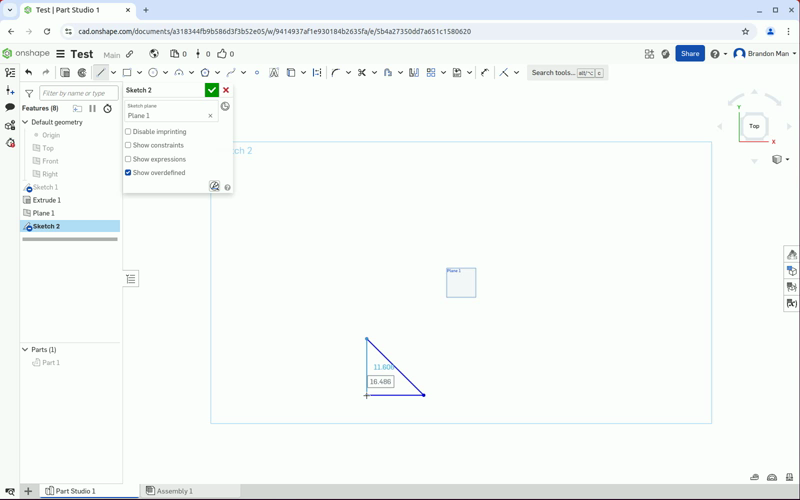
click(366, 395)
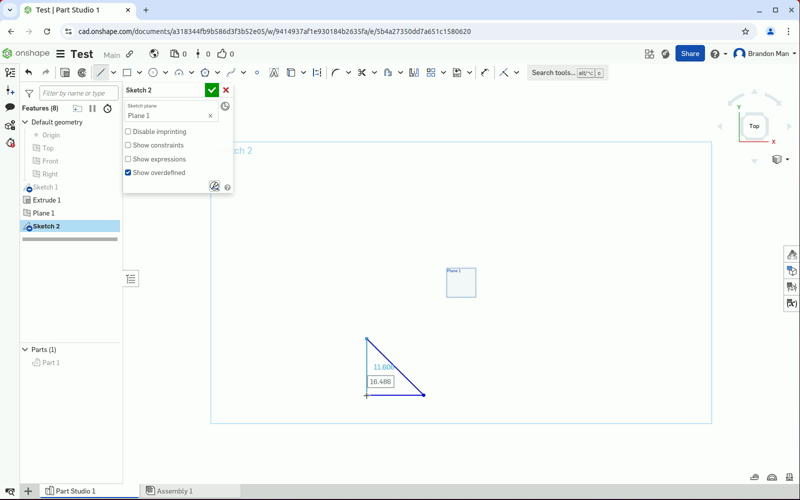
key(esc)
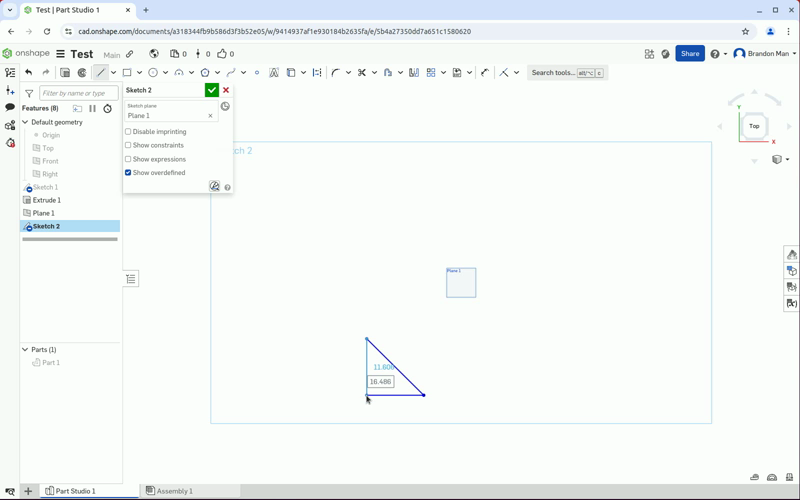
mouse_move(369, 373)
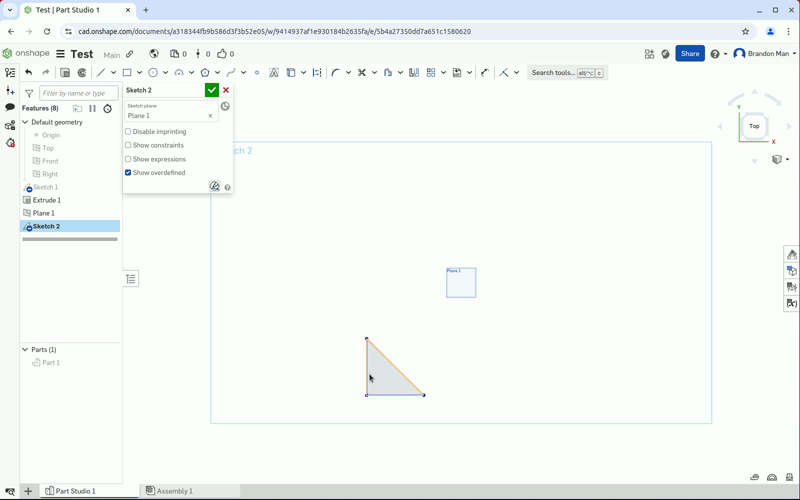
scroll(6)
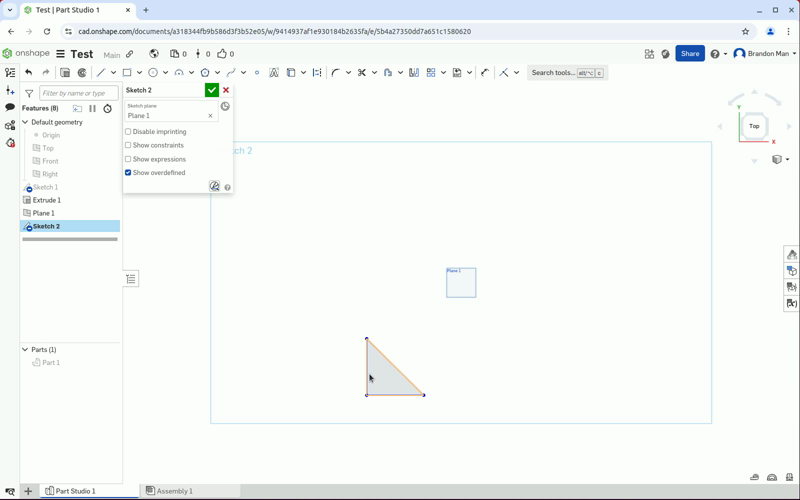
scroll(6)
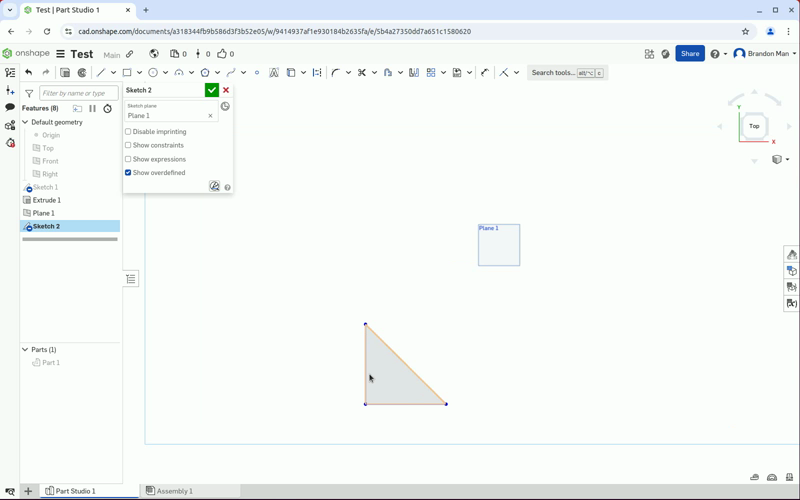
scroll(6)
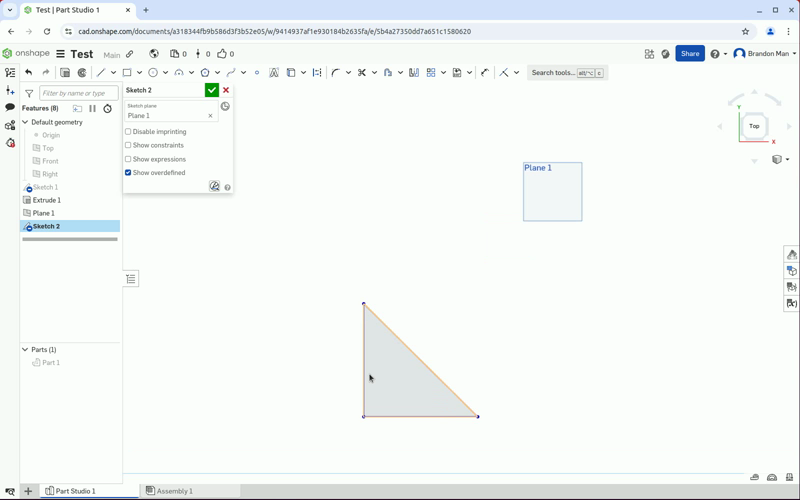
scroll(6)
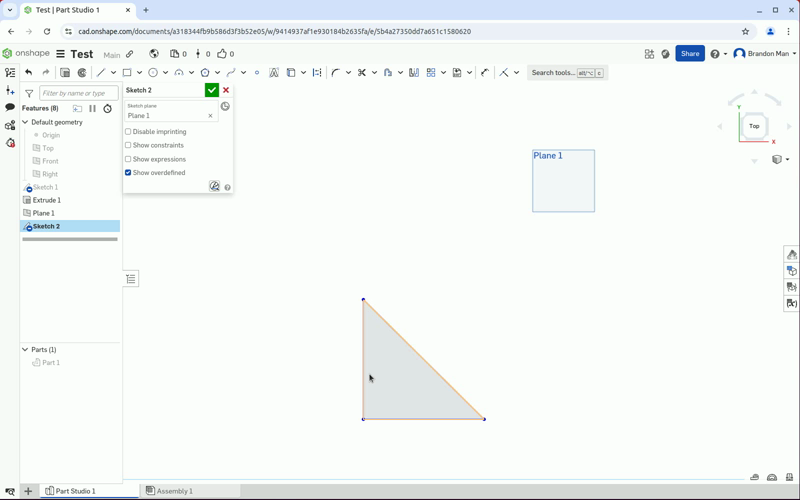
scroll(6)
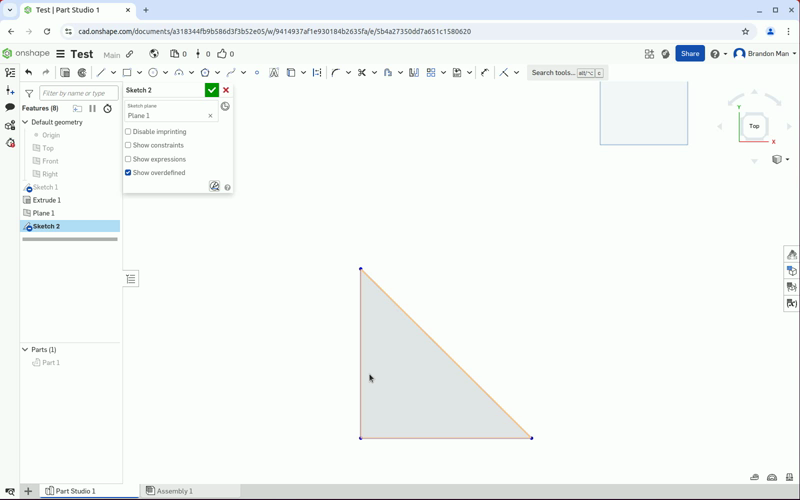
scroll(6)
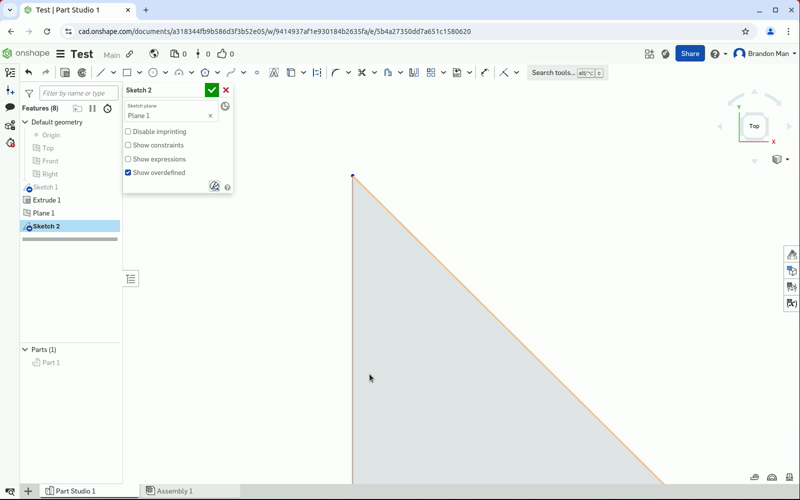
scroll(6)
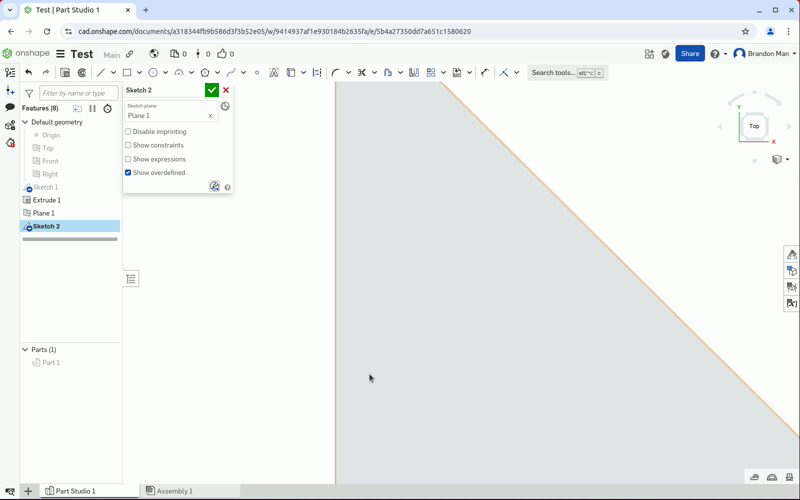
click(369, 373)
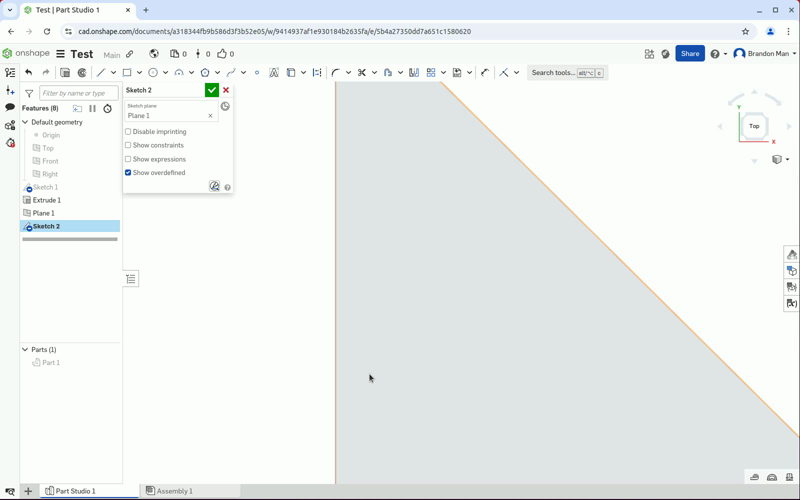
scroll(-6)
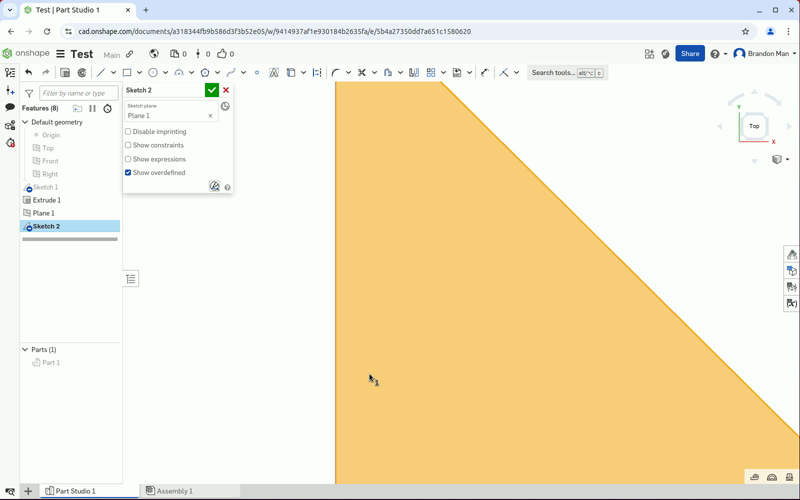
scroll(-6)
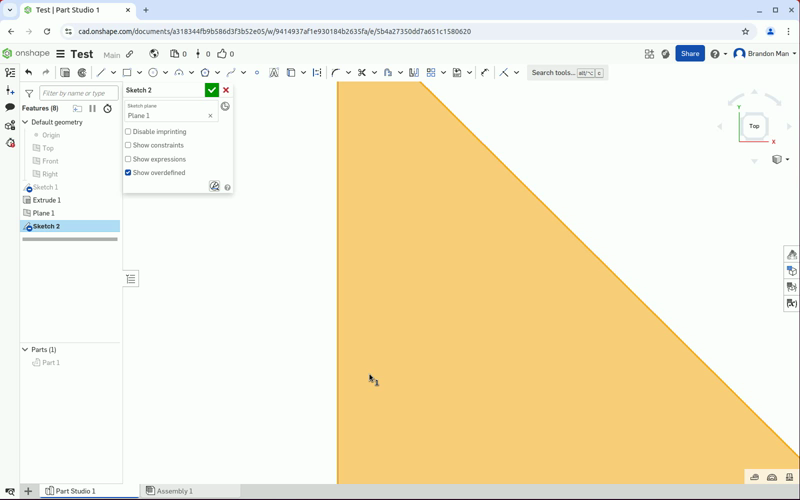
scroll(-6)
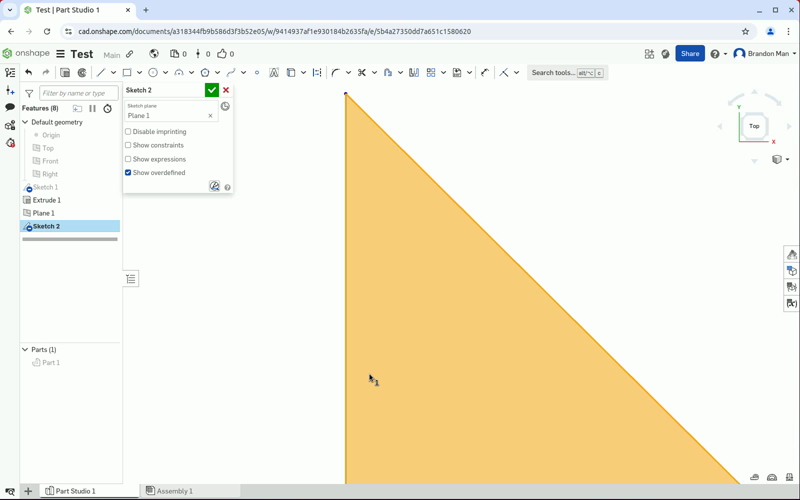
scroll(-6)
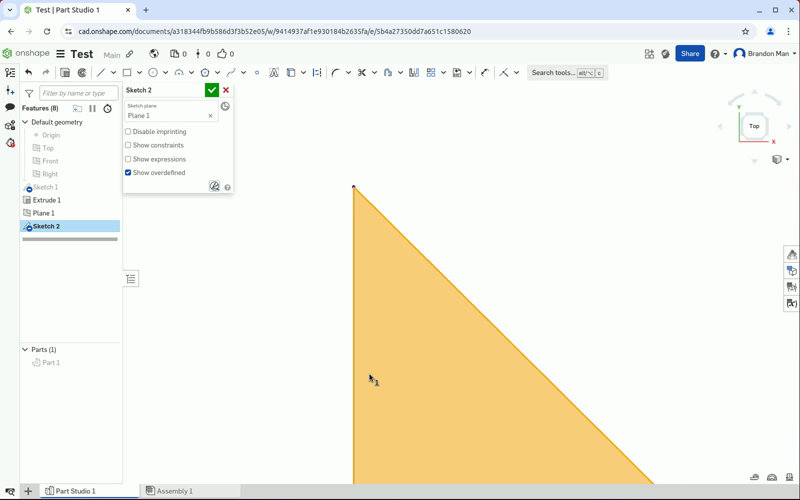
scroll(-6)
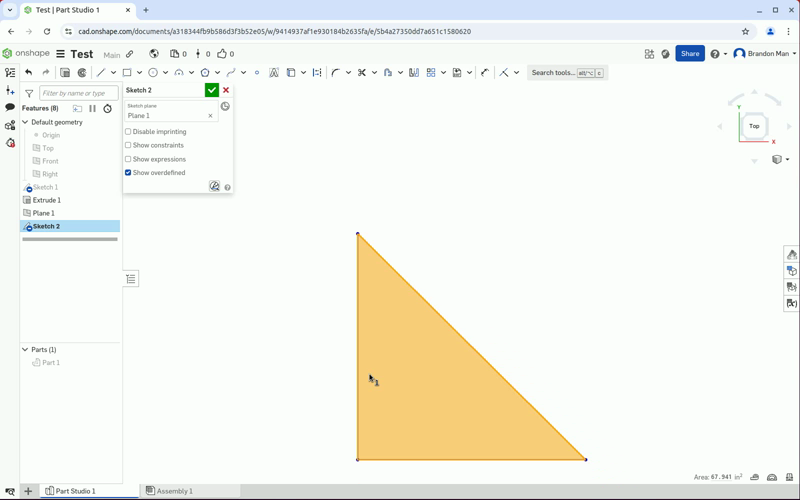
scroll(-6)
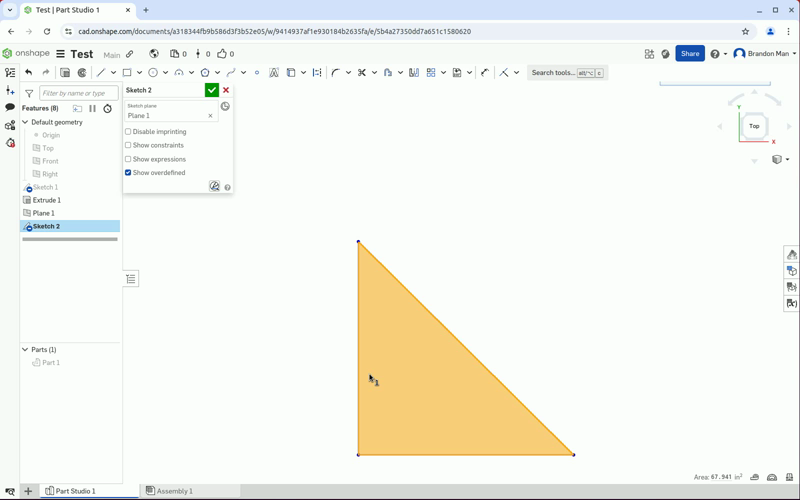
scroll(-6)
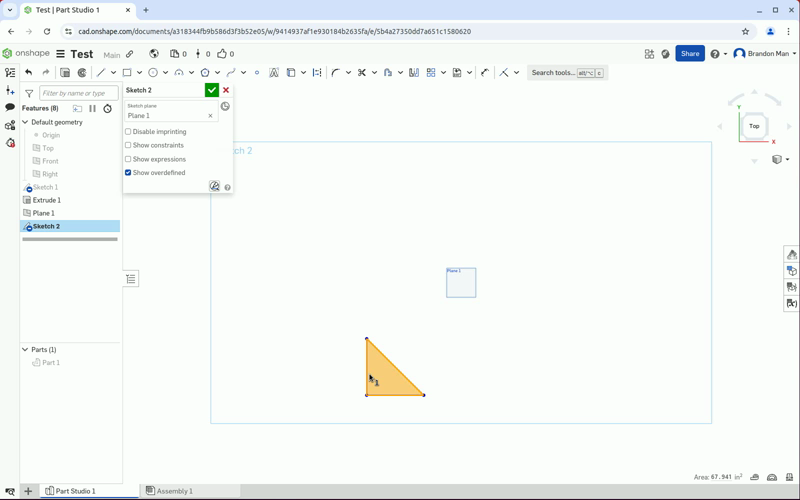
mouse_move(73, 352)
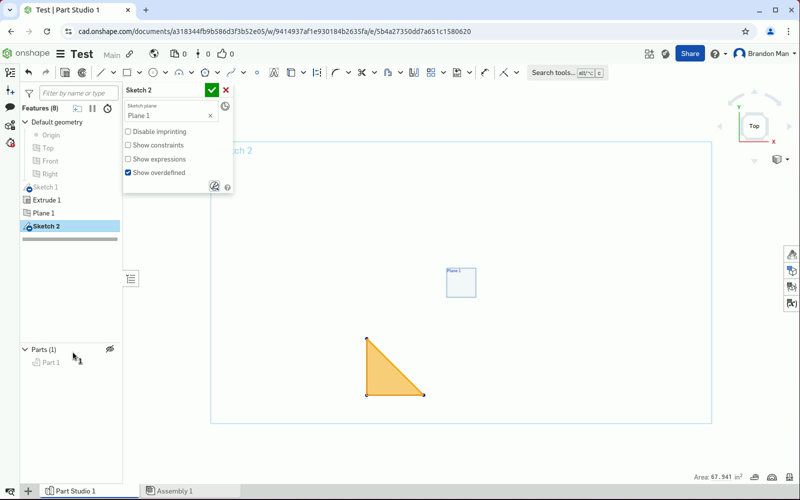
key(shift+y)
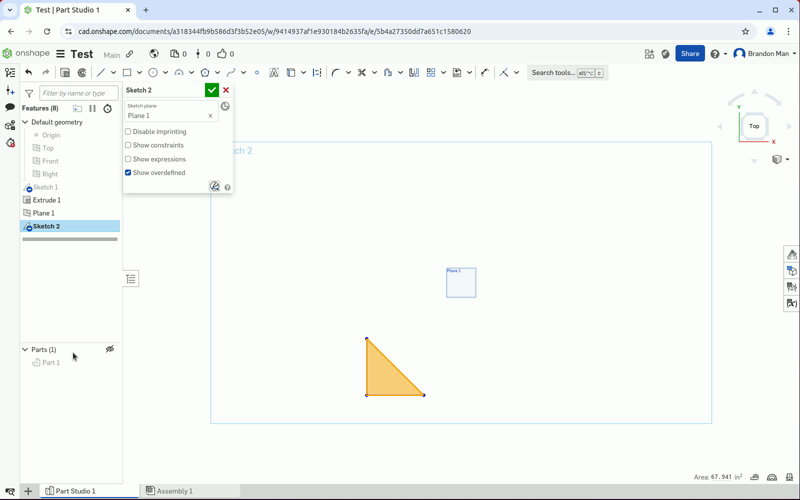
key(shift+e)
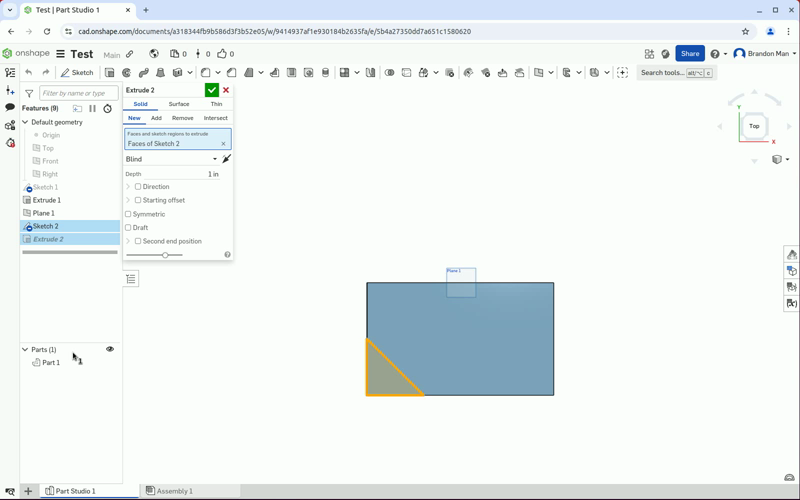
mouse_move(143, 106)
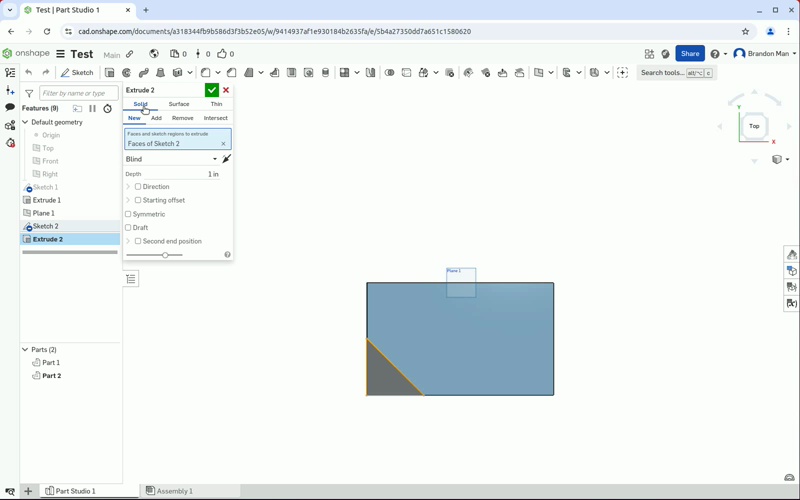
click(143, 106)
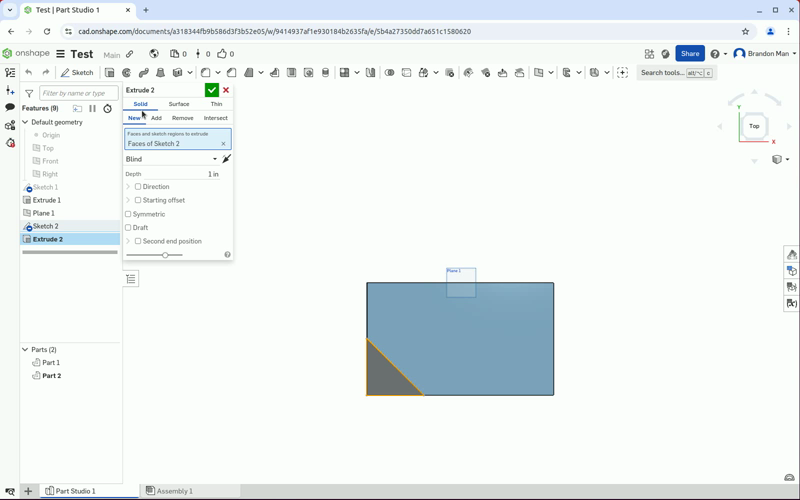
mouse_move(137, 120)
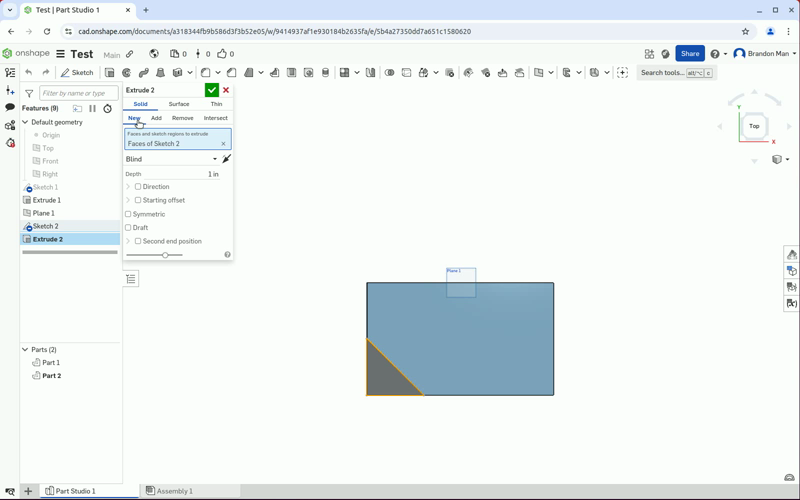
click(137, 120)
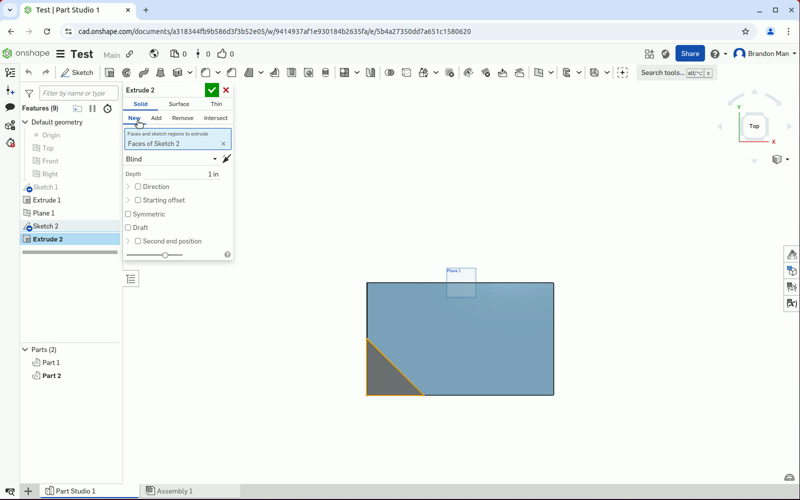
key(tab, 4)
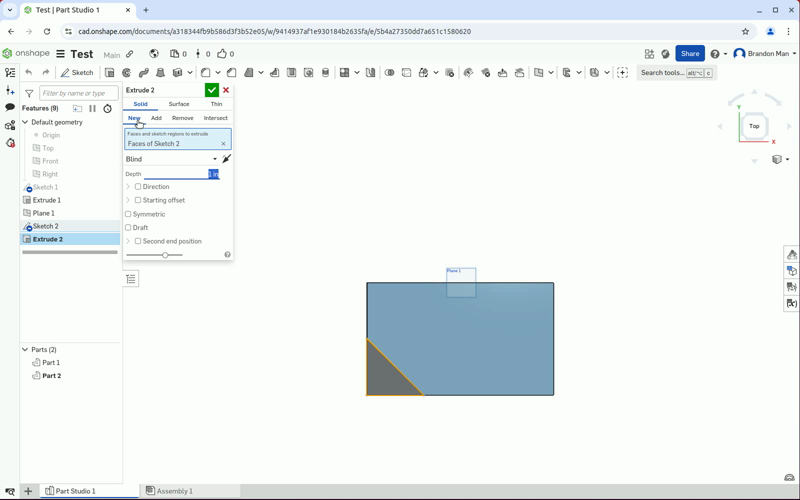
text(7.703)
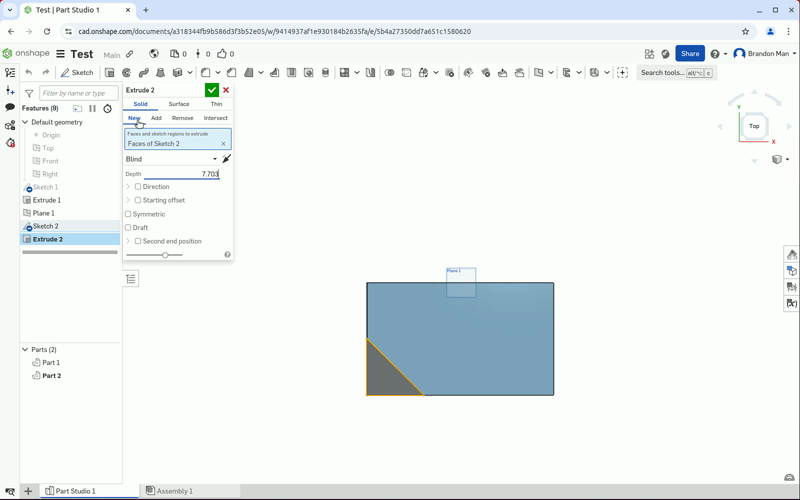
key(enter)
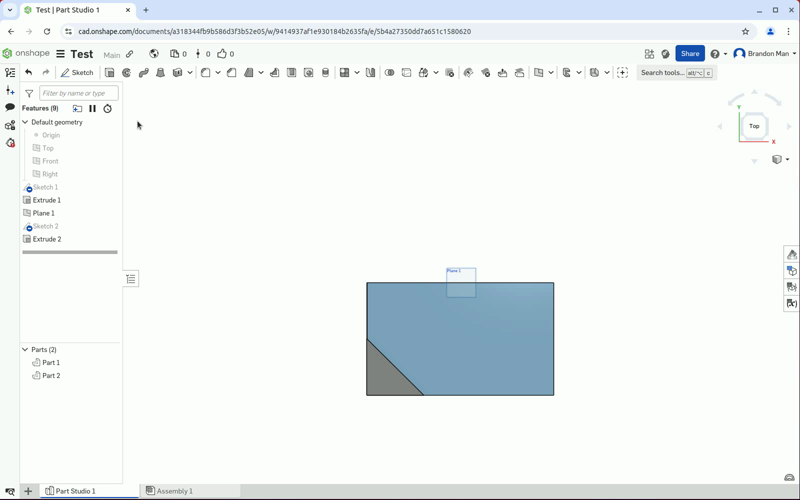
key(shift+h)
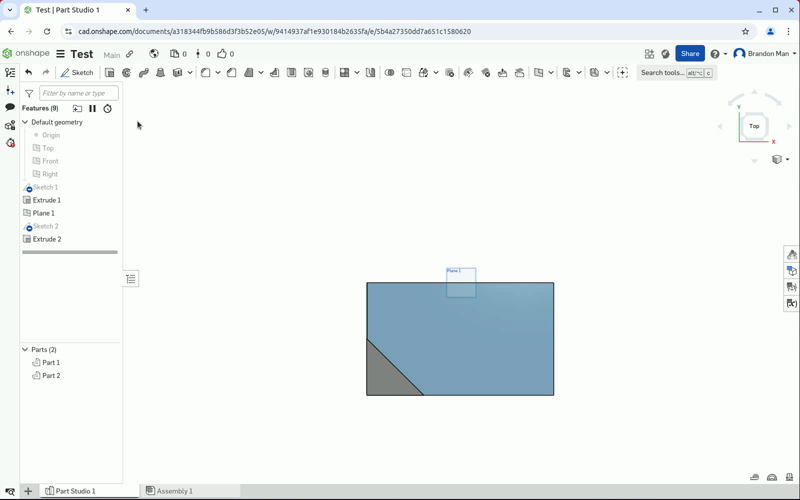
key(shift+h)
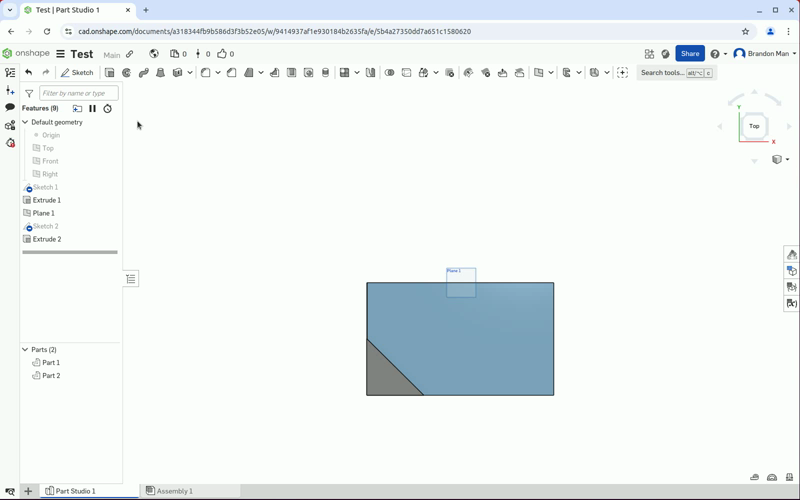
mouse_move(73, 189)
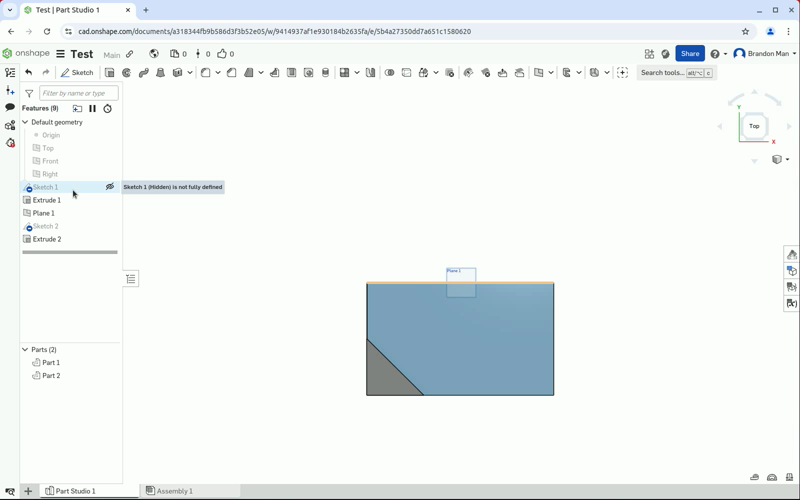
click(73, 189)
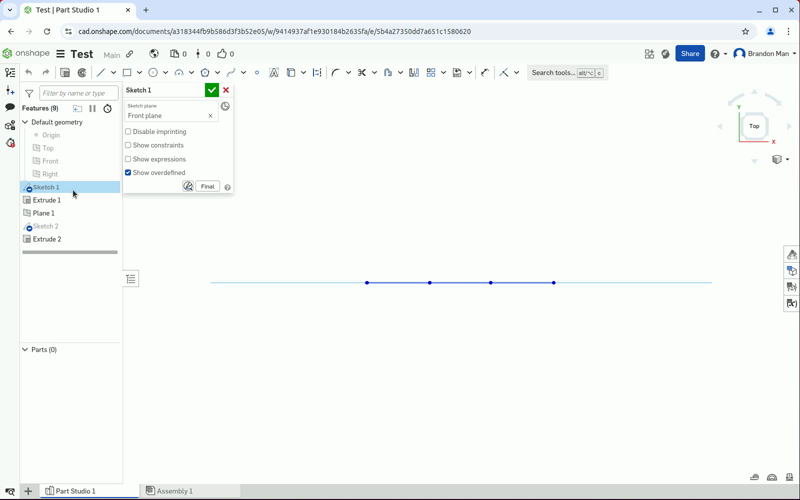
mouse_move(229, 92)
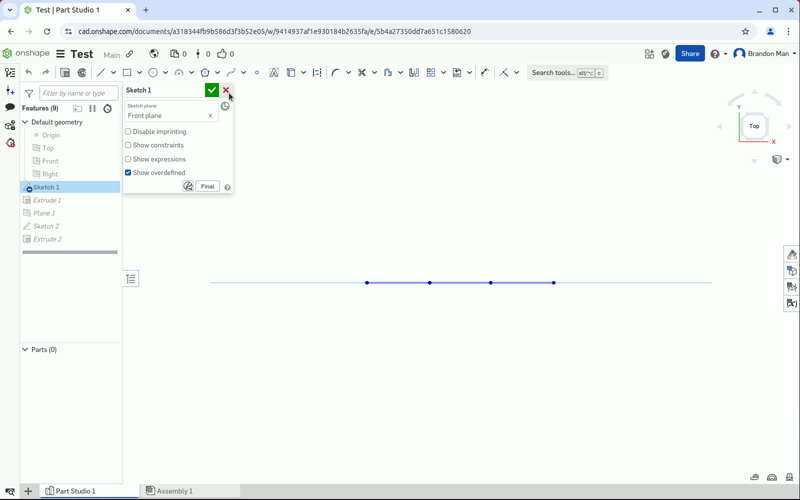
click(229, 92)
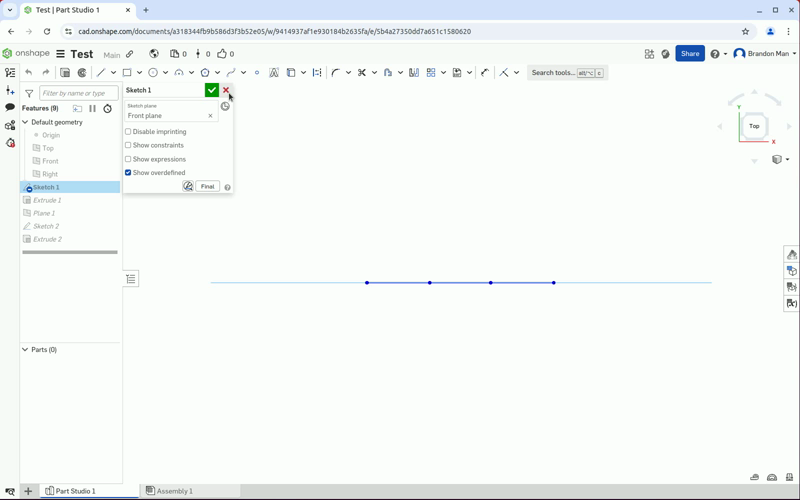
key(shift+s)
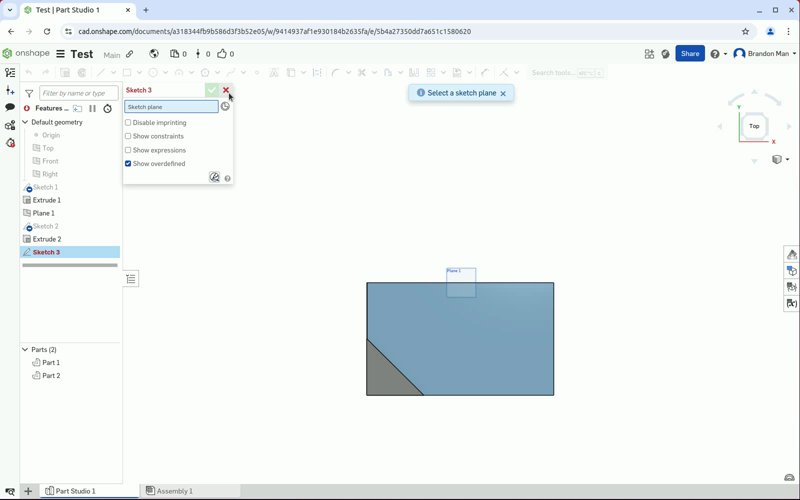
mouse_move(73, 215)
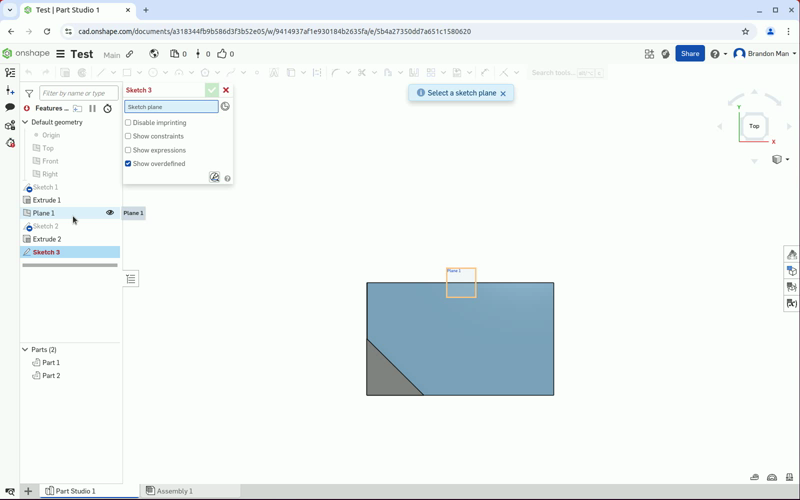
click(73, 215)
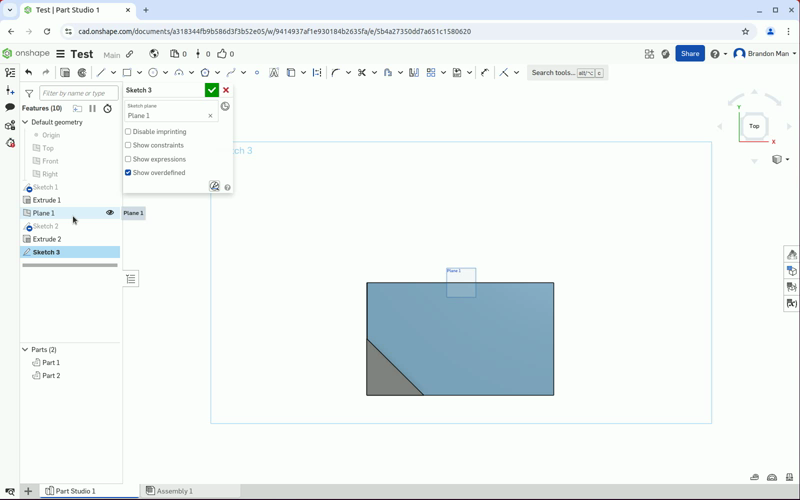
mouse_move(73, 352)
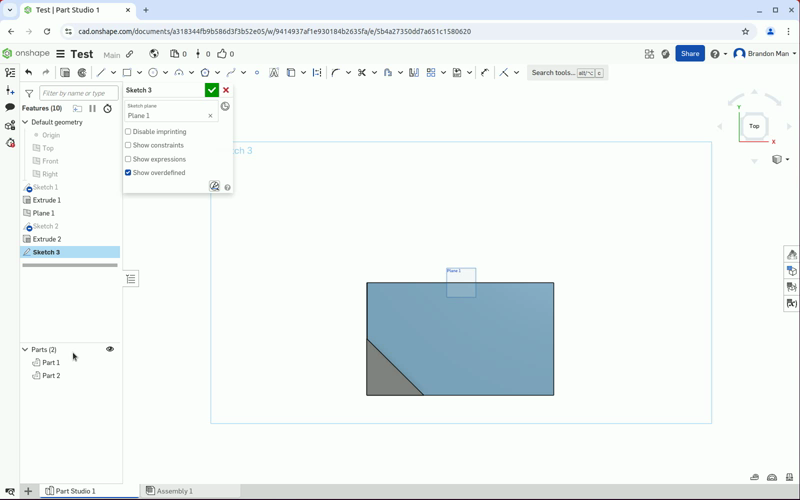
key(y)
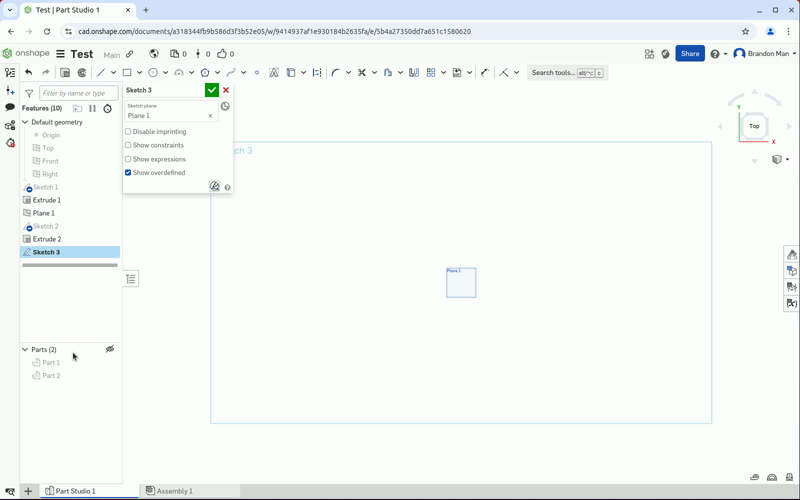
key(l)
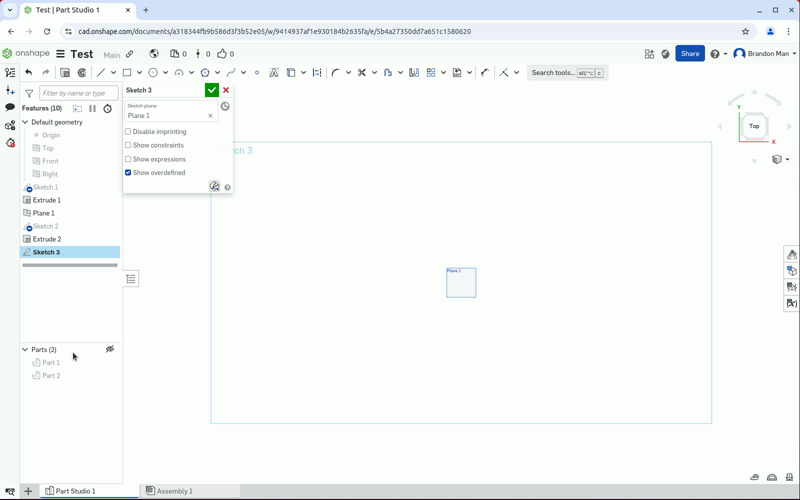
key_down(shift)
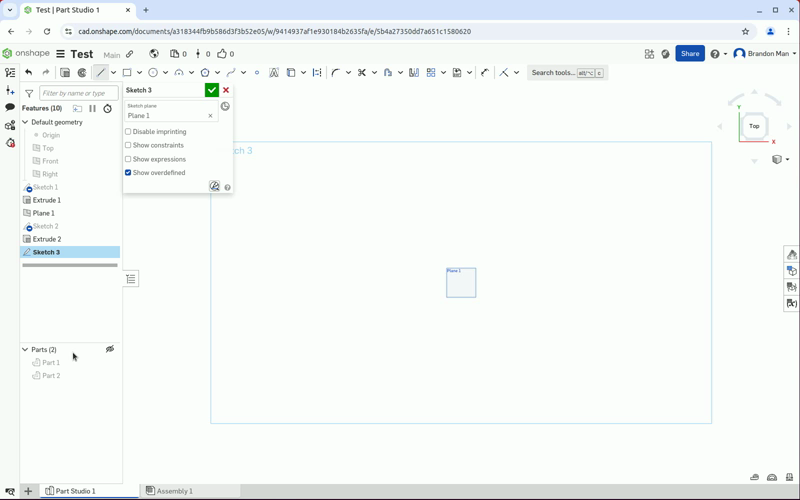
mouse_move(498, 395)
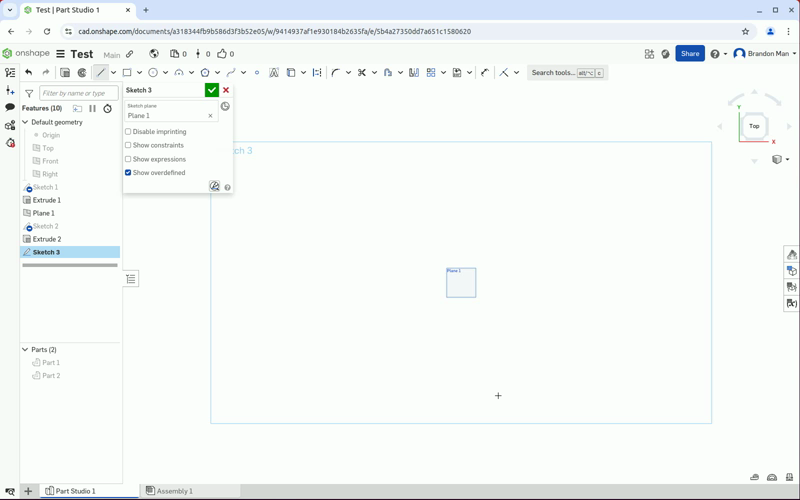
click(498, 395)
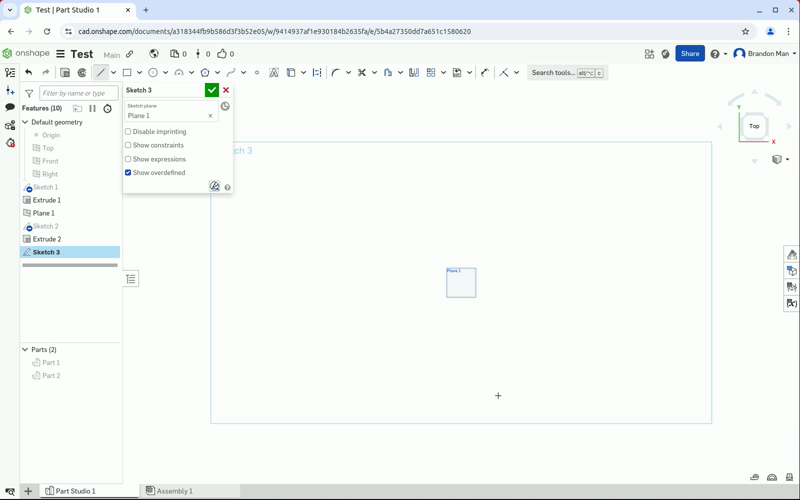
key_up(shift)
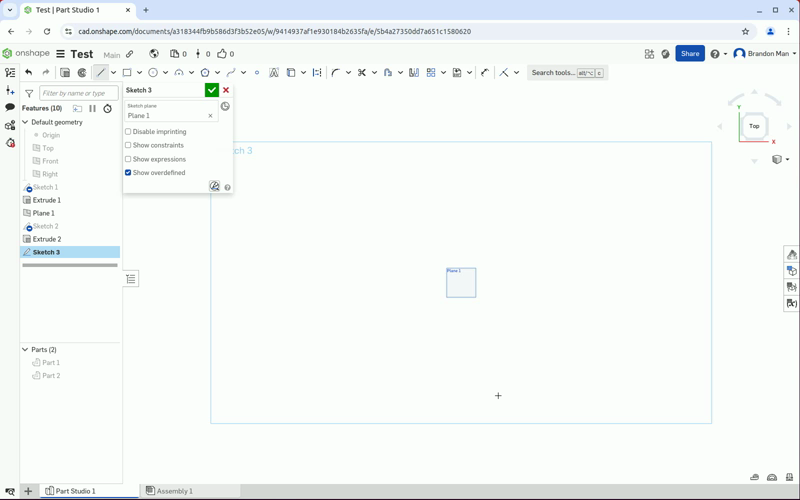
key_down(shift)
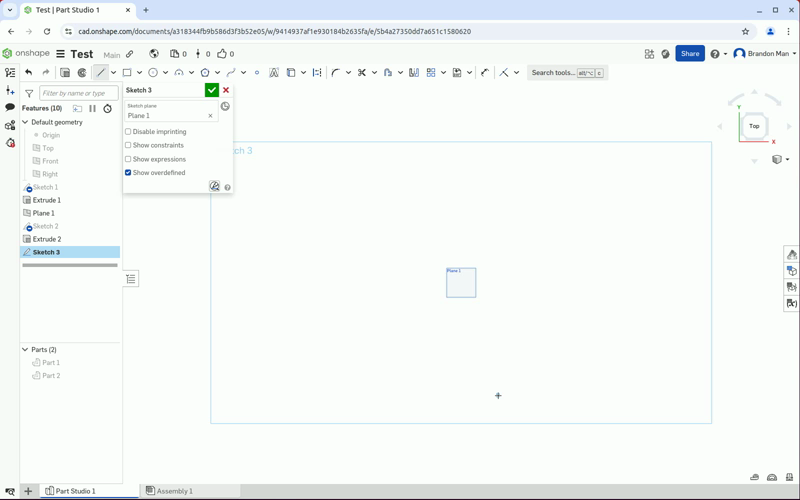
mouse_move(528, 395)
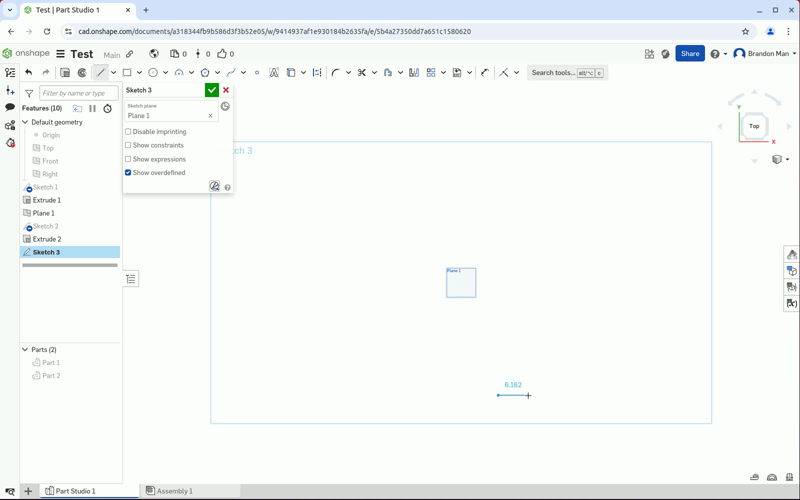
mouse_move(555, 395)
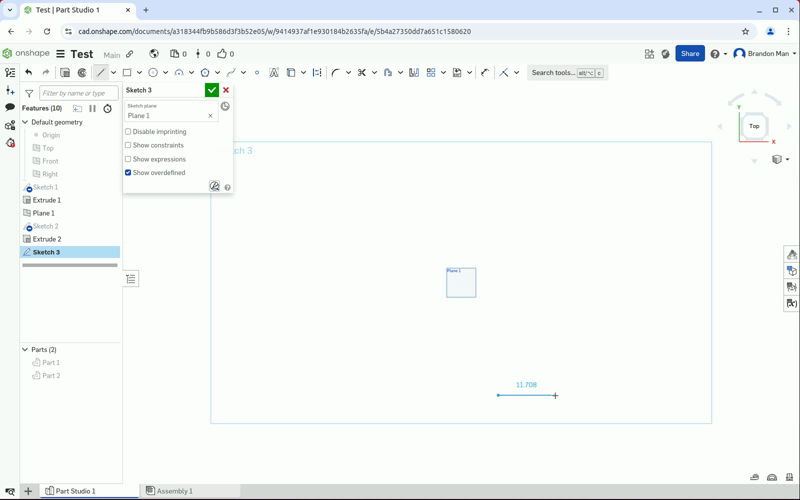
click(555, 395)
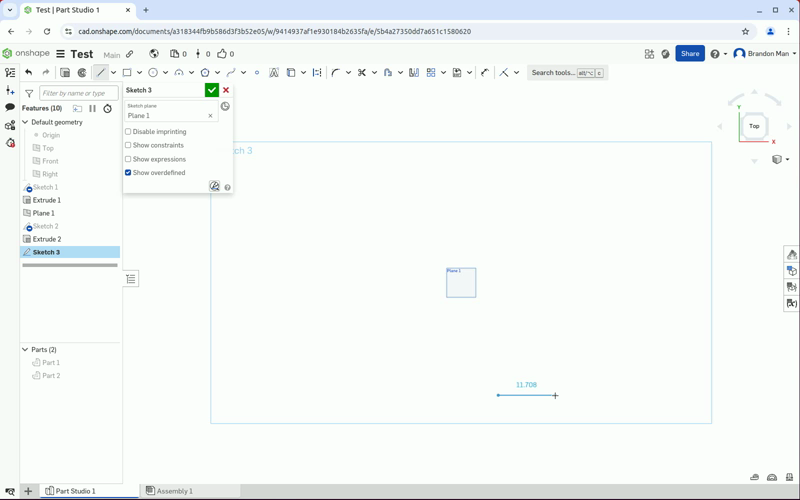
key_up(shift)
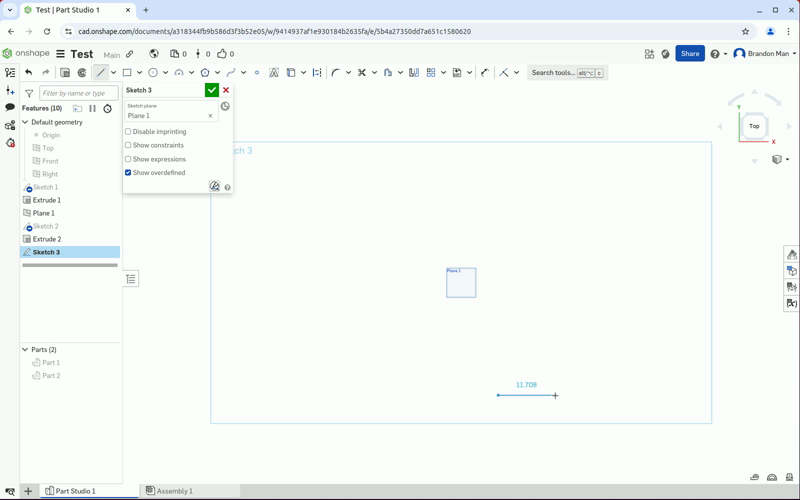
key_down(shift)
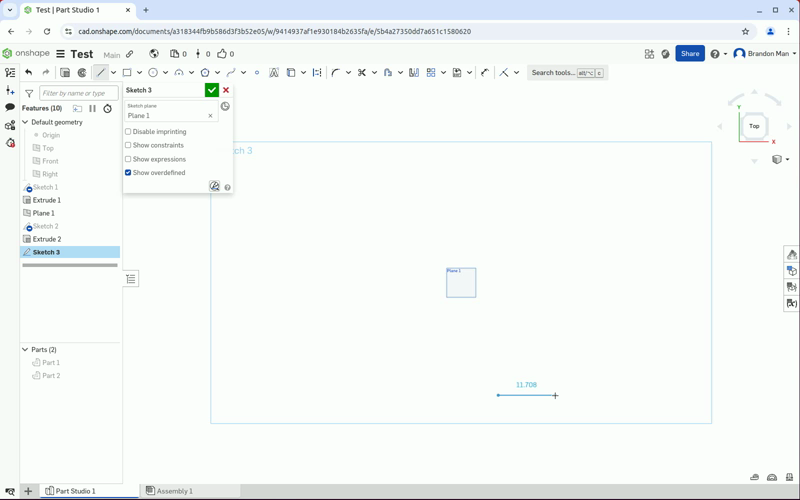
mouse_move(585, 395)
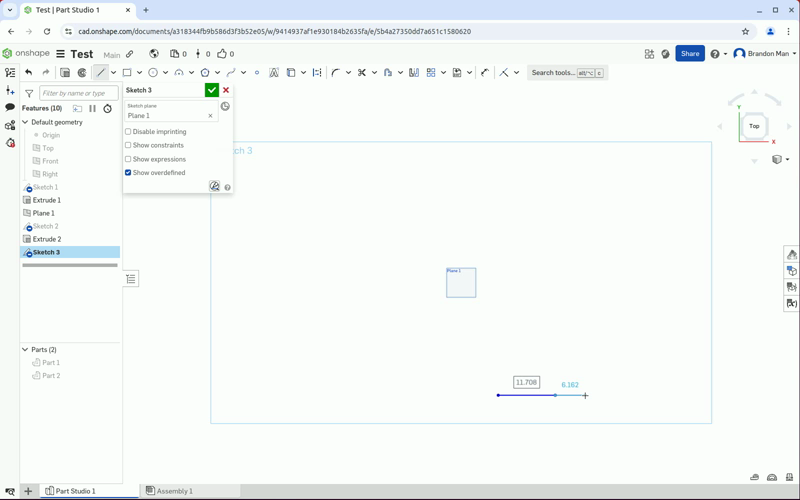
mouse_move(555, 338)
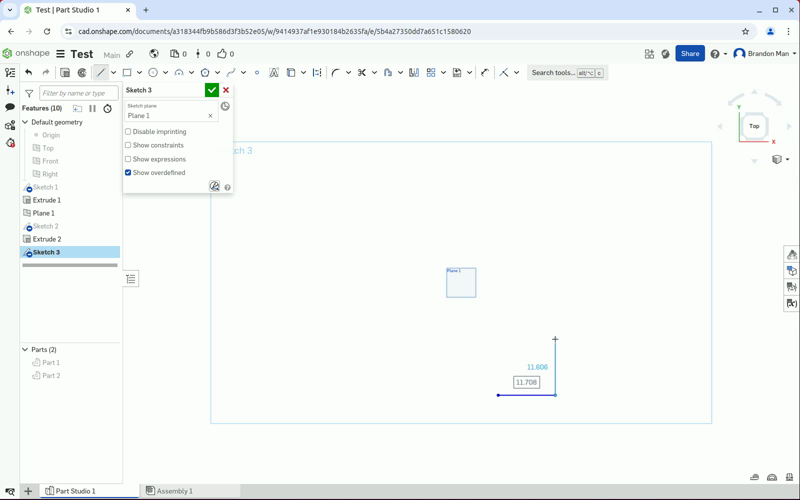
click(555, 338)
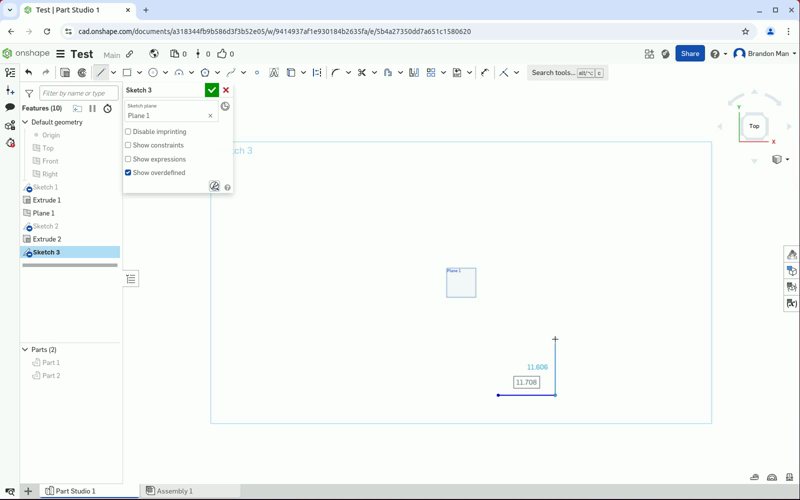
key_up(shift)
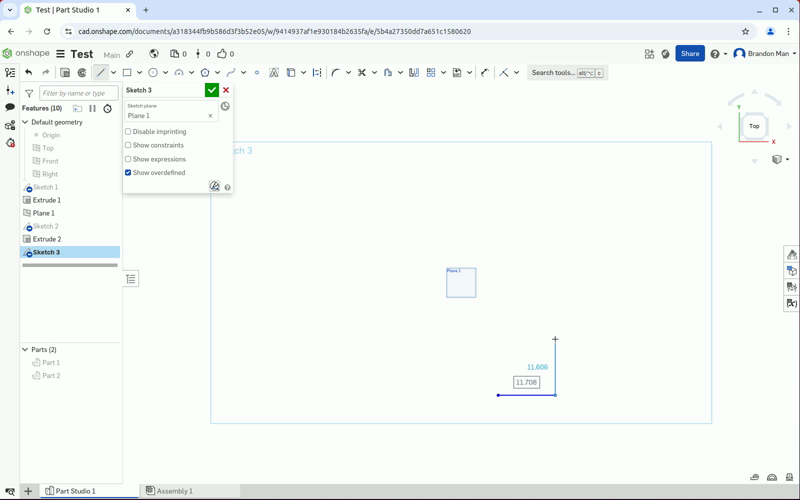
key_down(shift)
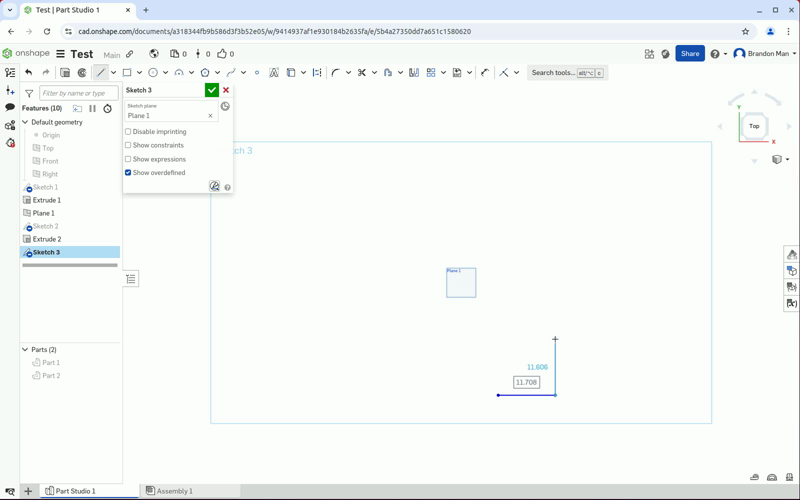
mouse_move(498, 395)
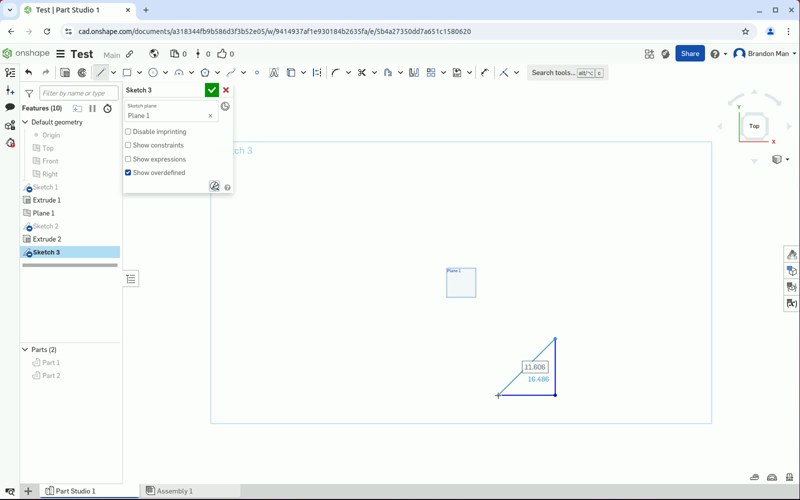
key_up(shift)
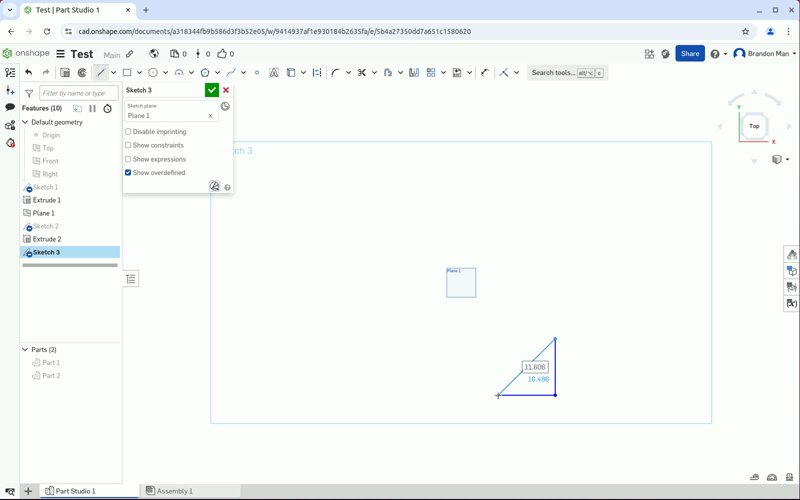
click(498, 395)
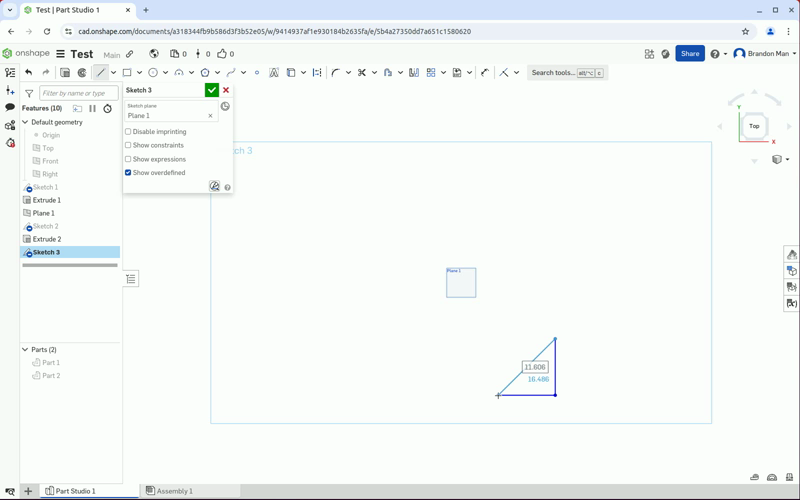
key(esc)
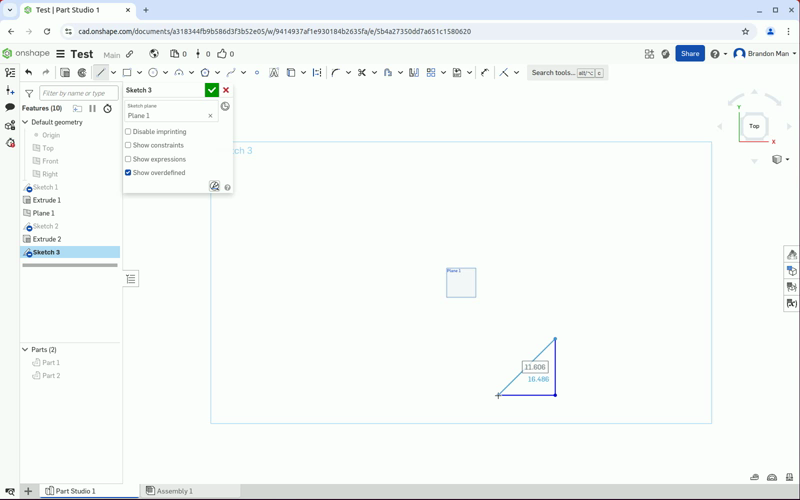
mouse_move(543, 368)
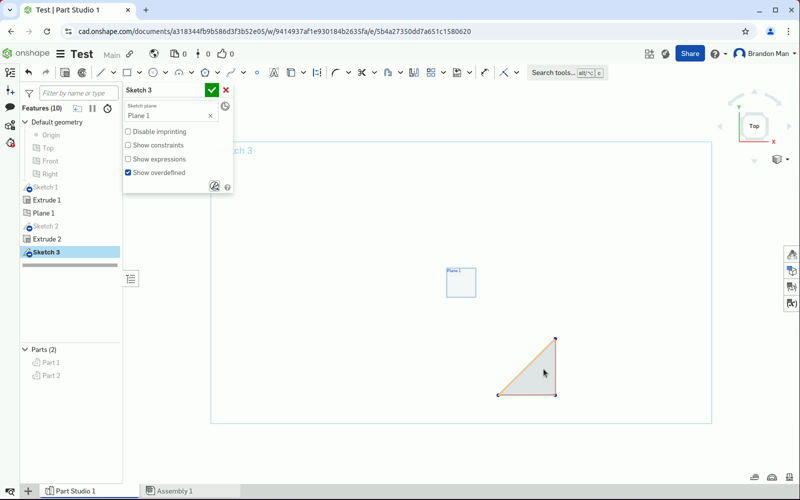
scroll(6)
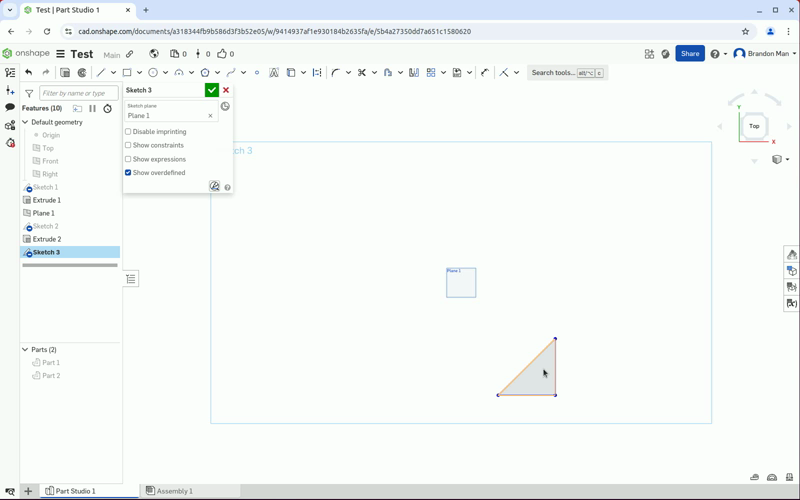
scroll(6)
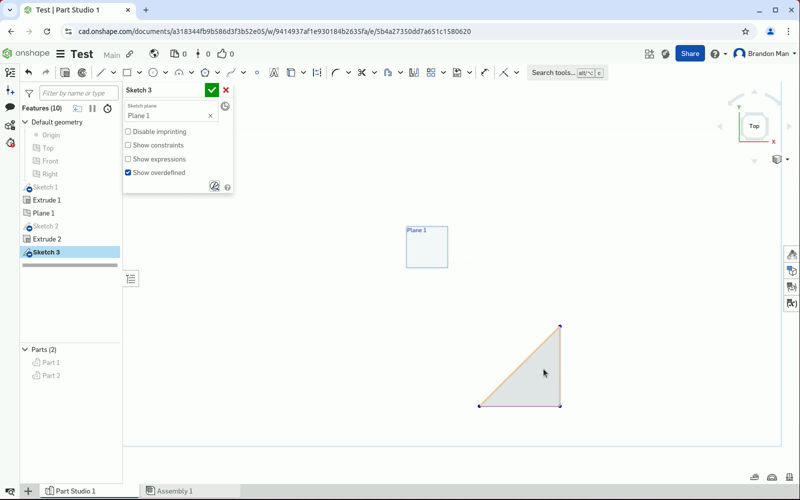
scroll(6)
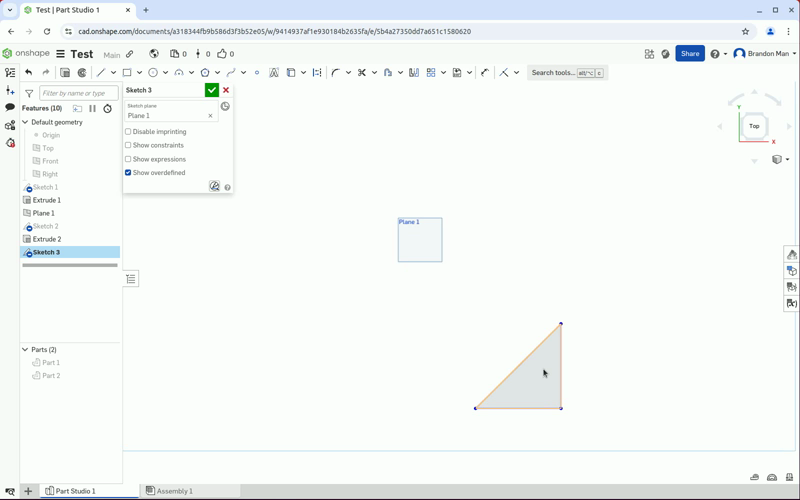
scroll(6)
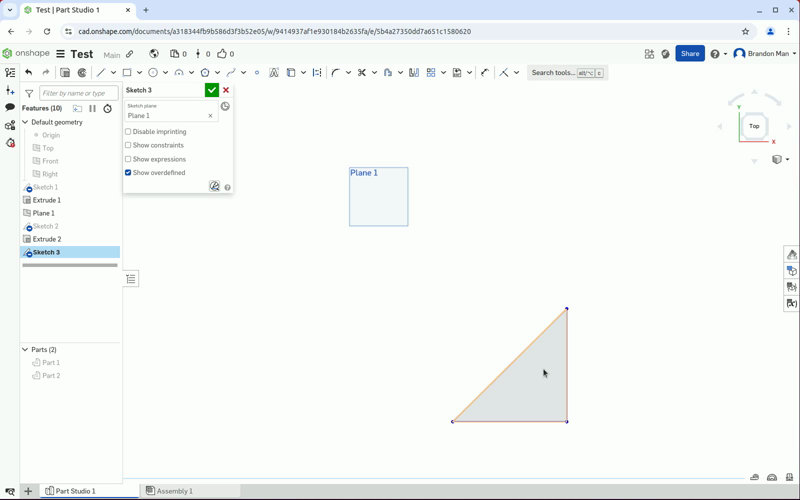
scroll(6)
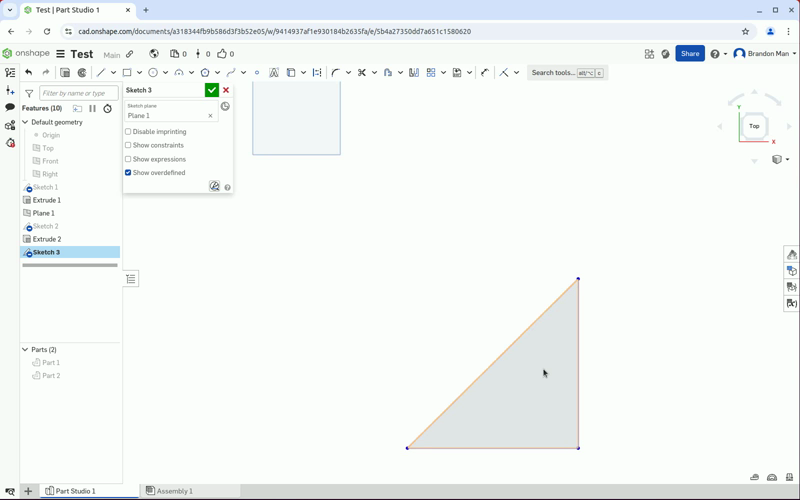
scroll(6)
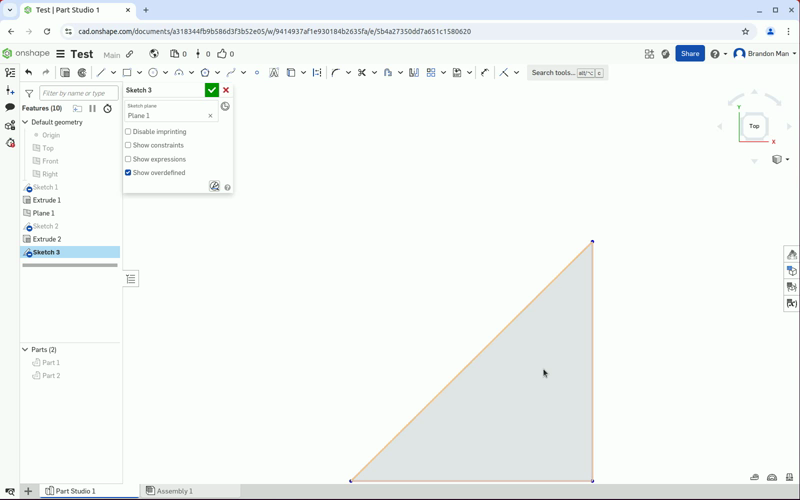
scroll(6)
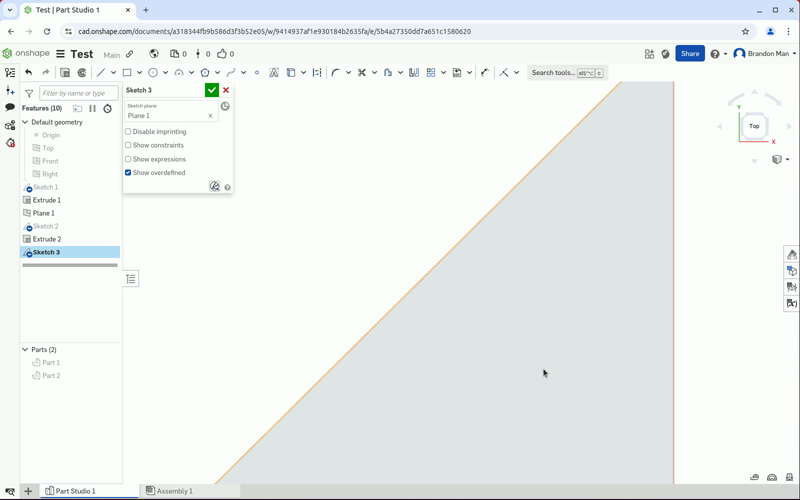
click(543, 368)
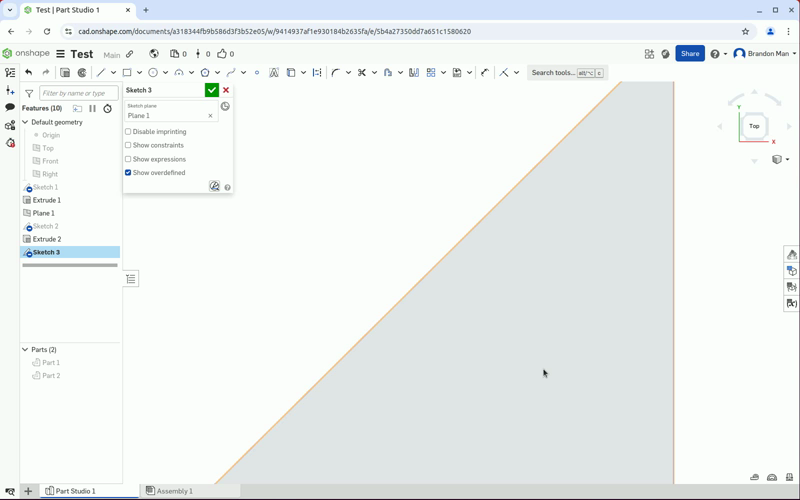
scroll(-6)
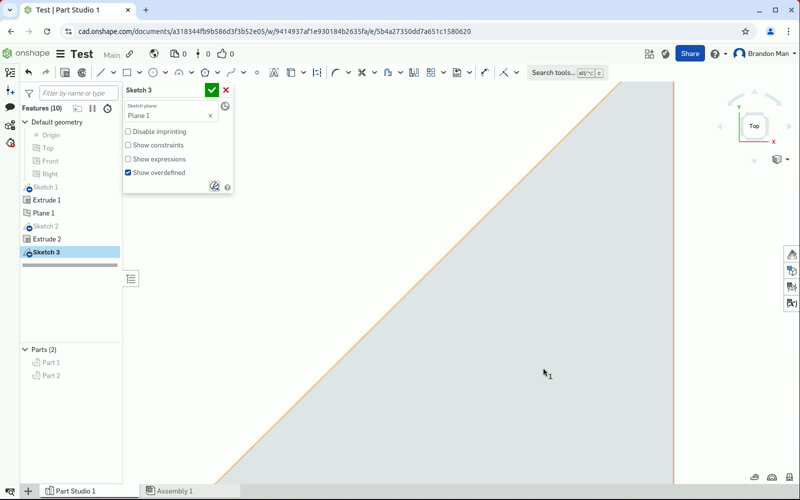
scroll(-6)
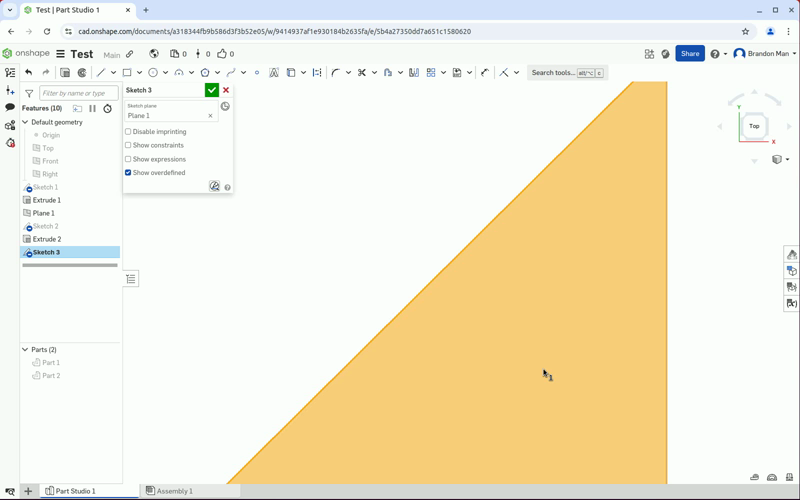
scroll(-6)
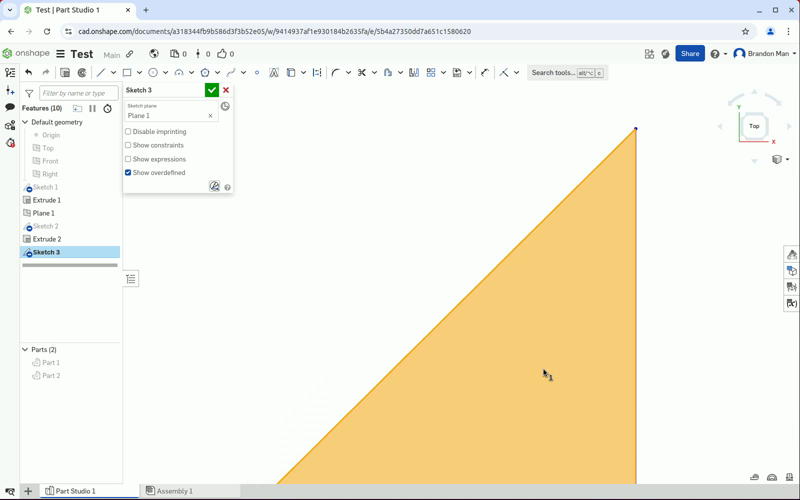
scroll(-6)
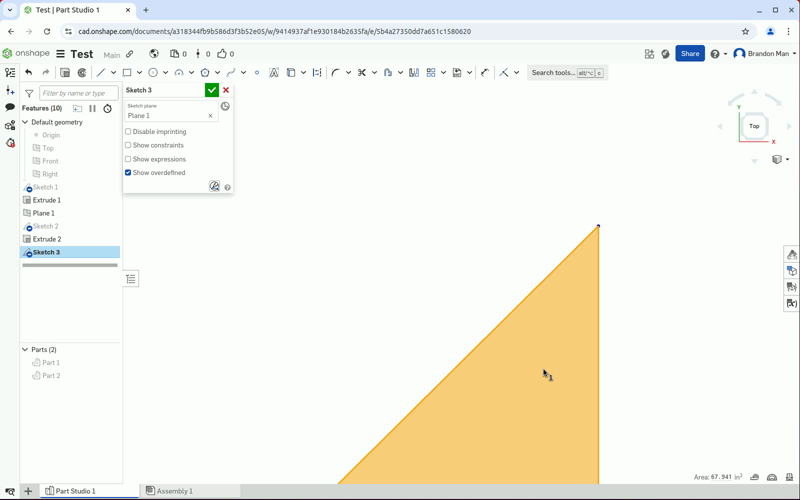
scroll(-6)
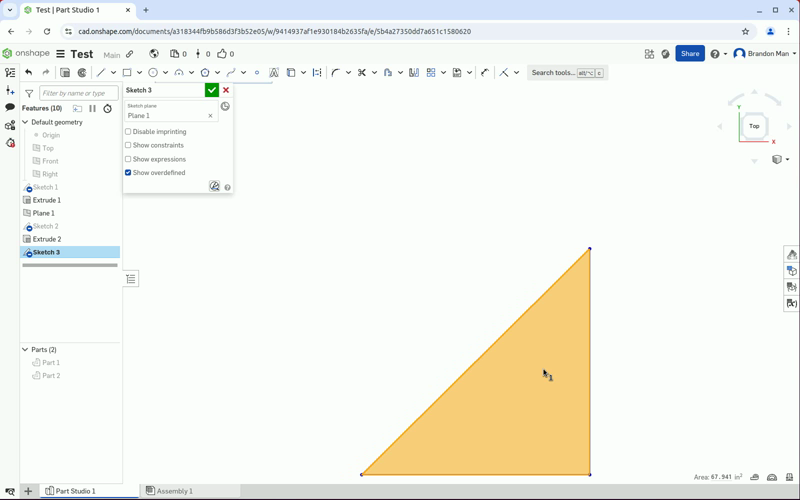
scroll(-6)
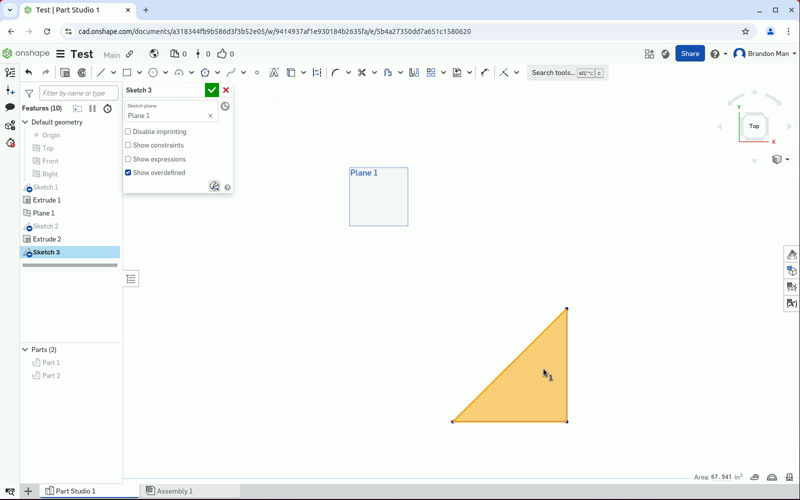
scroll(-6)
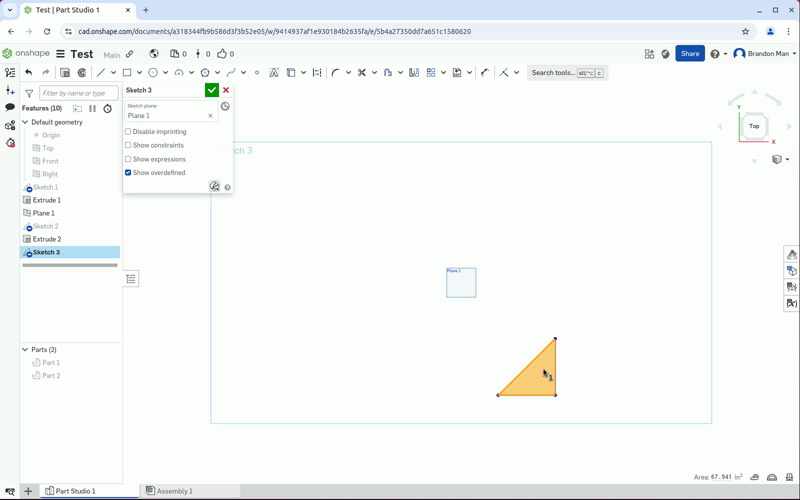
mouse_move(73, 352)
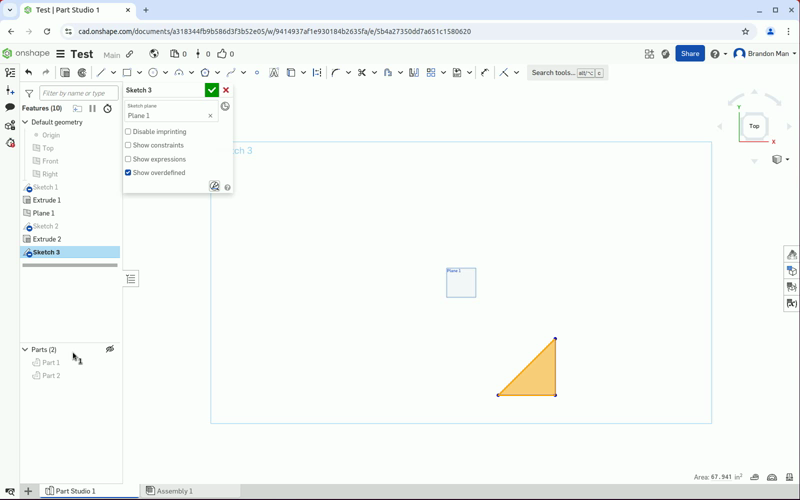
key(shift+y)
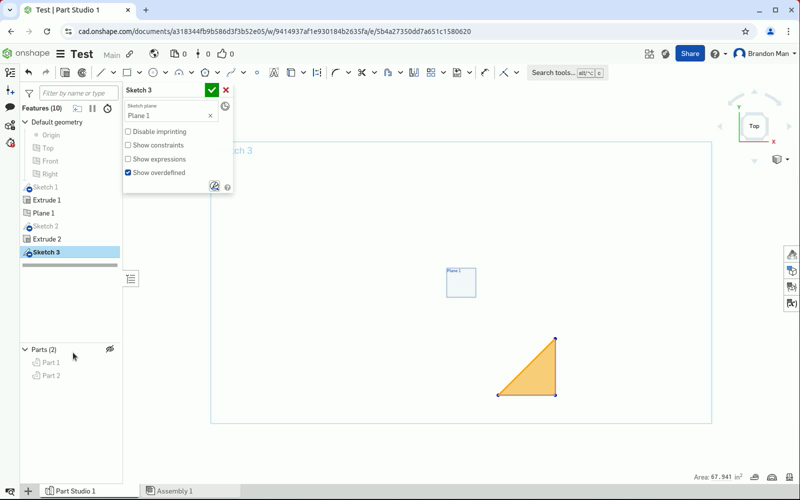
key(shift+e)
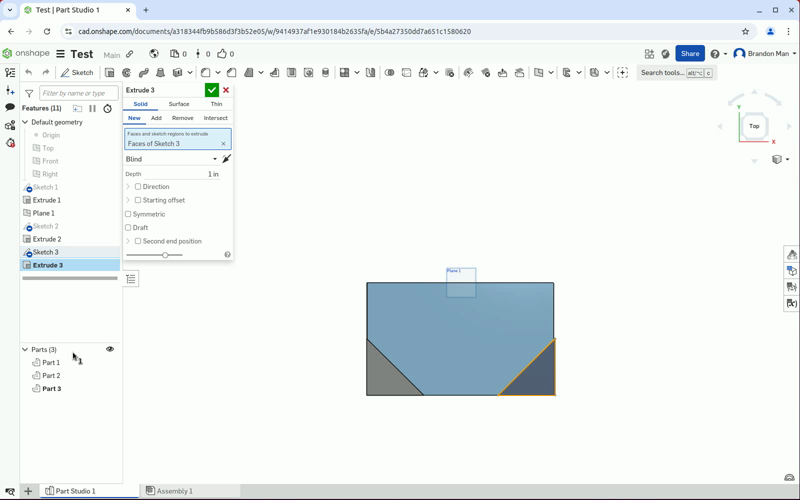
mouse_move(143, 106)
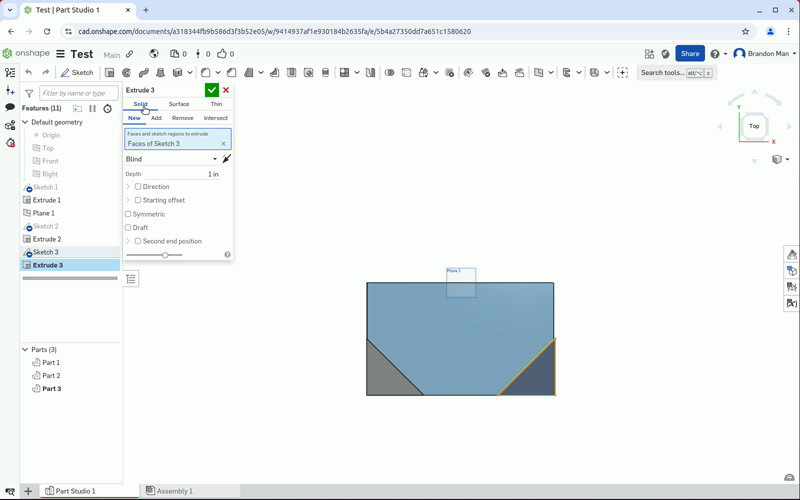
click(143, 106)
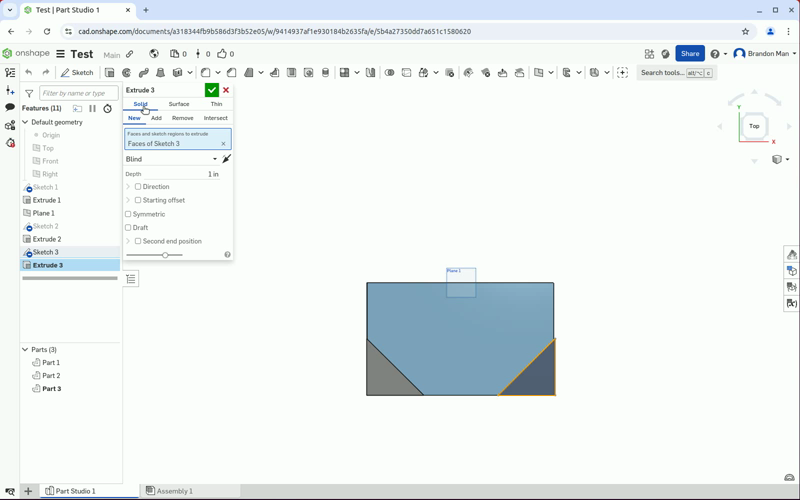
mouse_move(137, 120)
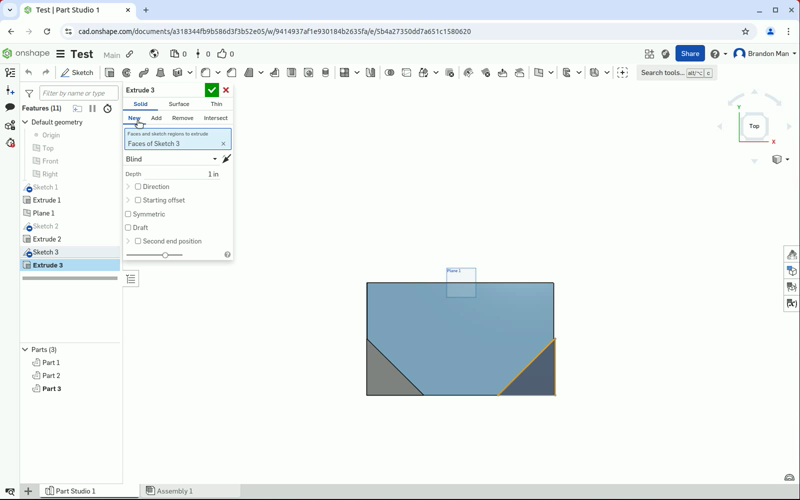
click(137, 120)
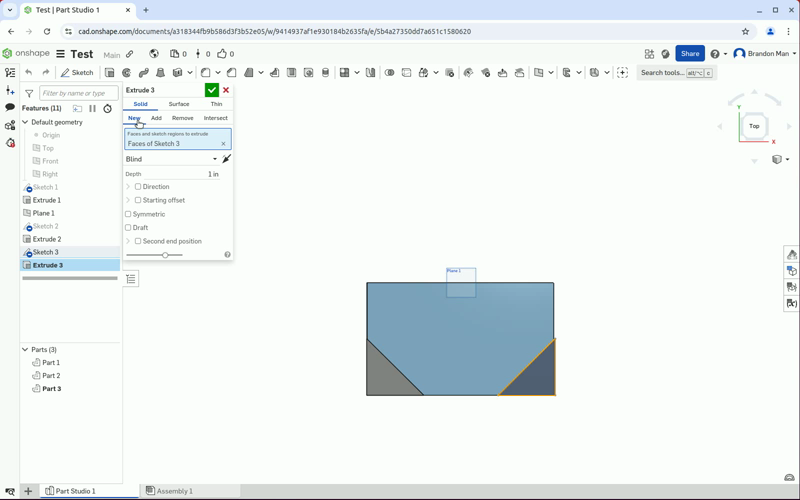
key(tab, 4)
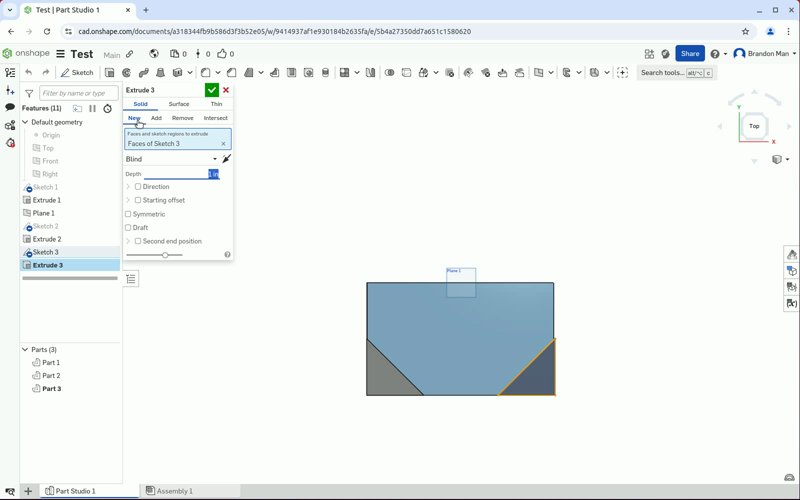
text(7.703)
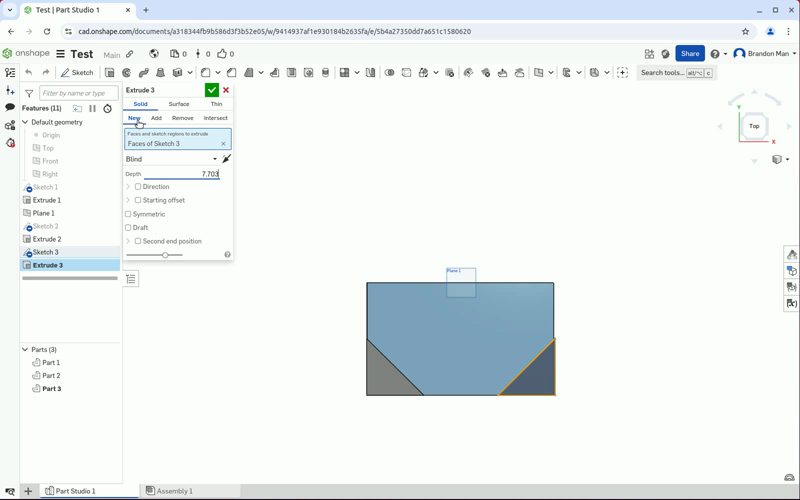
key(enter)
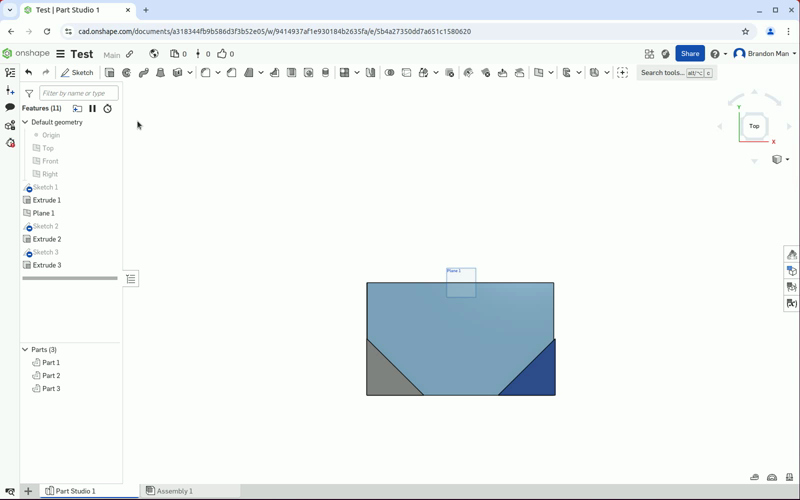
key(shift+h)
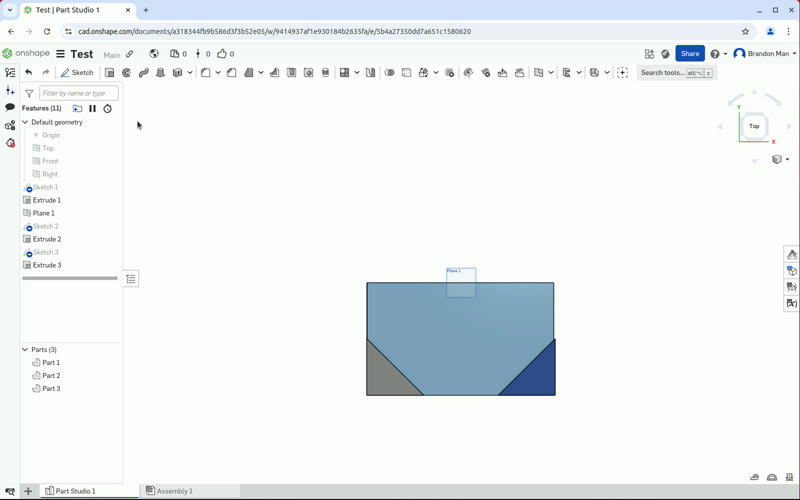
key(shift+h)
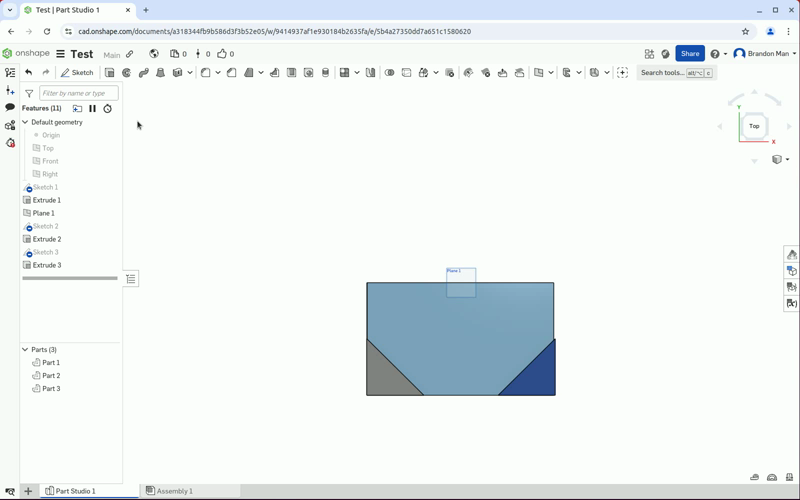
key(shift+7)
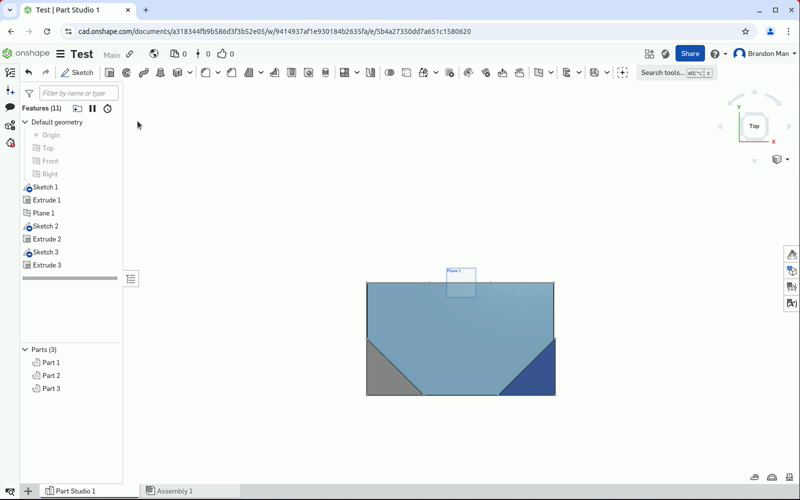
key(up, 3)
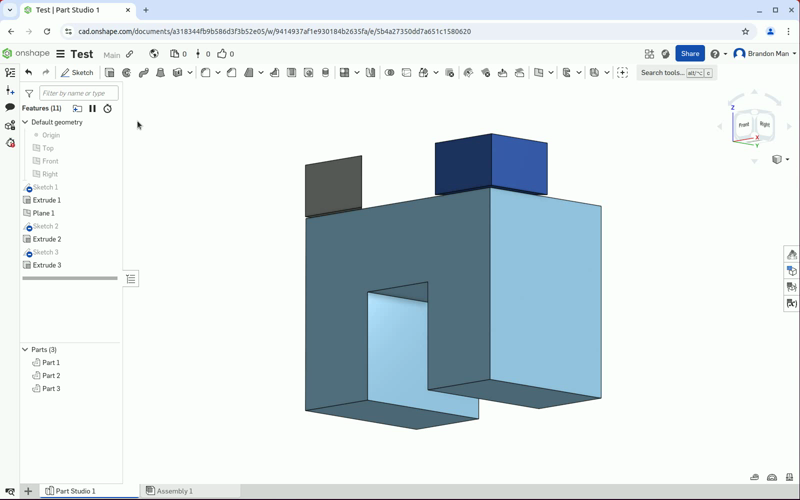
key(left, 3)
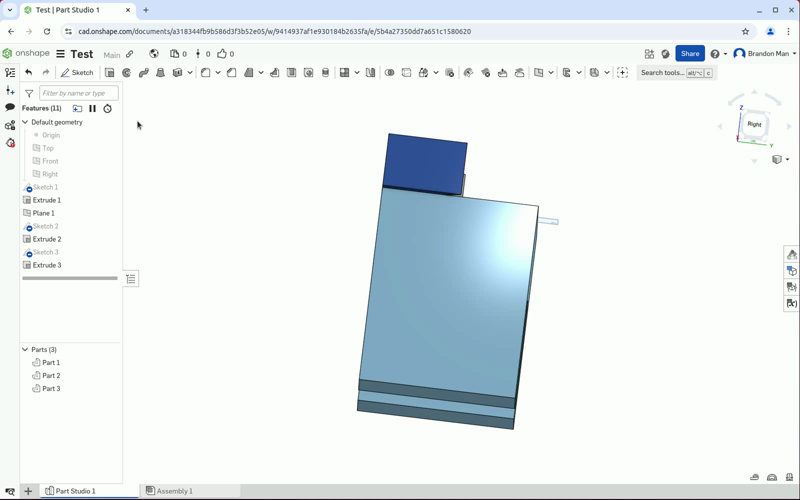
key(right, 3)
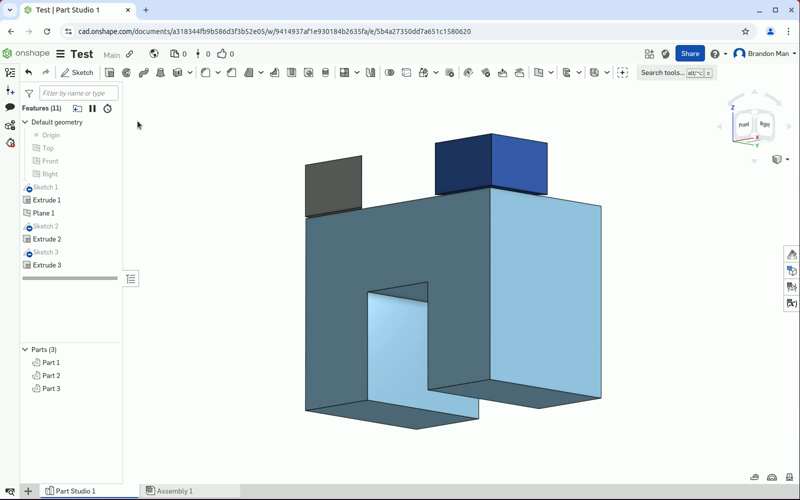
key(down, 3)
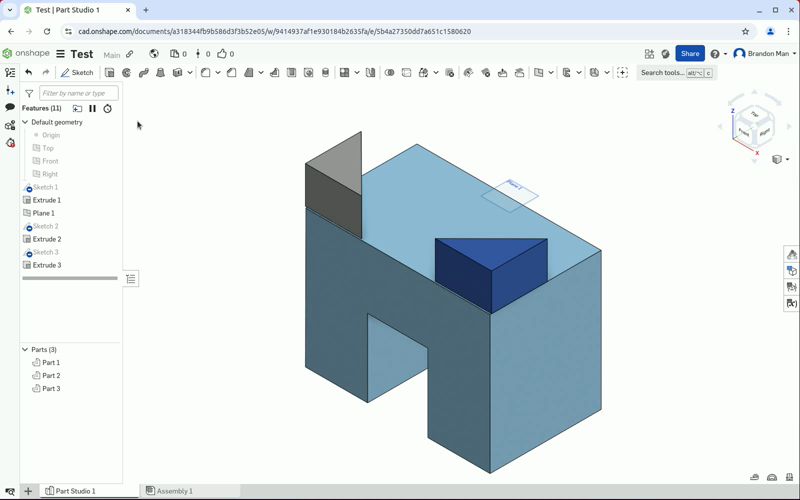
mouse_move(73, 189)
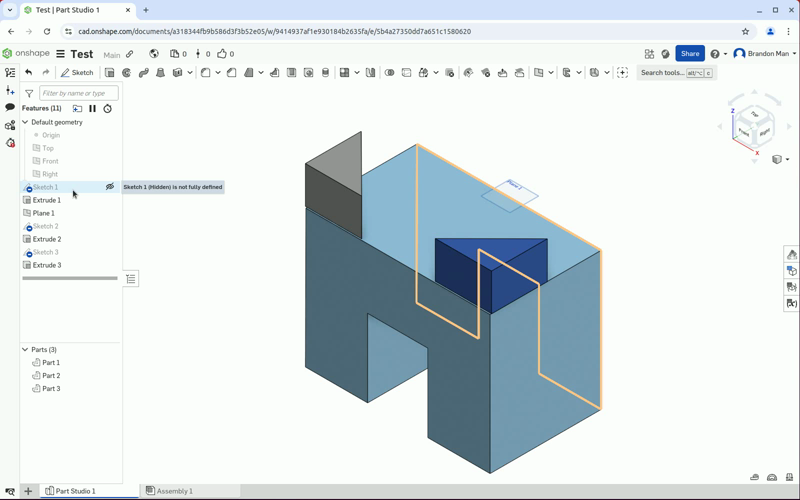
click(73, 189)